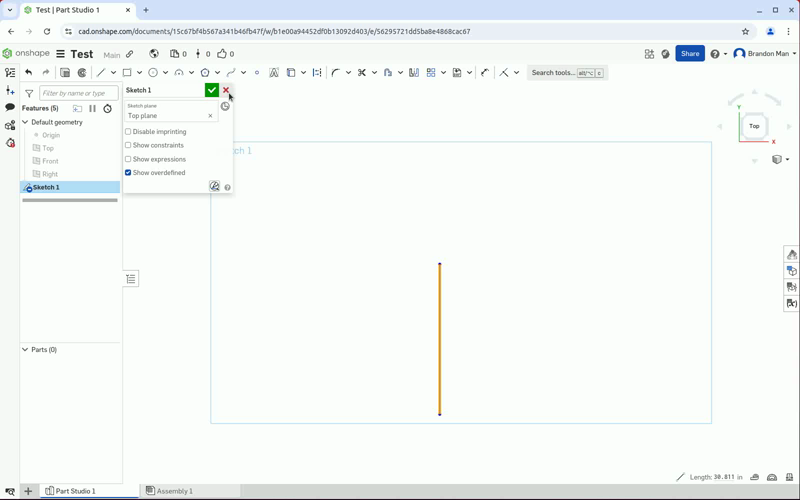
key(shift+h)
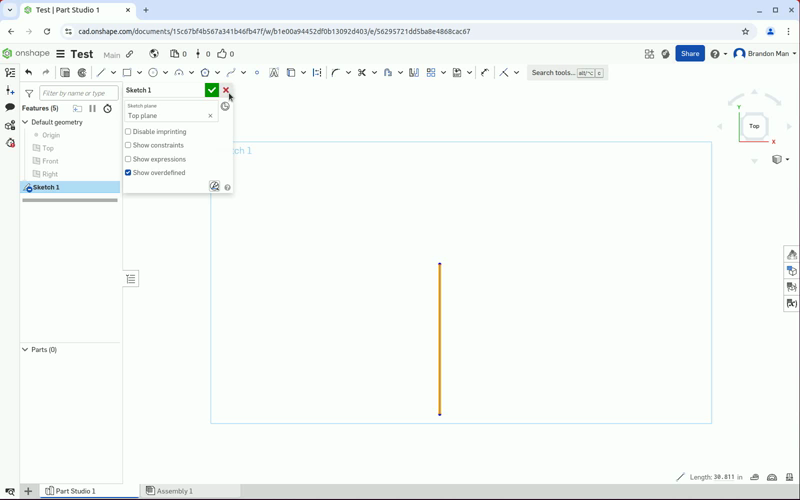
key(shift+s)
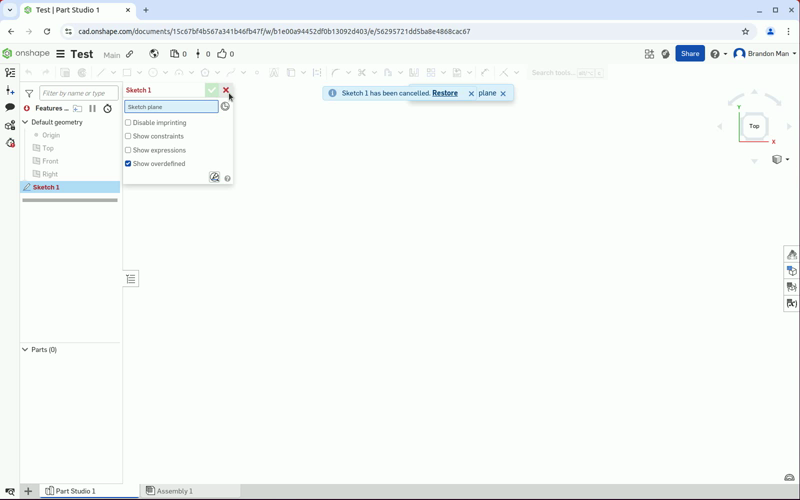
mouse_move(73, 150)
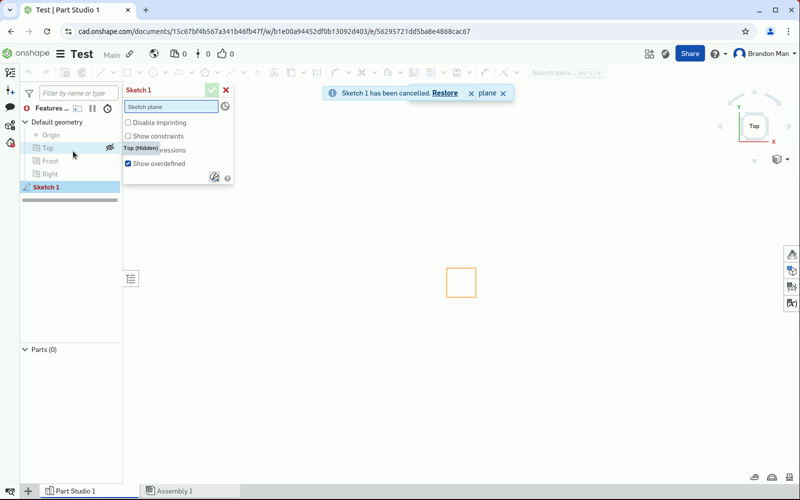
click(73, 150)
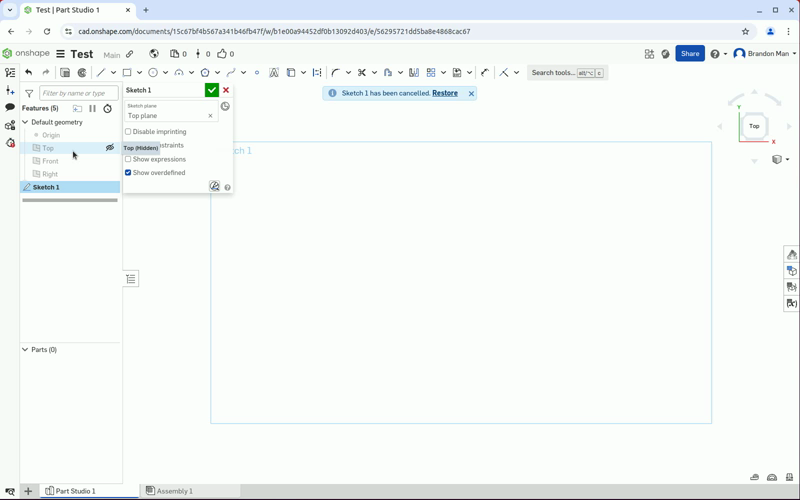
mouse_move(73, 352)
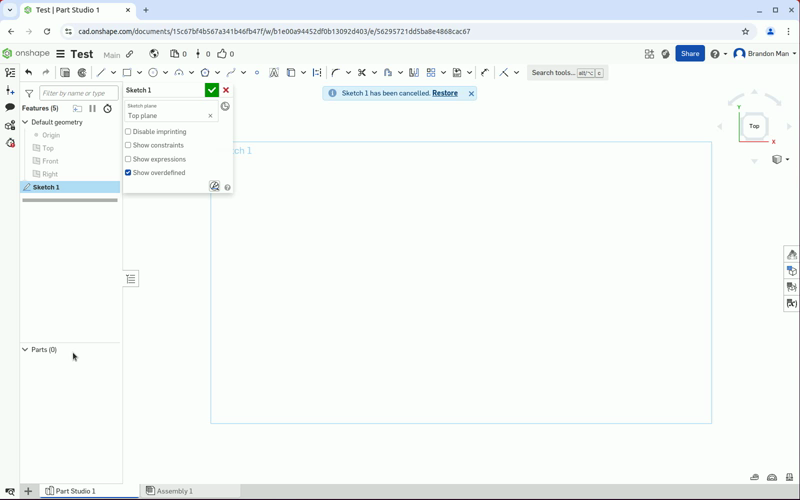
key(y)
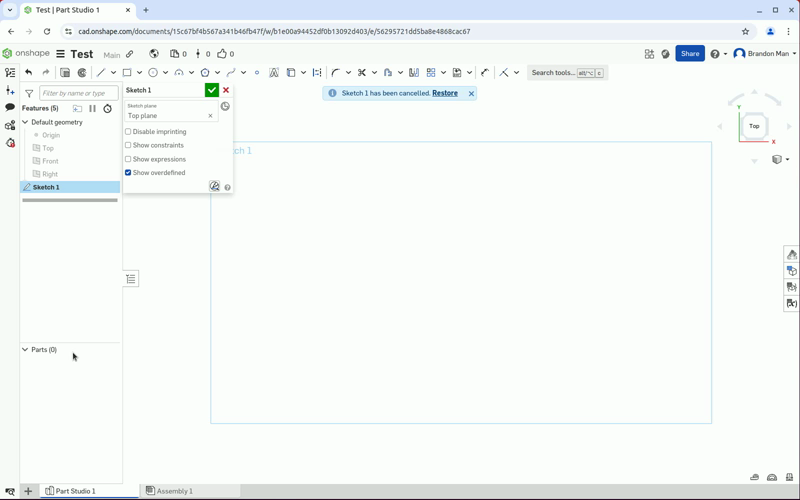
key(l)
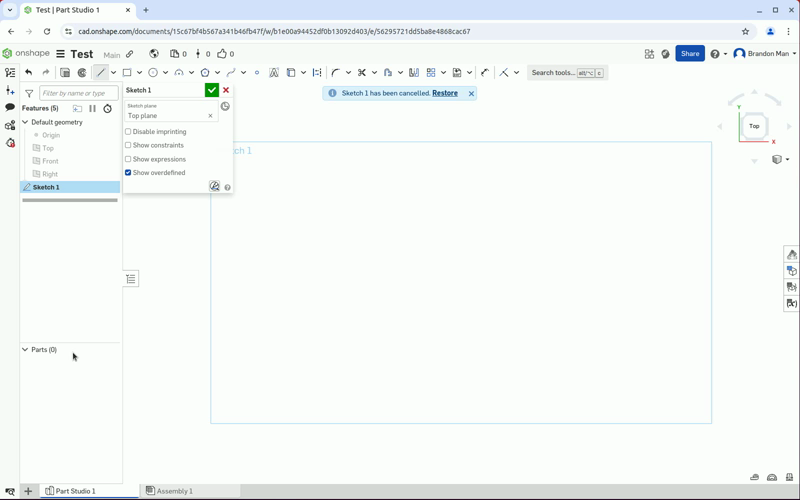
key_down(shift)
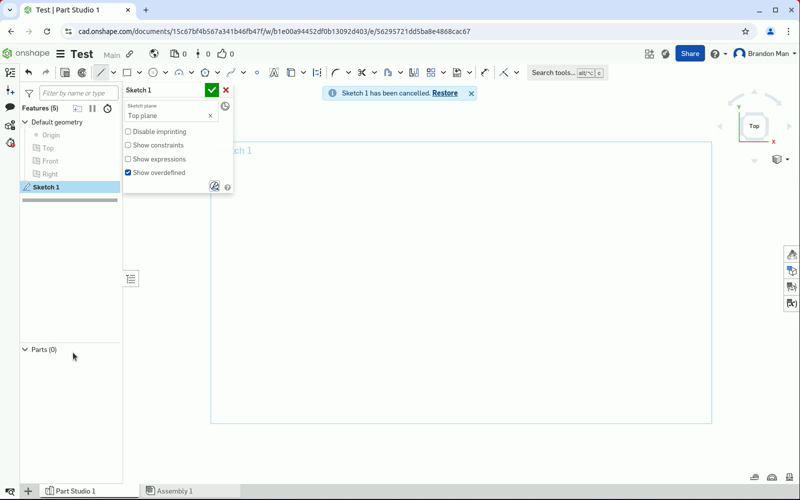
mouse_move(376, 322)
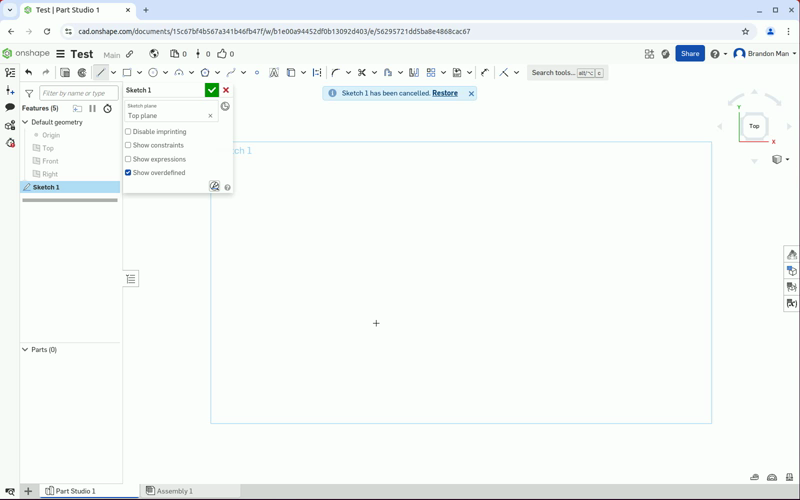
click(376, 322)
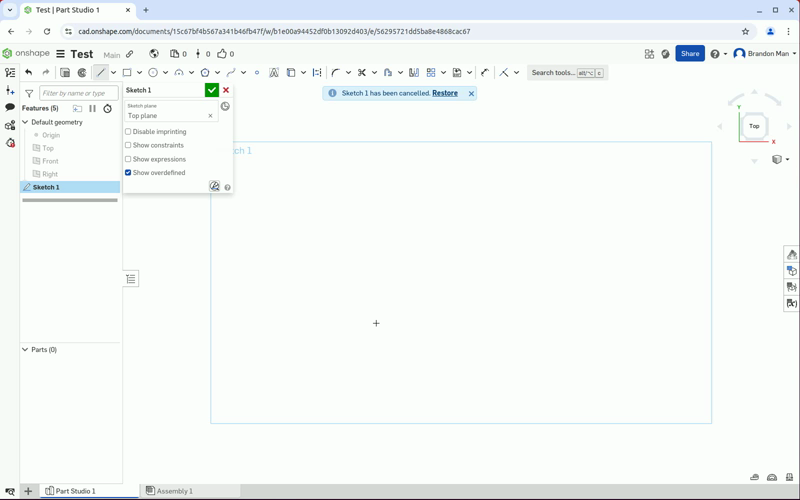
key_up(shift)
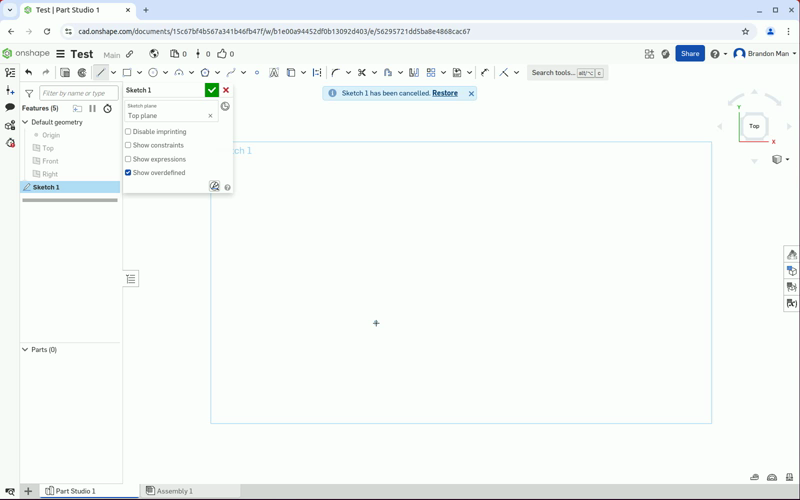
key_down(shift)
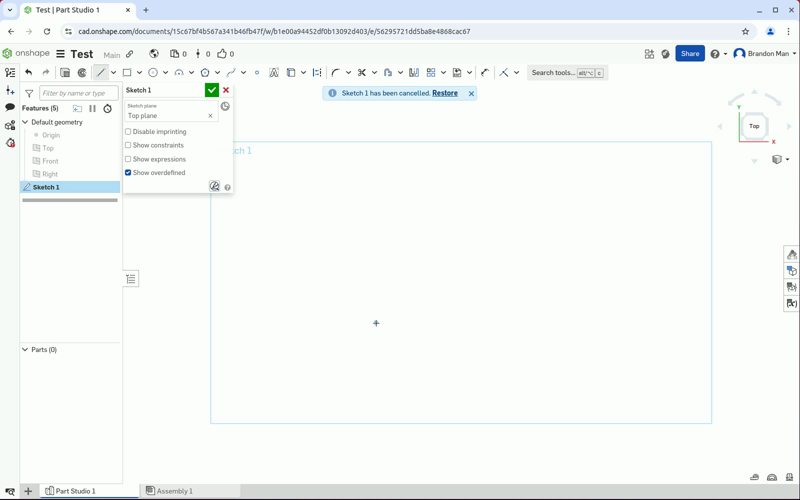
mouse_move(544, 322)
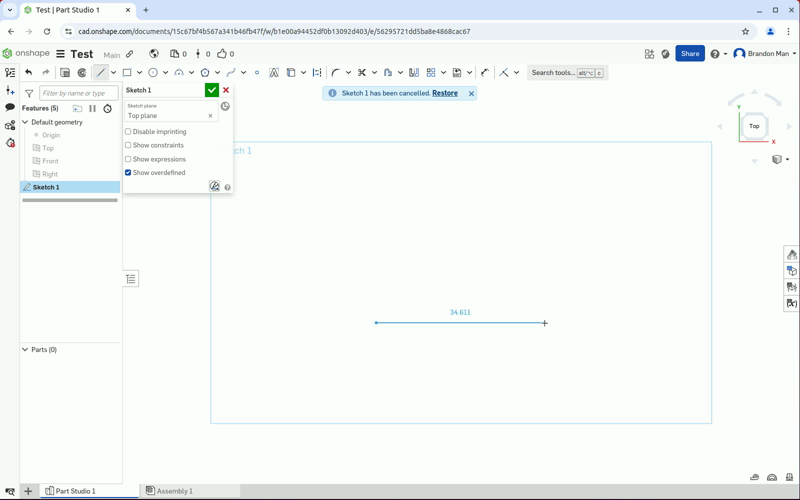
click(544, 322)
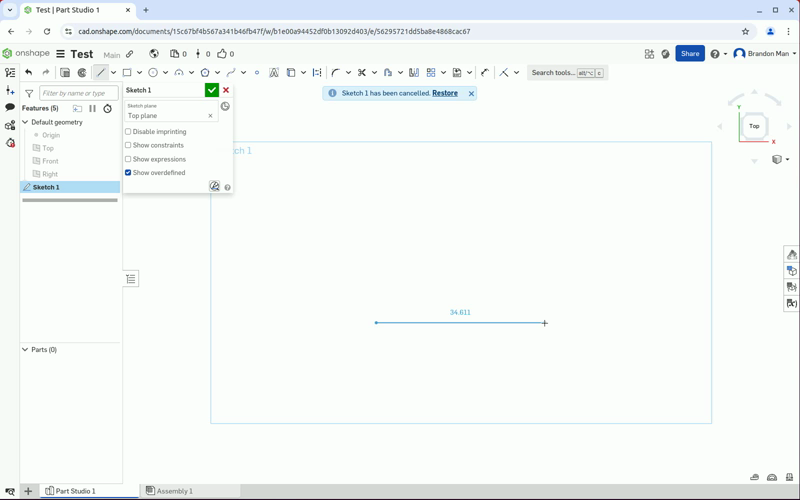
key_up(shift)
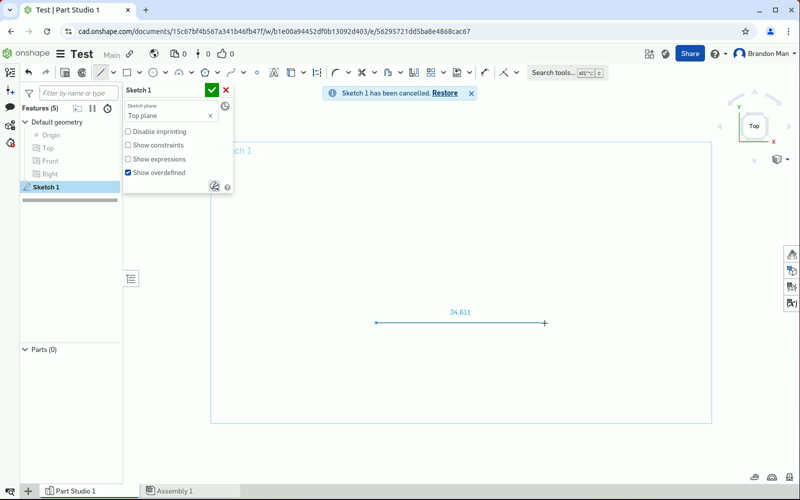
key_down(shift)
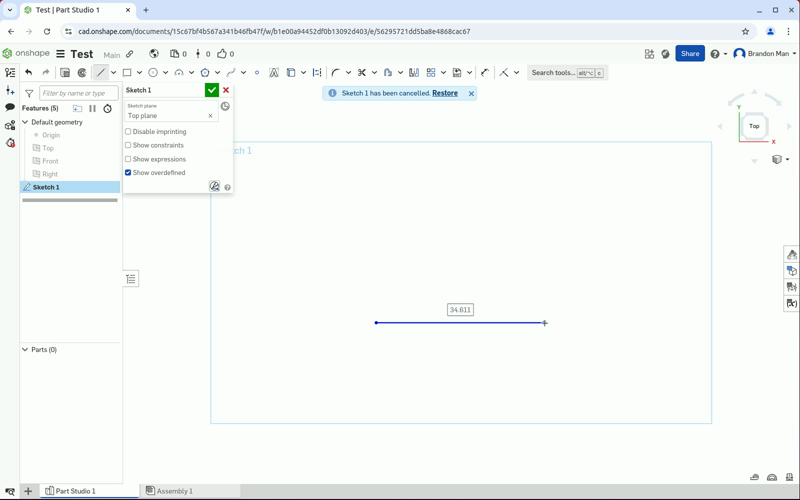
mouse_move(544, 244)
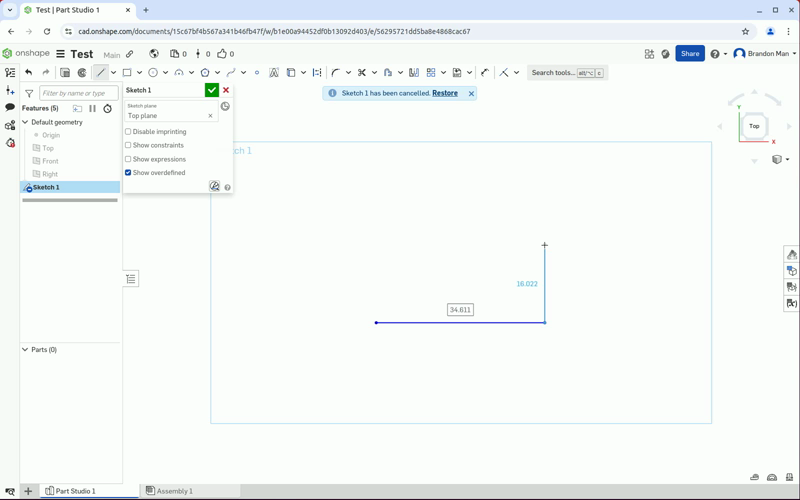
click(544, 244)
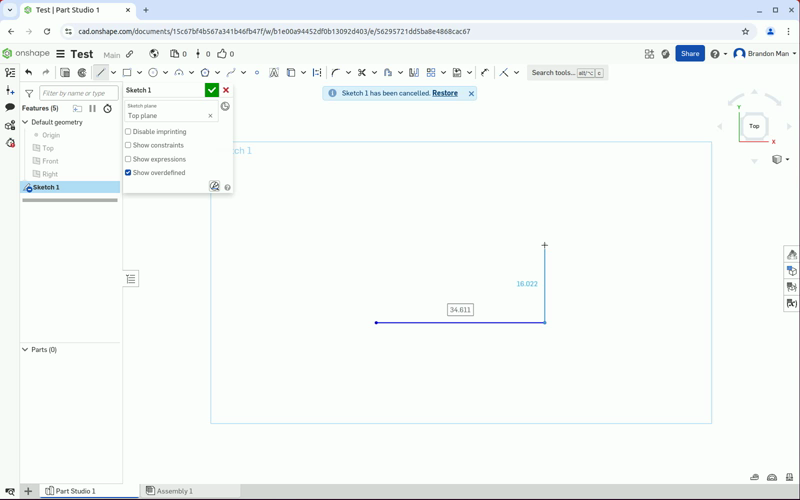
key_up(shift)
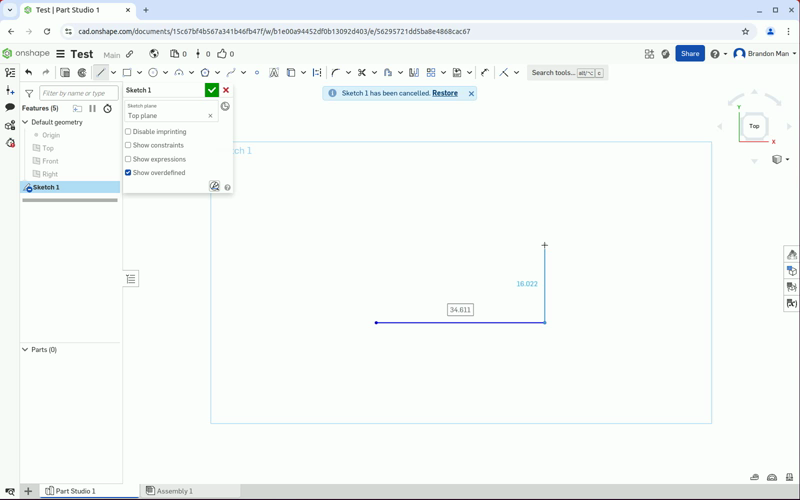
key_down(shift)
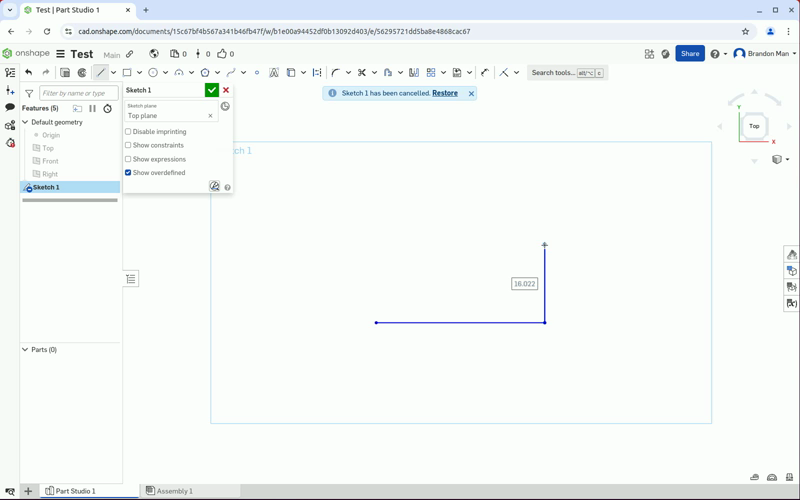
mouse_move(376, 244)
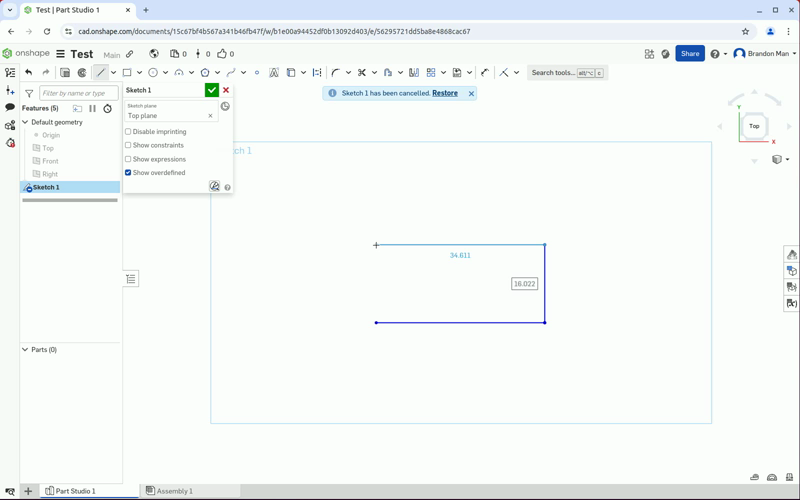
click(376, 244)
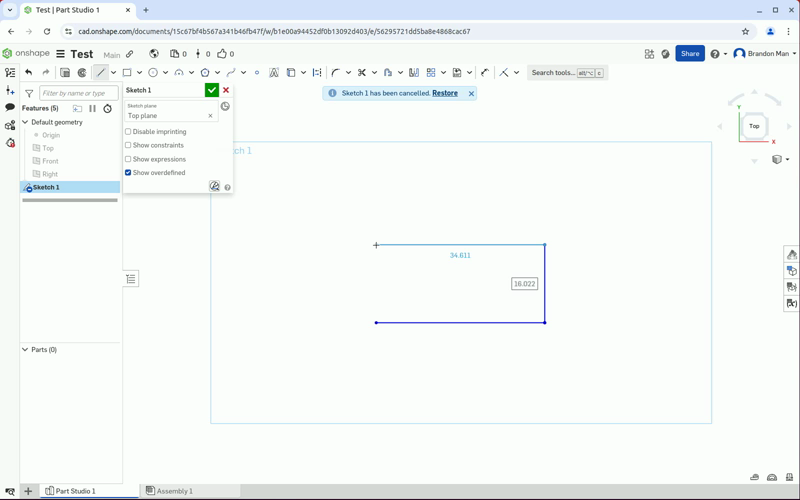
key_up(shift)
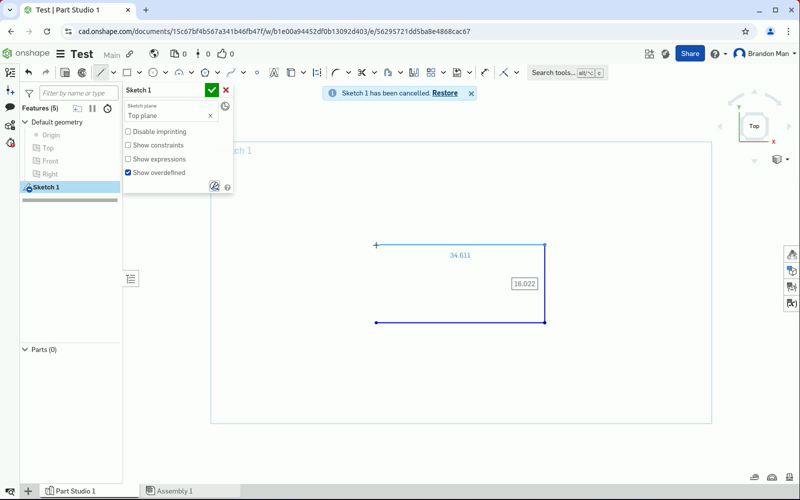
key_down(shift)
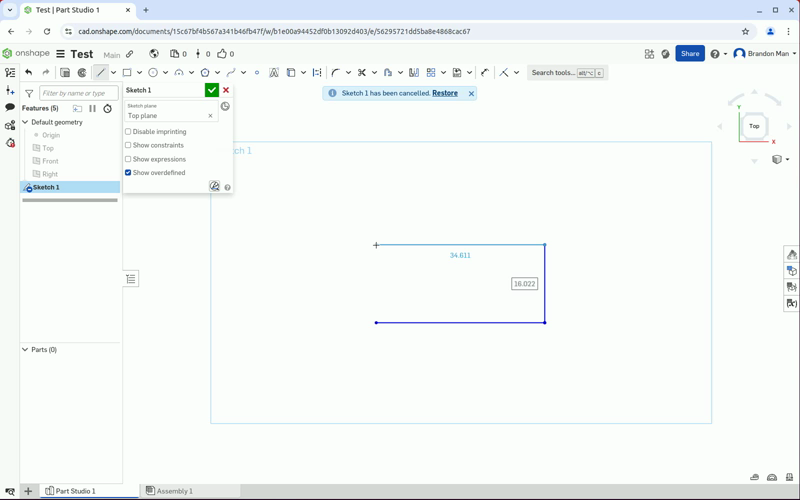
mouse_move(376, 322)
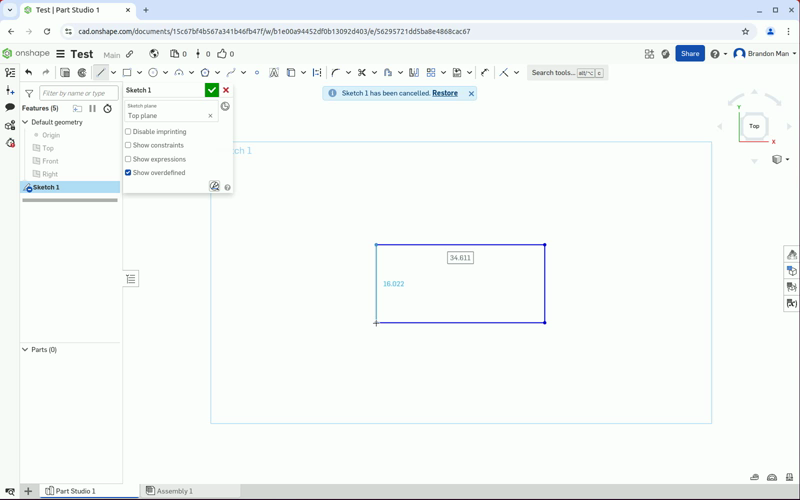
key_up(shift)
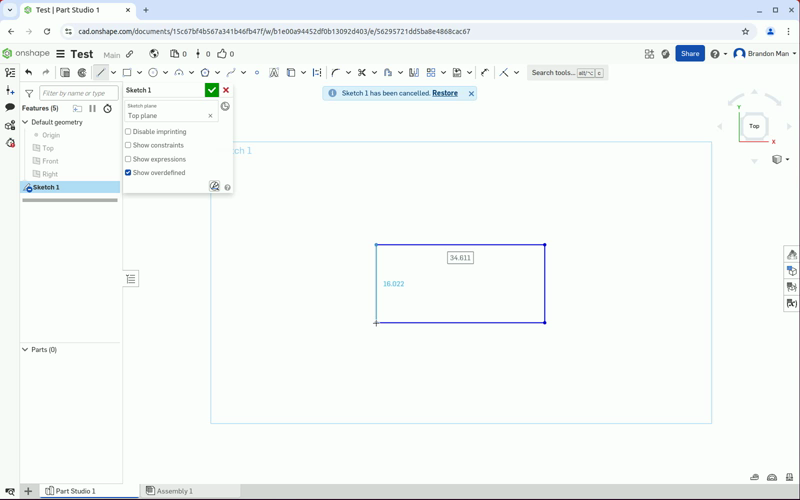
click(376, 322)
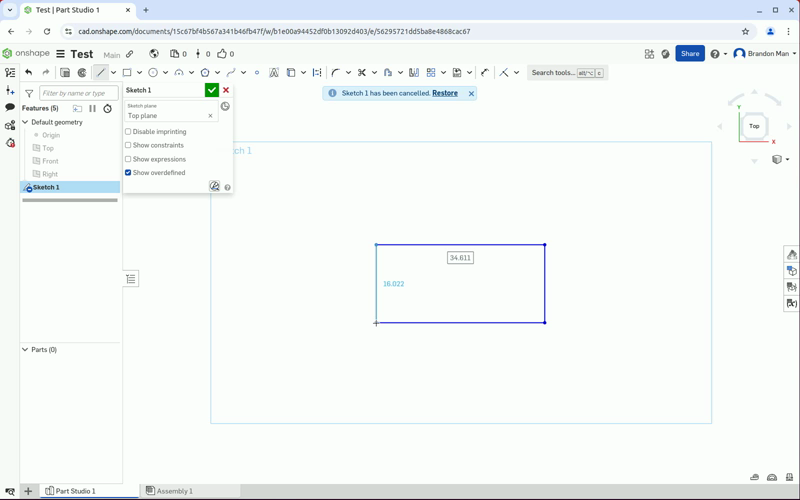
key(esc)
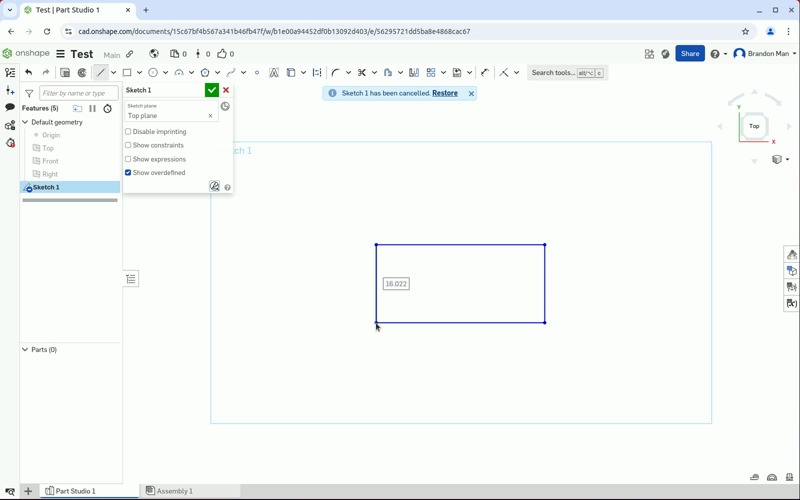
mouse_move(412, 256)
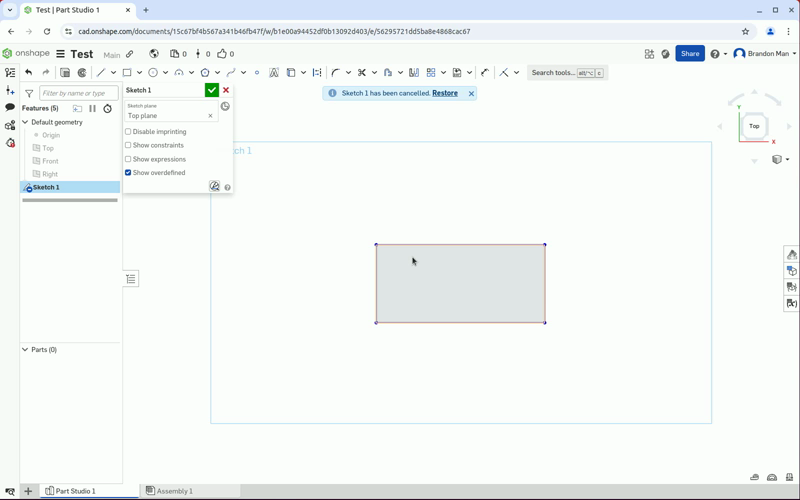
click(412, 256)
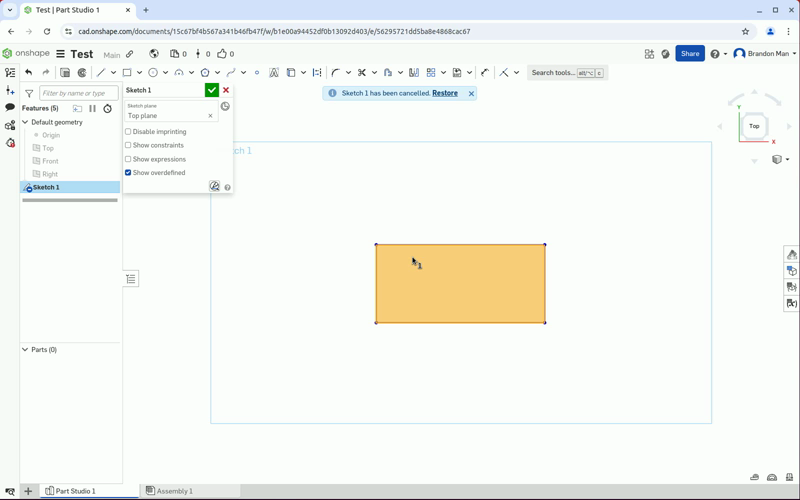
mouse_move(73, 352)
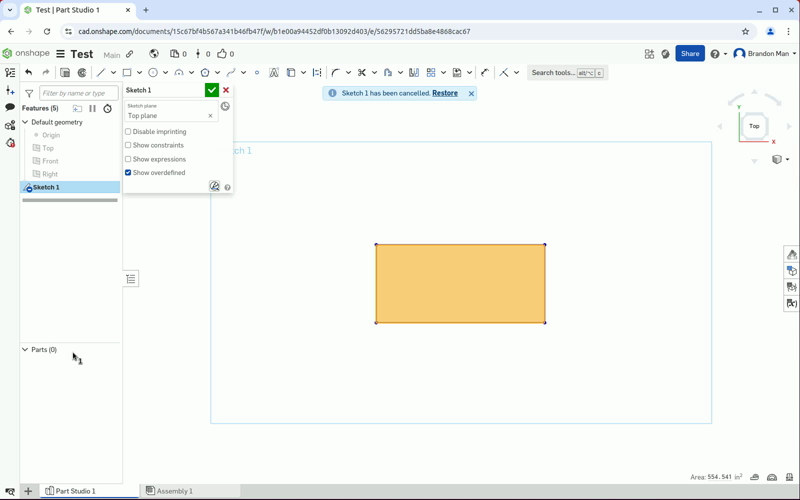
key(shift+y)
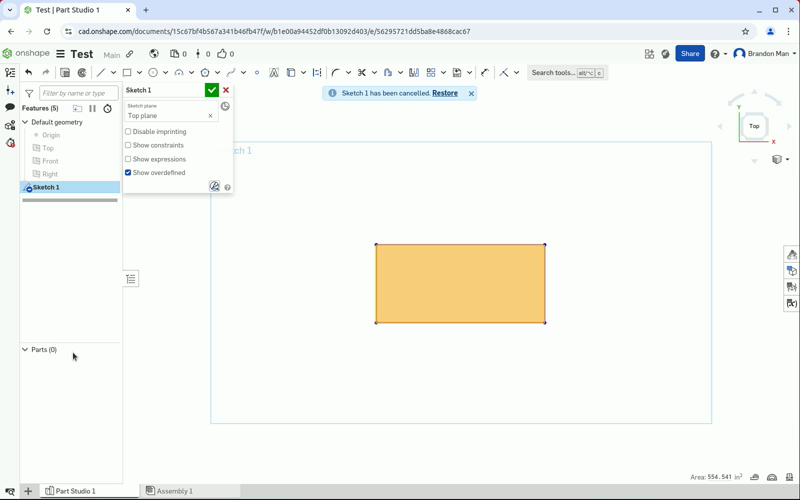
key(shift+e)
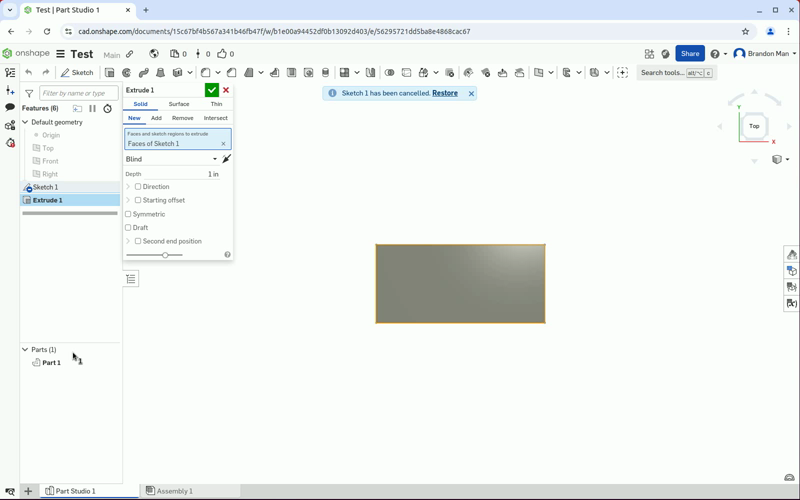
mouse_move(143, 106)
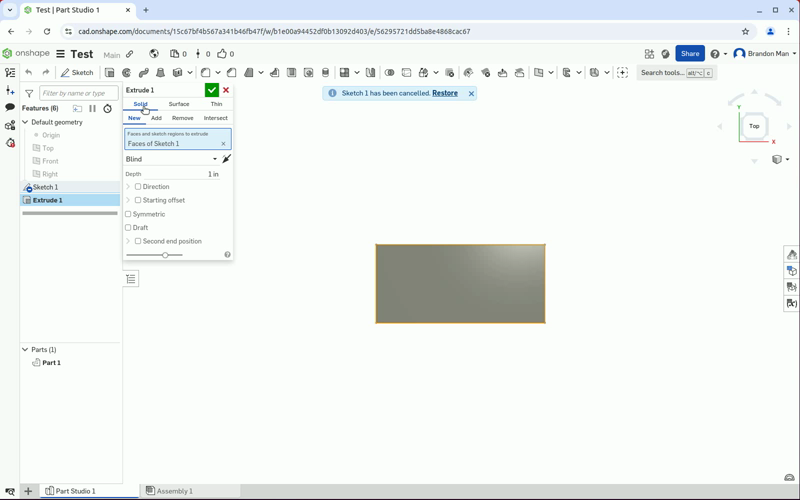
click(143, 106)
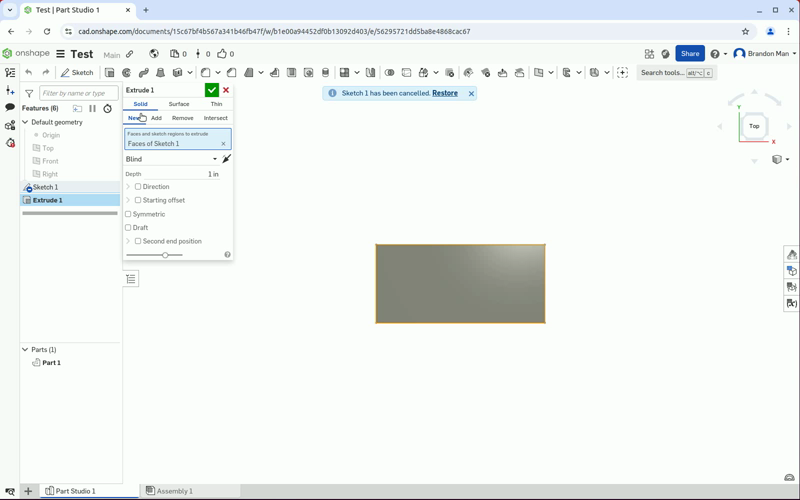
mouse_move(137, 120)
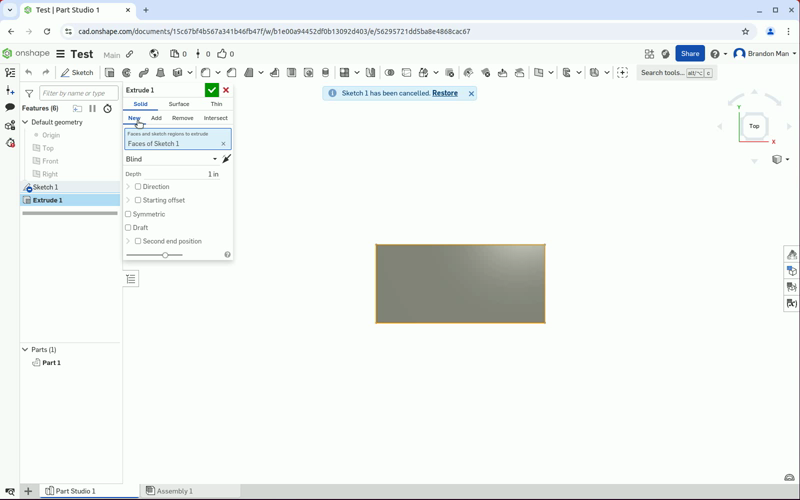
click(137, 120)
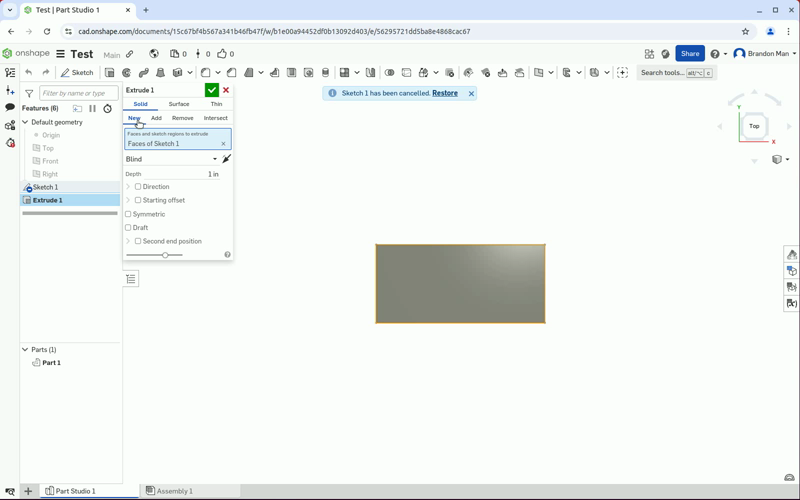
key(tab, 4)
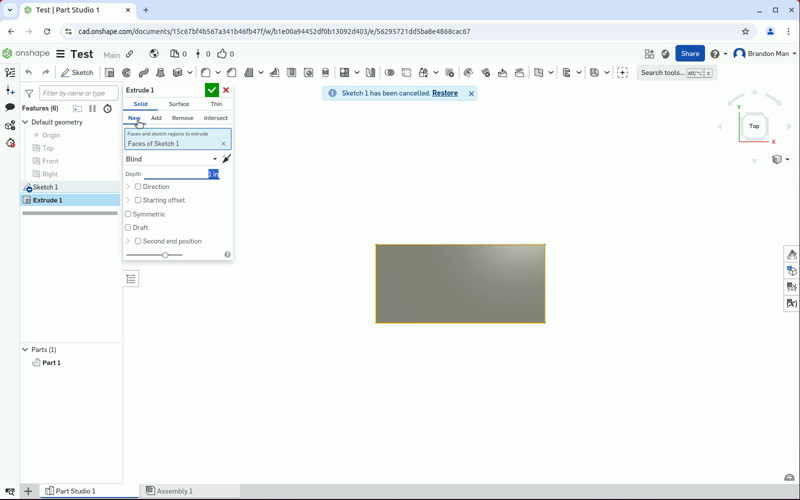
text(23.108)
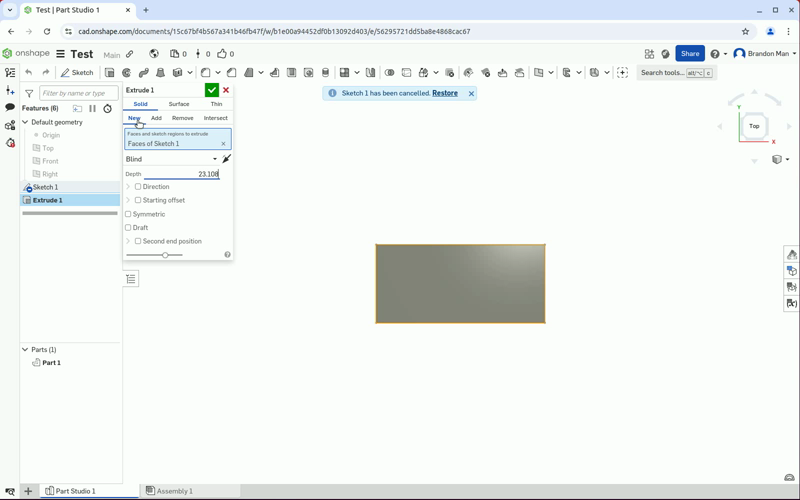
key(enter)
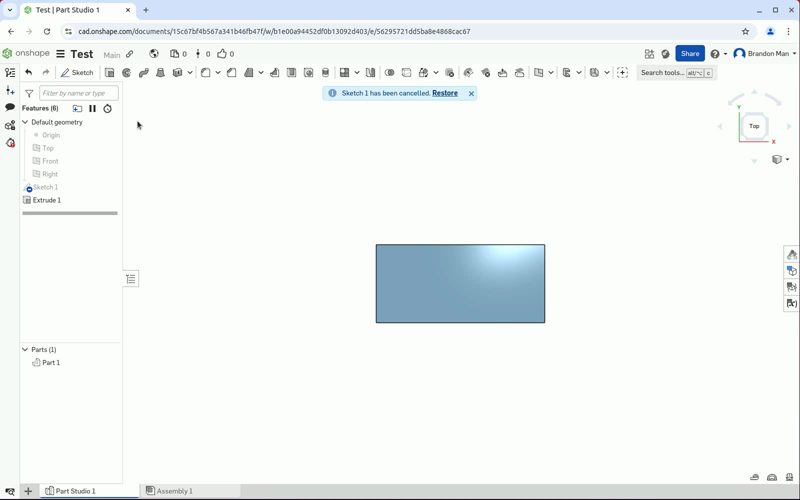
key(shift+h)
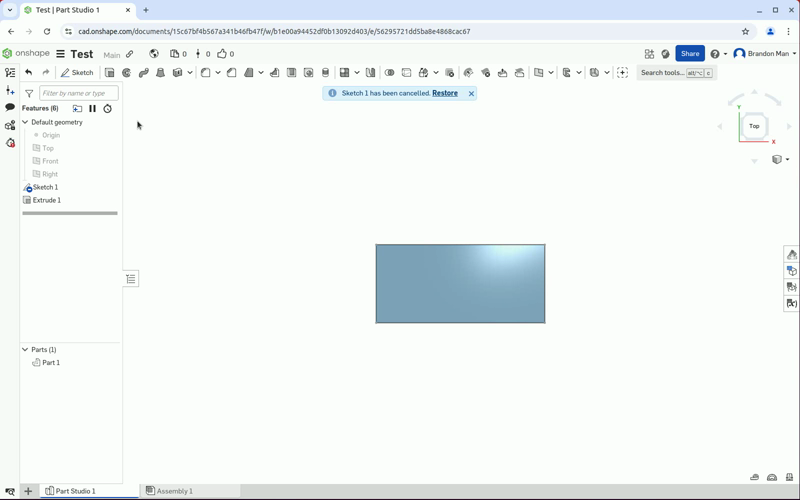
key(shift+h)
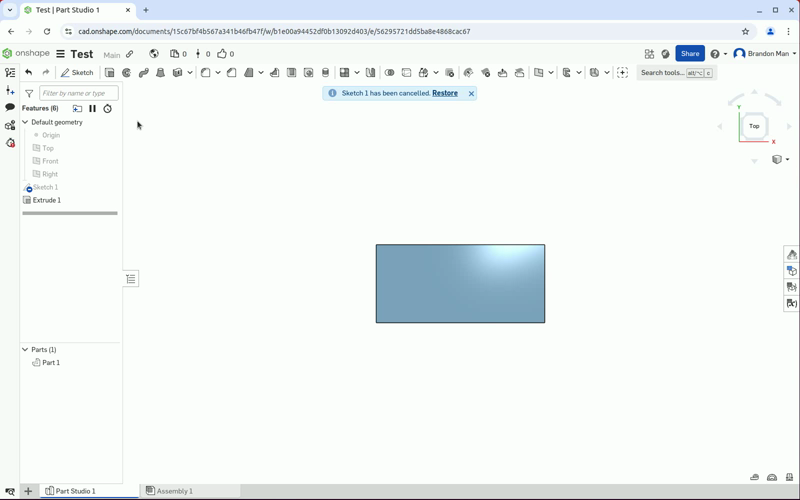
mouse_move(73, 189)
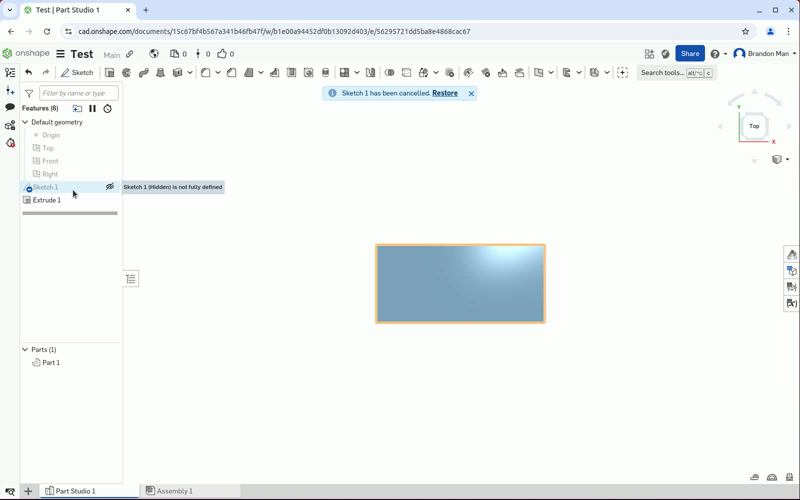
click(73, 189)
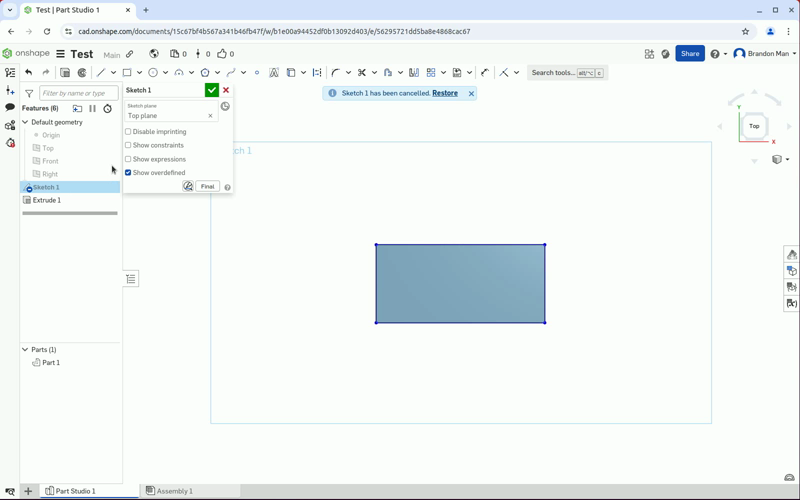
mouse_move(229, 92)
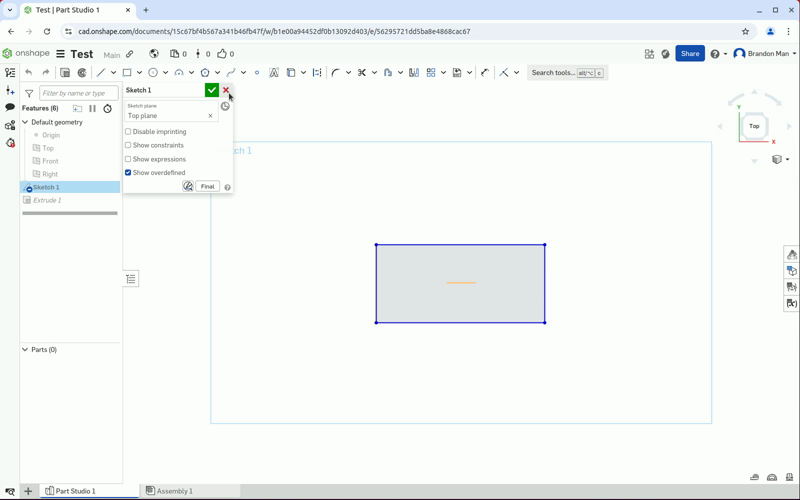
click(229, 92)
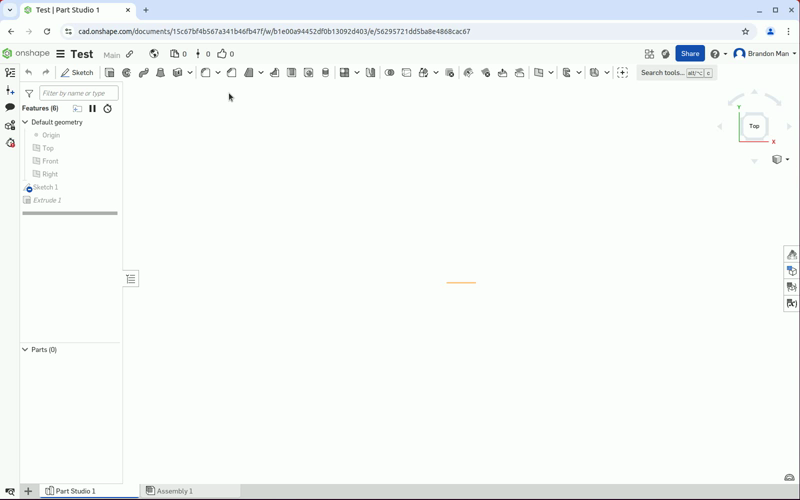
mouse_move(541, 75)
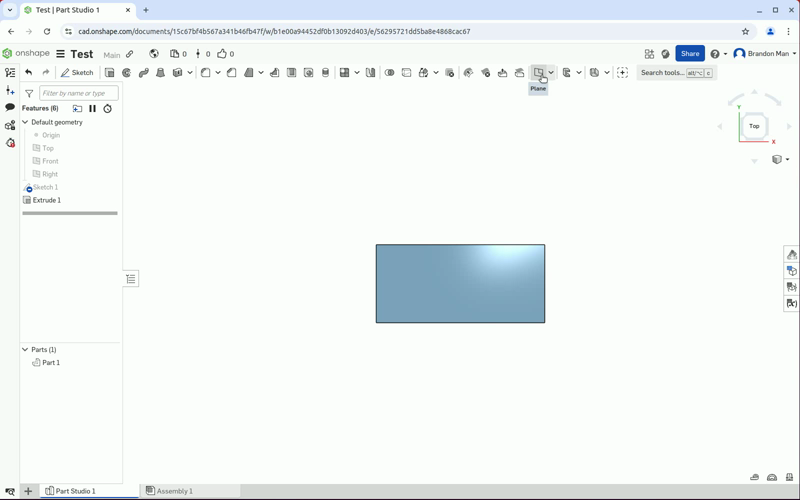
click(541, 75)
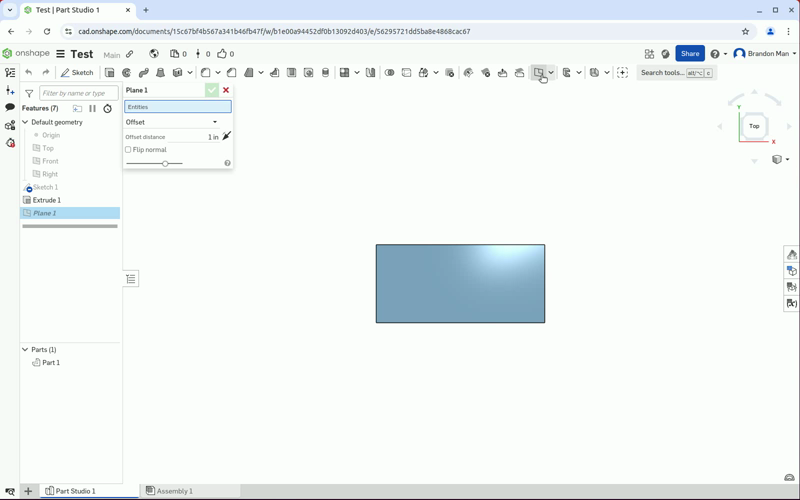
mouse_move(73, 150)
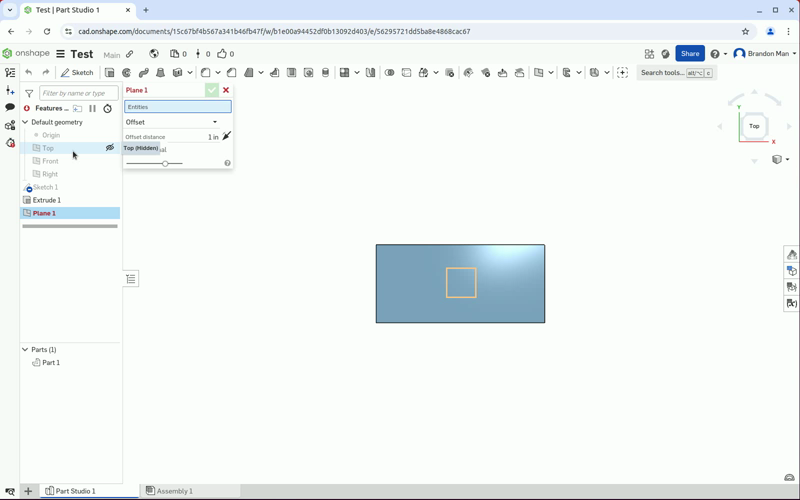
click(73, 150)
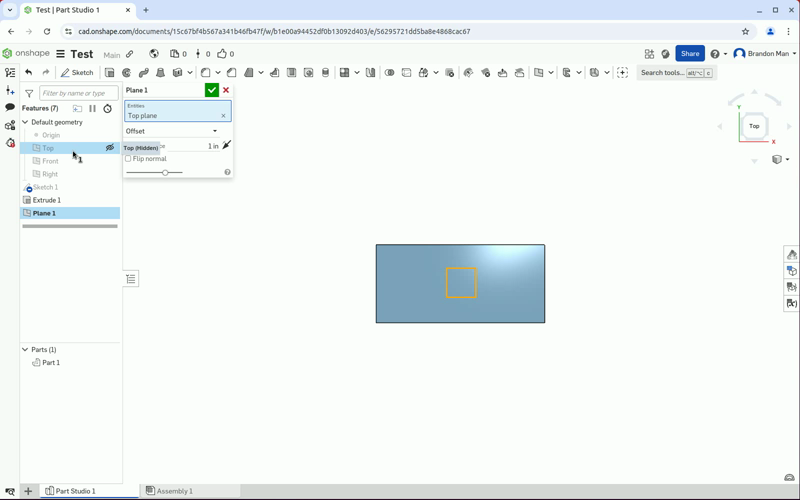
key(tab, 2)
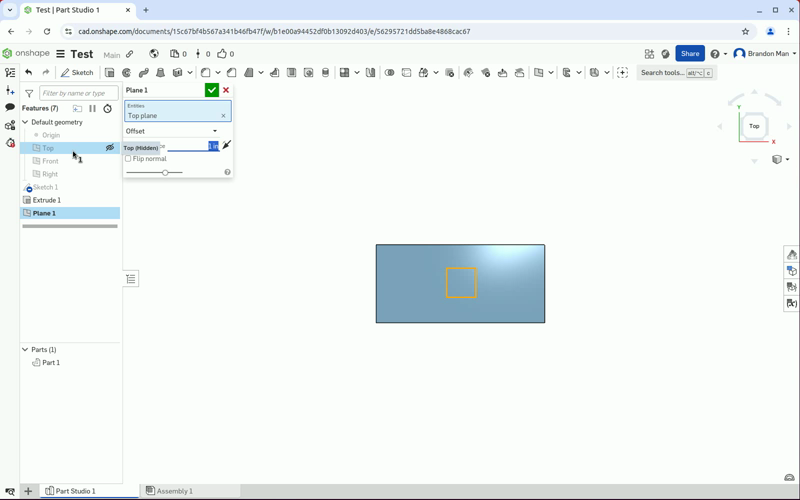
text(23.108)
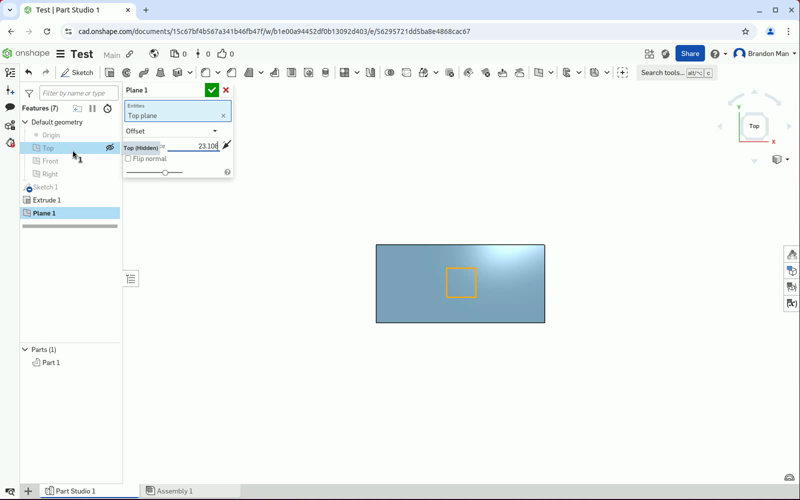
key(enter, 2)
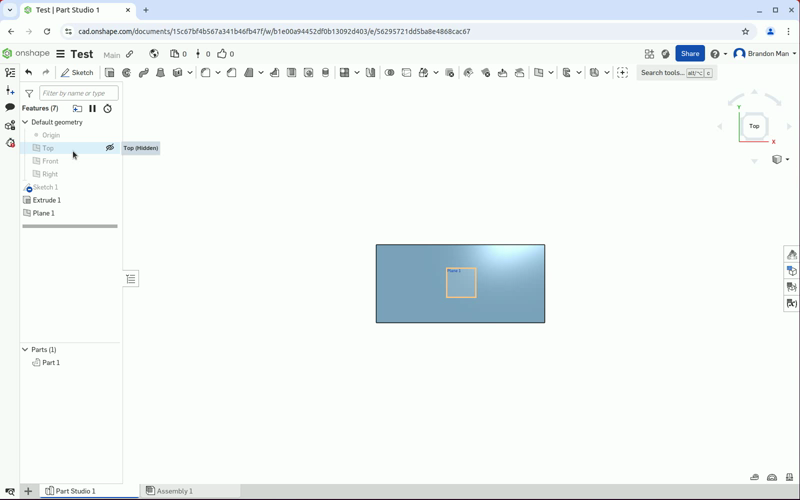
key(shift+s)
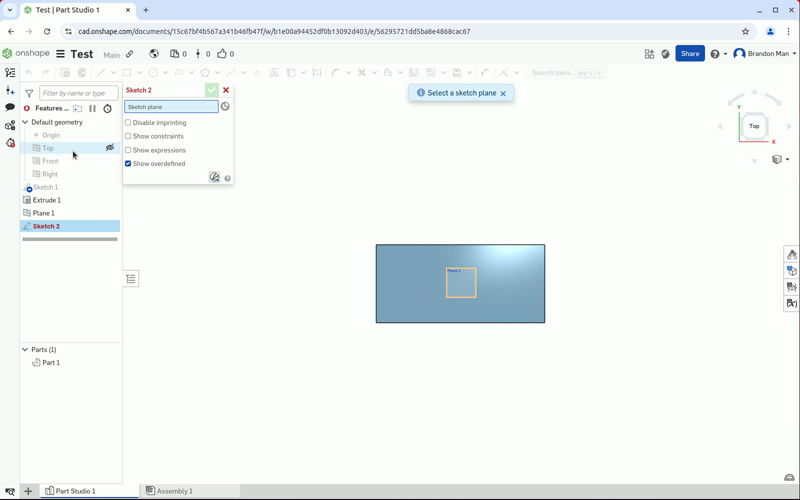
mouse_move(73, 215)
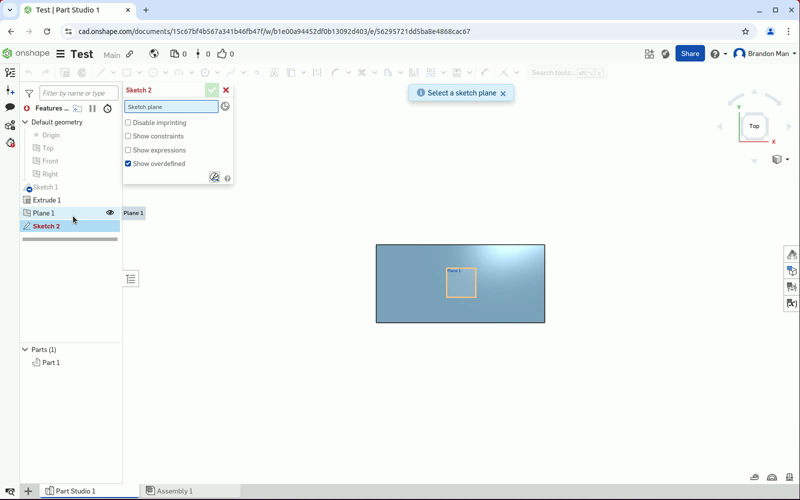
click(73, 215)
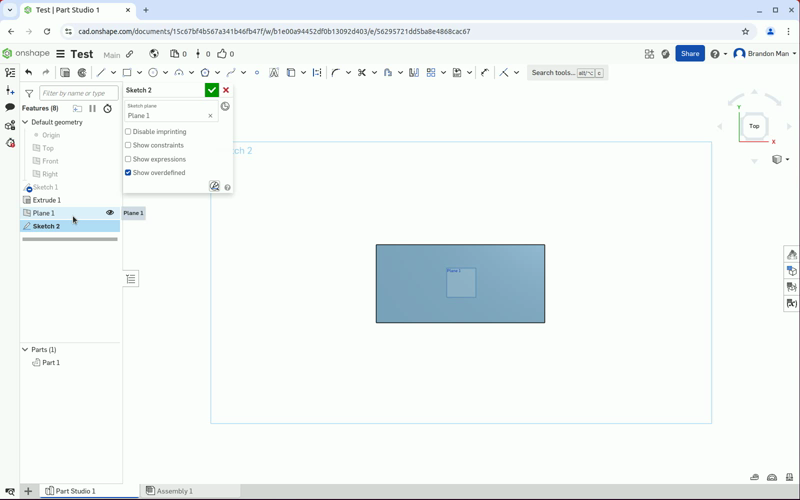
mouse_move(73, 352)
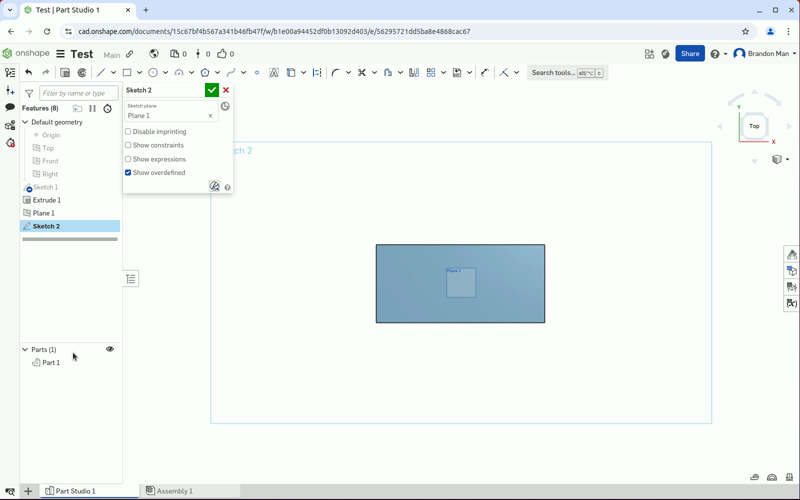
key(y)
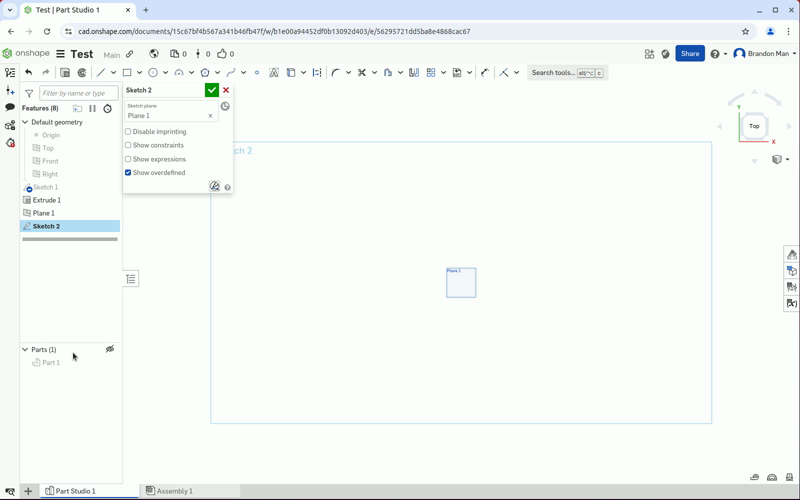
key(a)
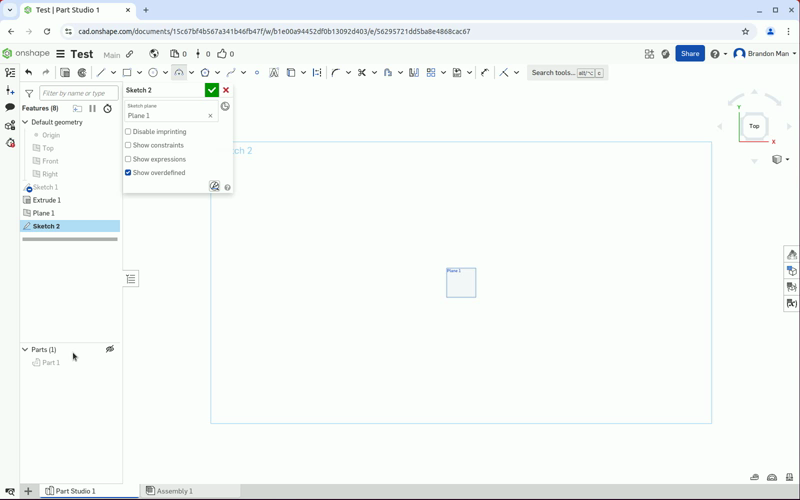
key_down(shift)
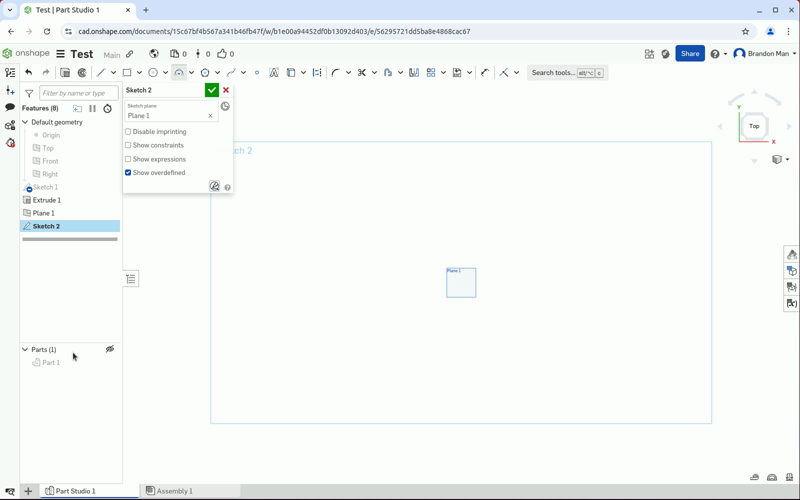
mouse_move(444, 305)
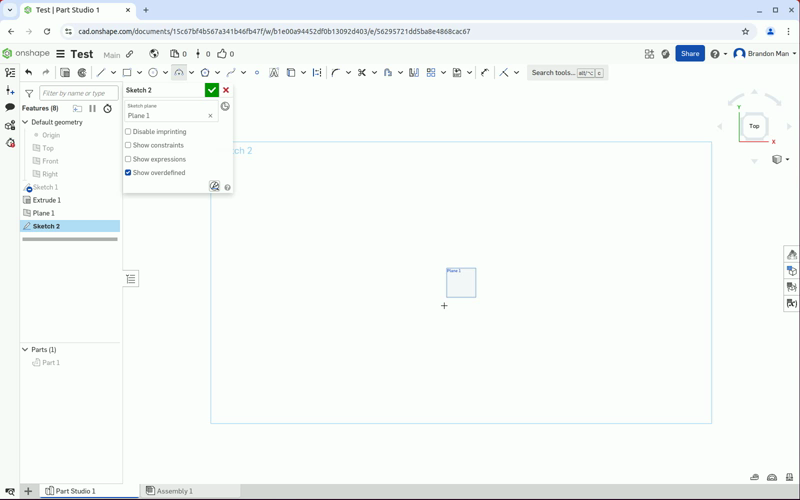
click(444, 305)
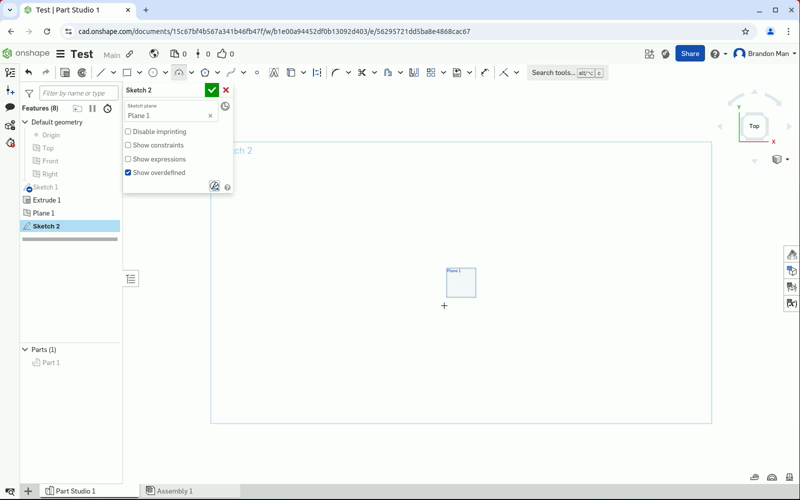
key_up(shift)
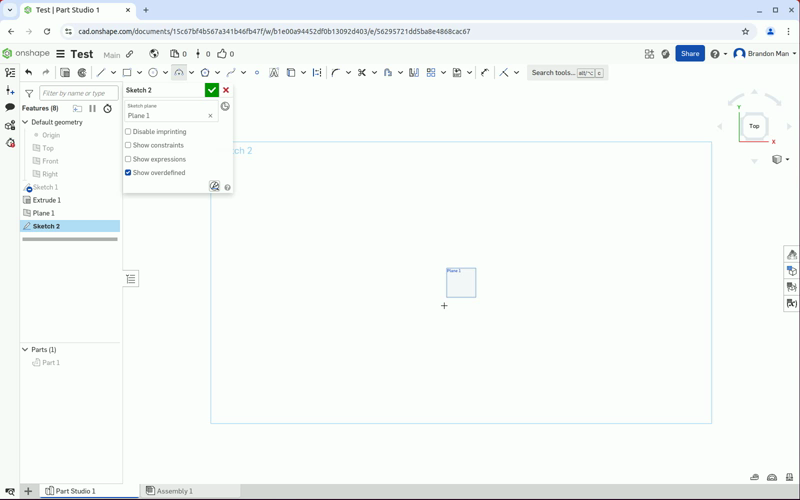
key_down(shift)
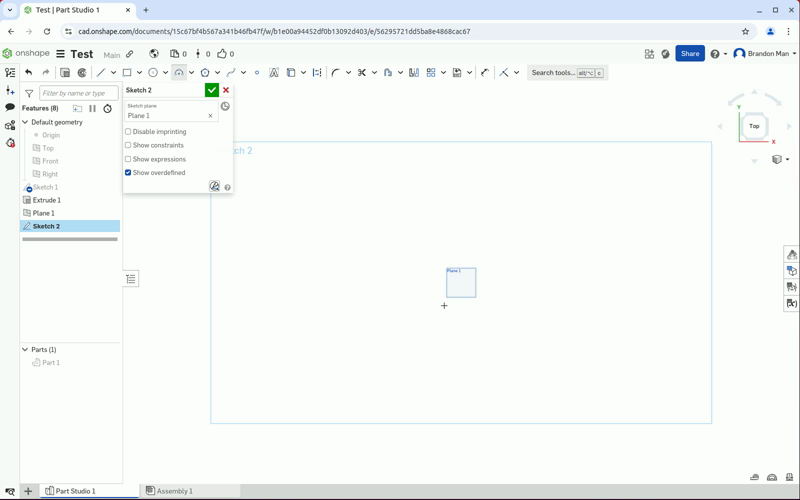
mouse_move(450, 310)
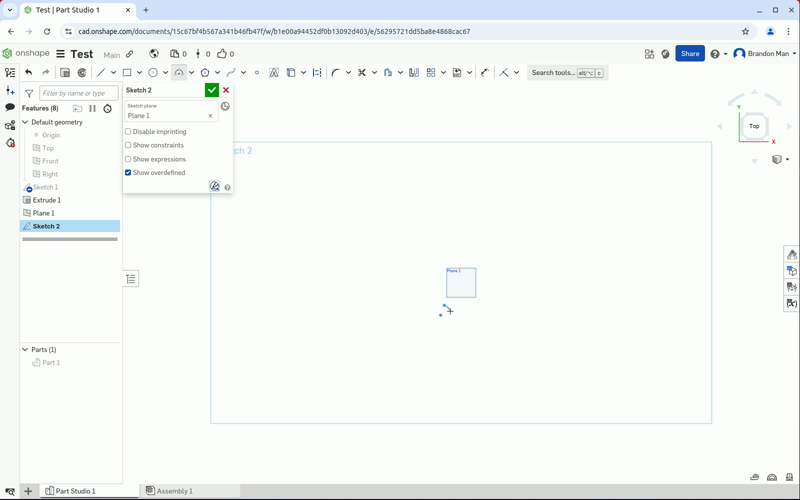
click(450, 310)
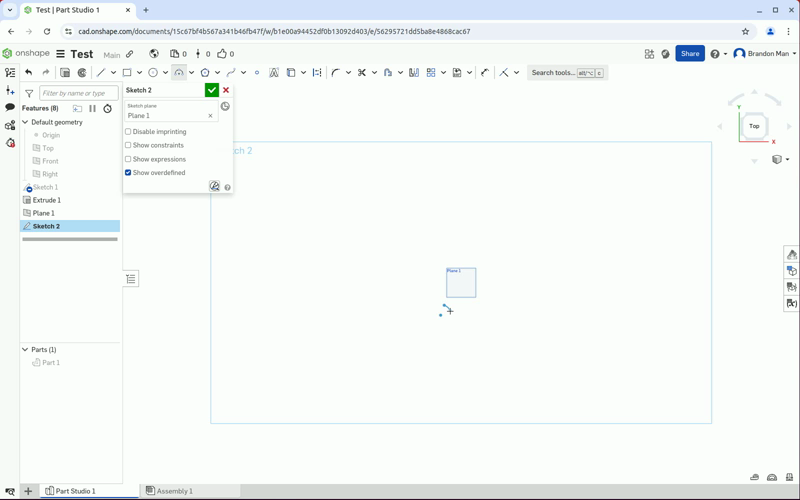
mouse_move(446, 309)
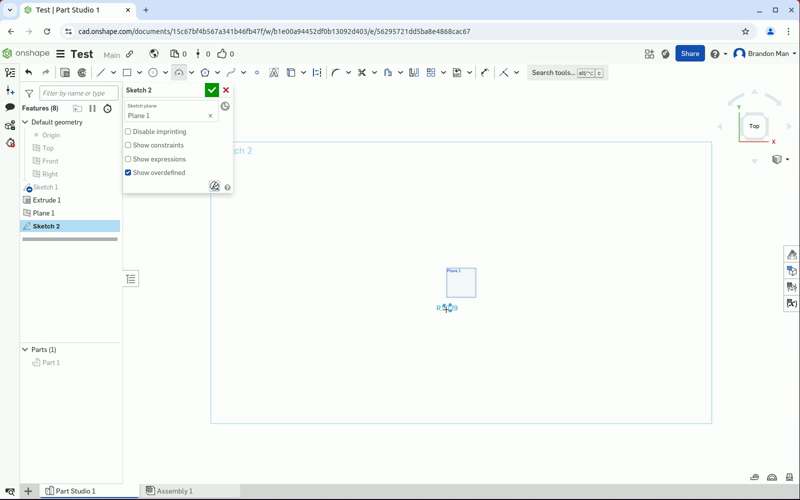
click(446, 309)
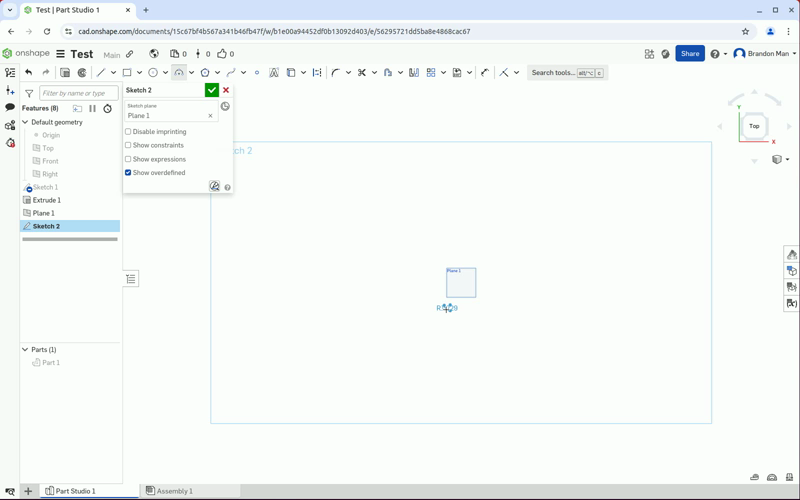
key_up(shift)
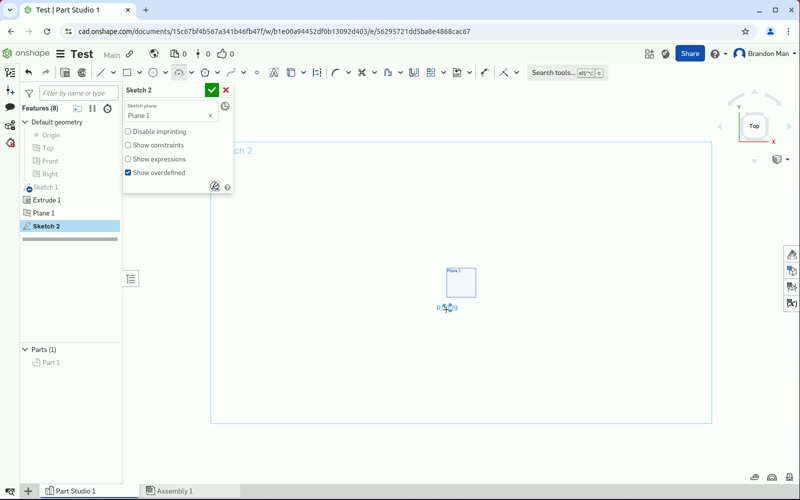
key(esc)
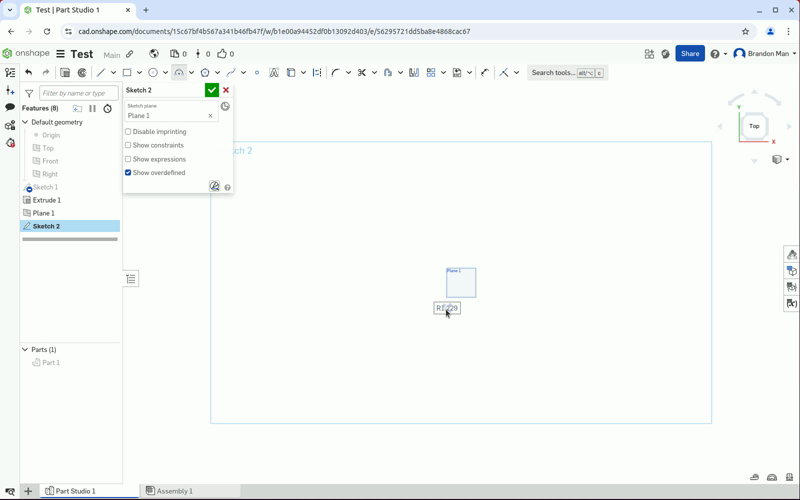
key(l)
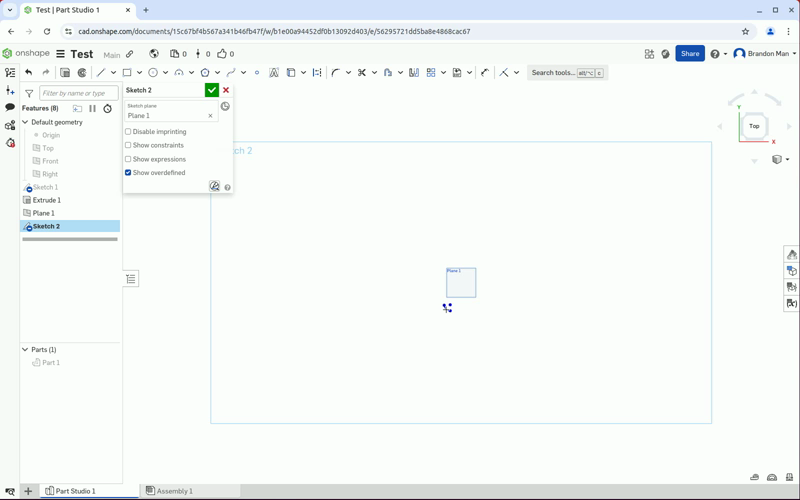
mouse_move(450, 310)
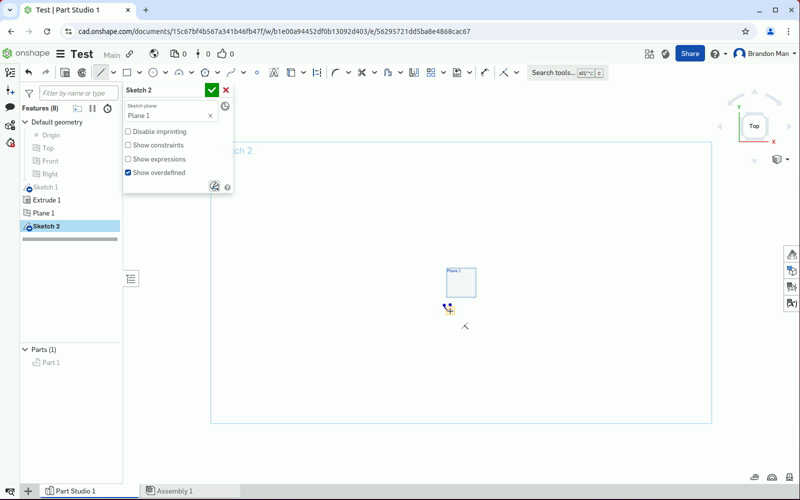
click(450, 310)
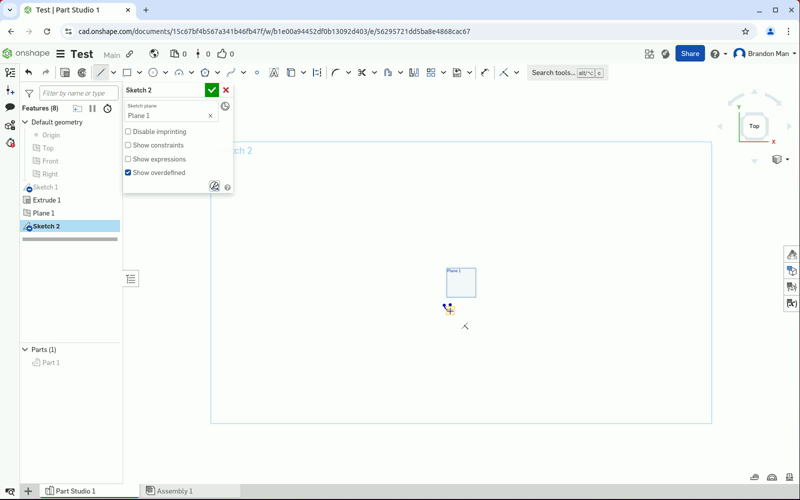
key_down(shift)
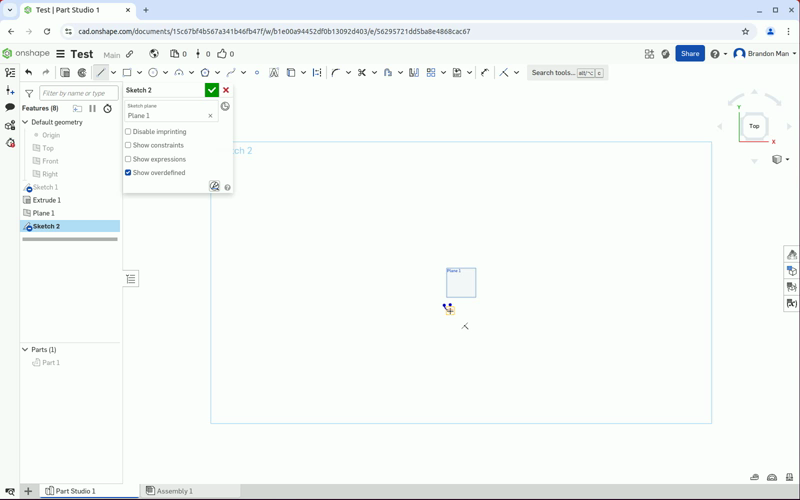
mouse_move(529, 310)
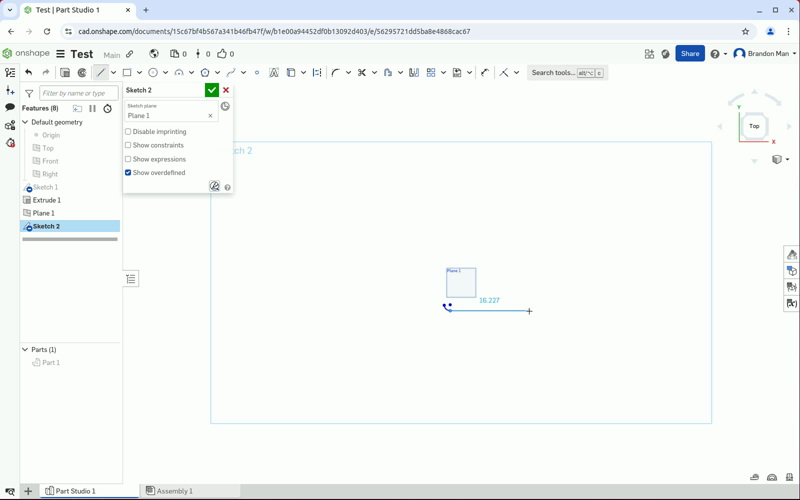
click(529, 310)
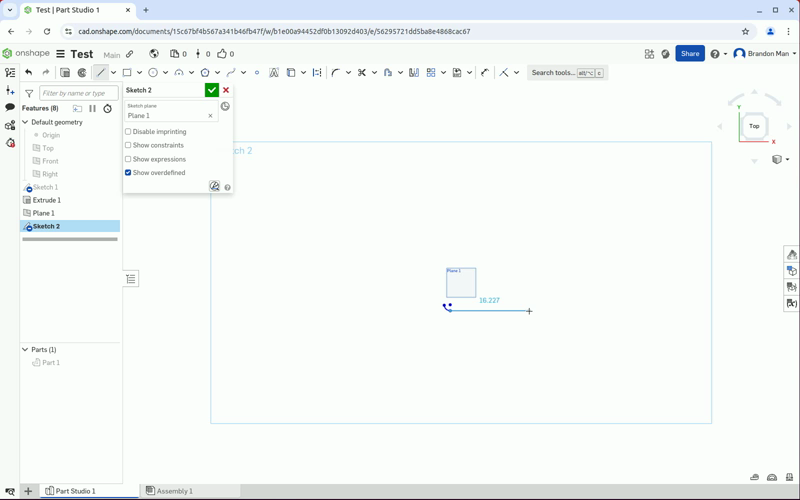
key_up(shift)
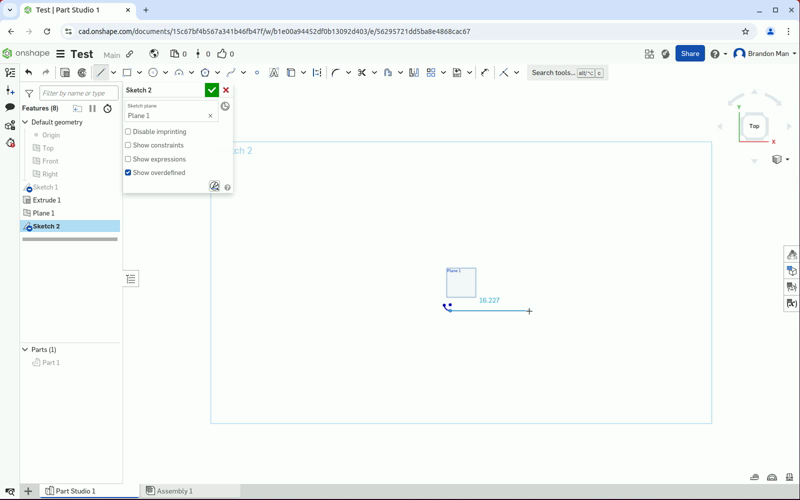
key(esc)
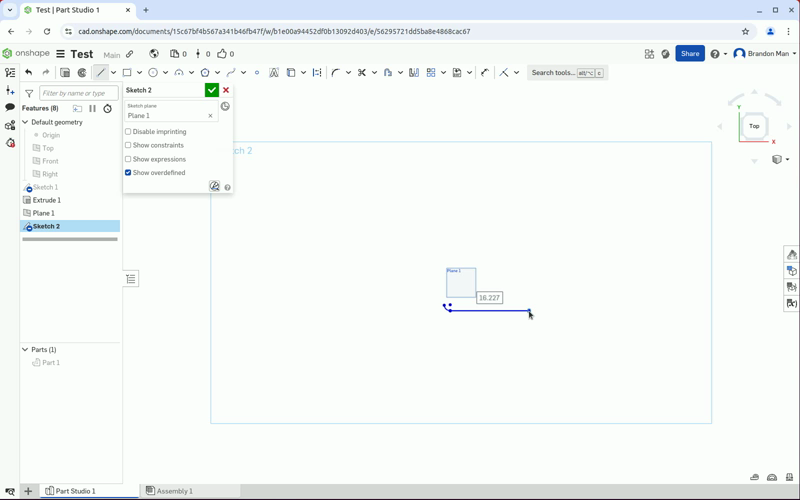
key(a)
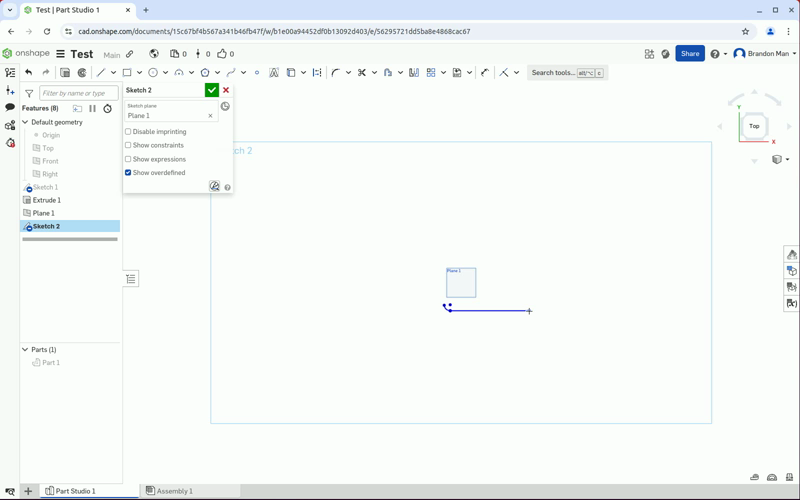
mouse_move(529, 310)
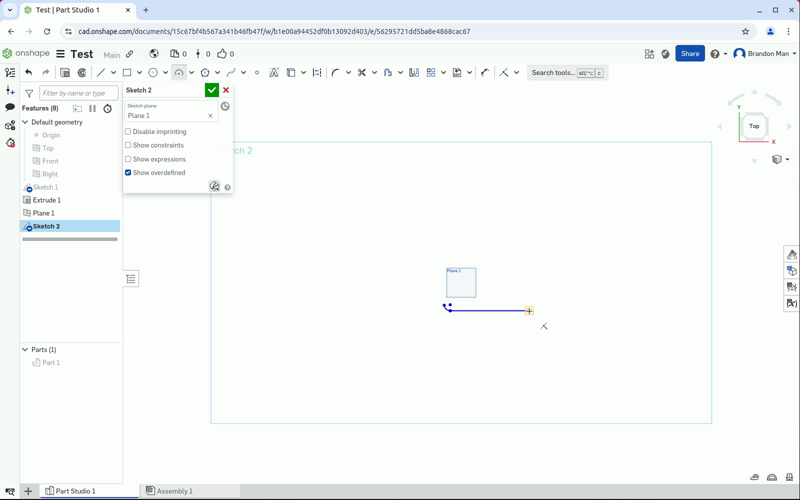
click(529, 310)
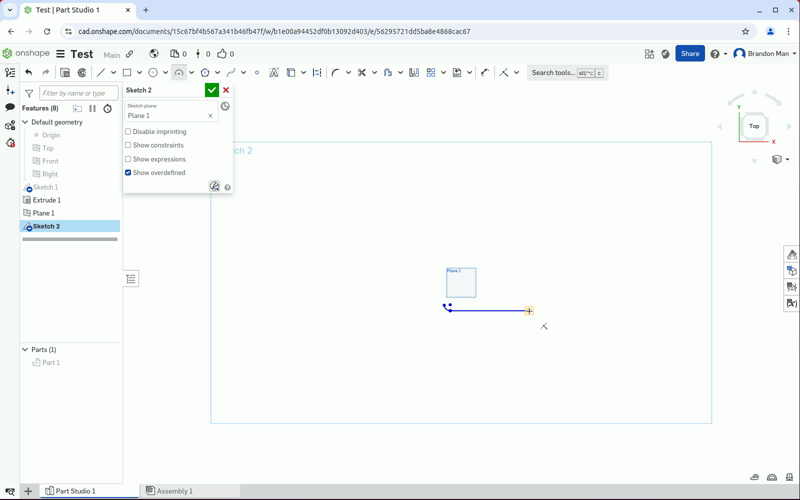
key_down(shift)
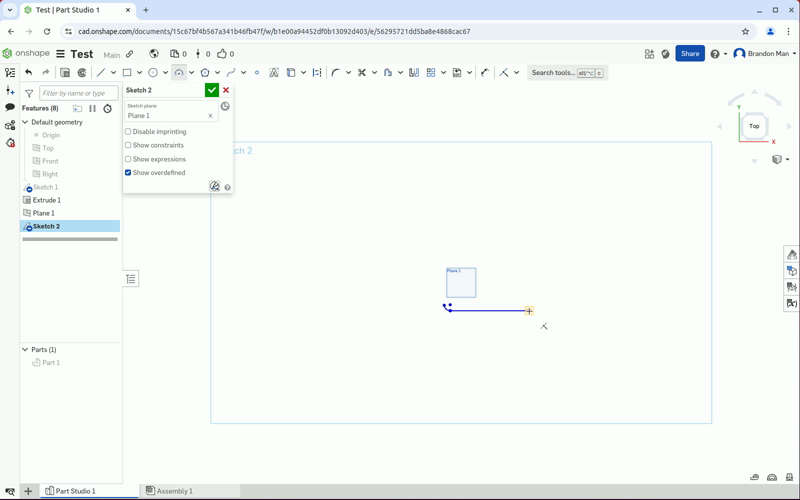
mouse_move(534, 305)
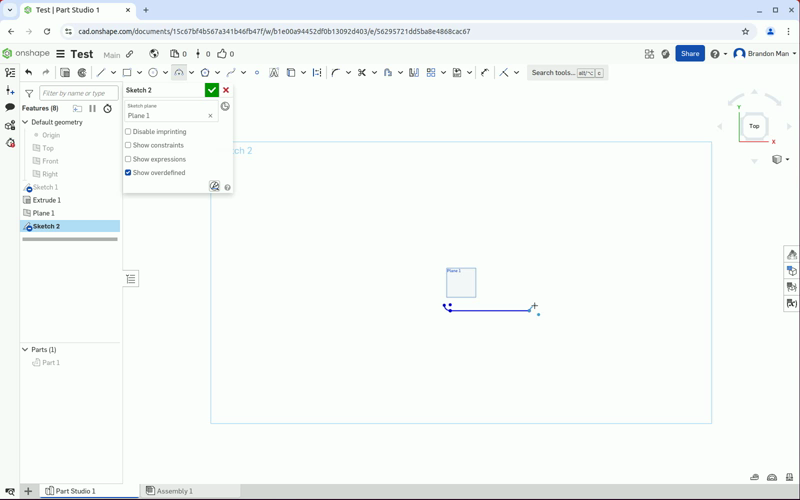
click(534, 305)
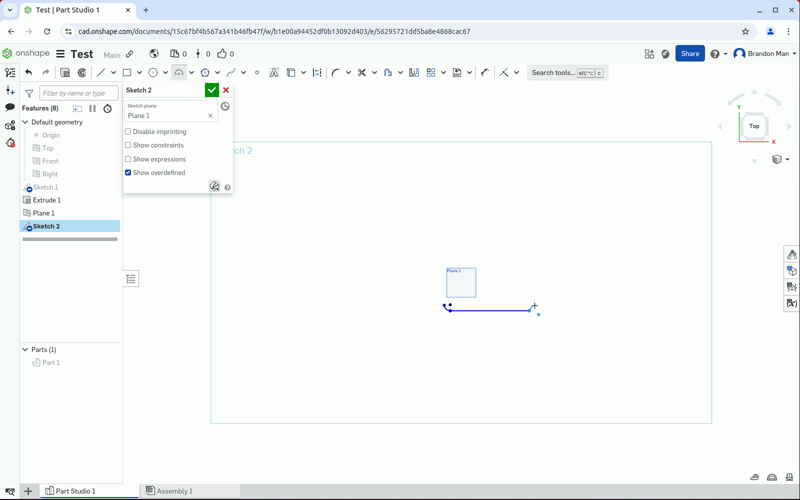
mouse_move(533, 309)
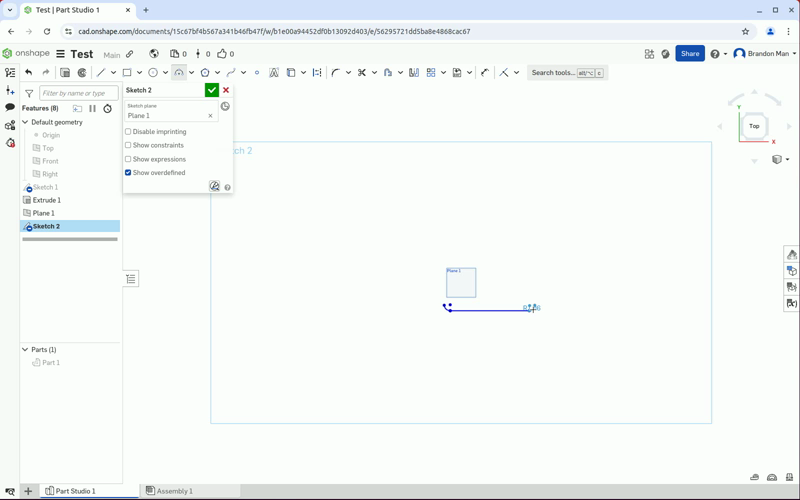
scroll(6)
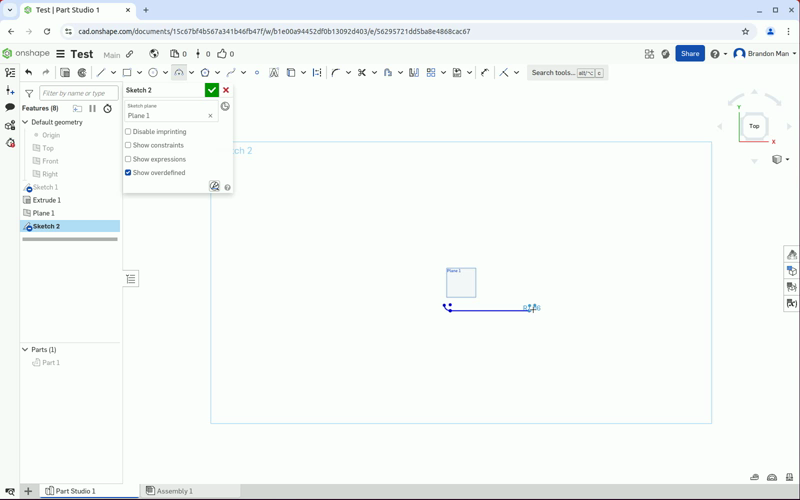
scroll(6)
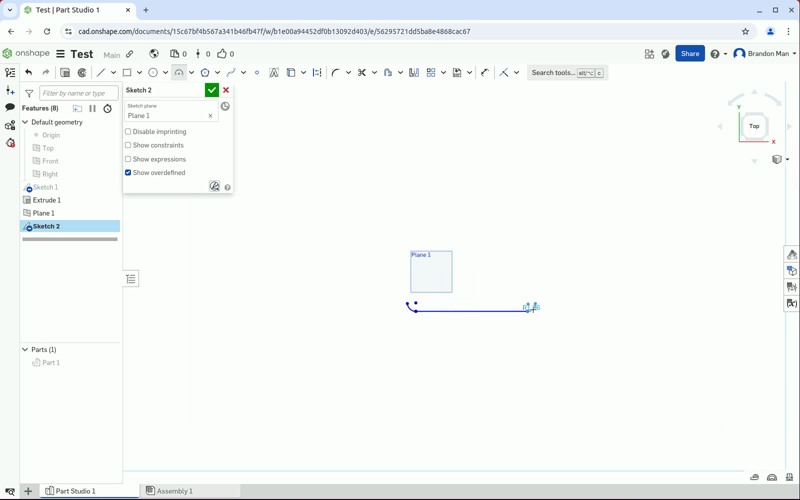
scroll(6)
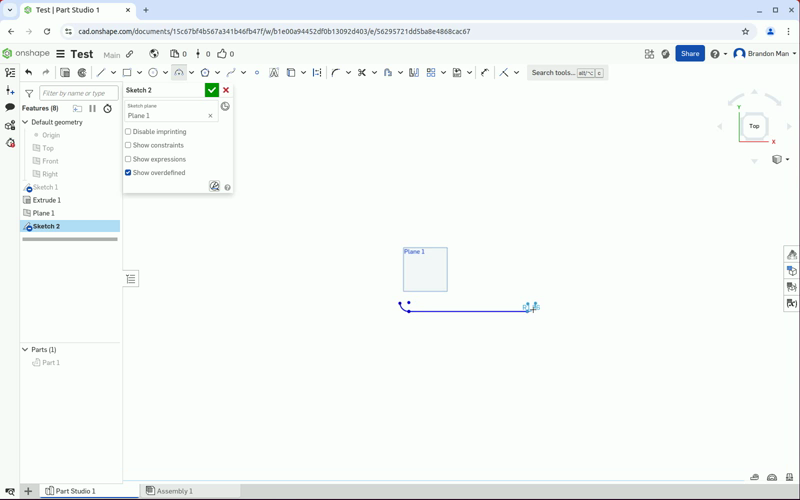
scroll(6)
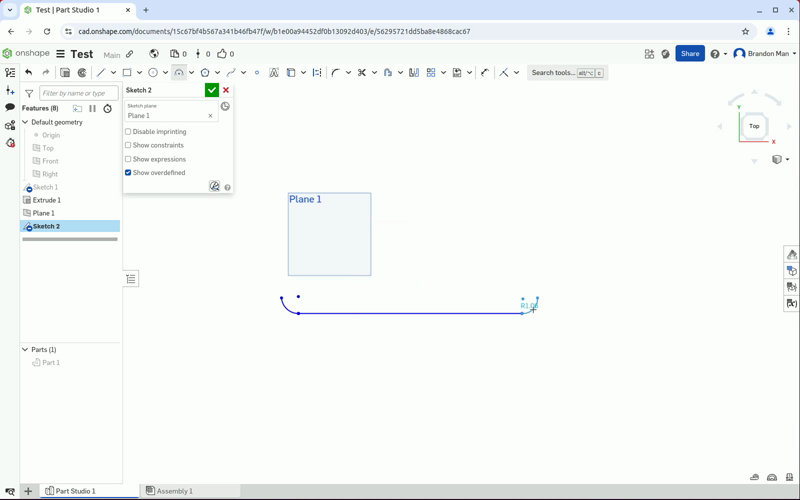
scroll(6)
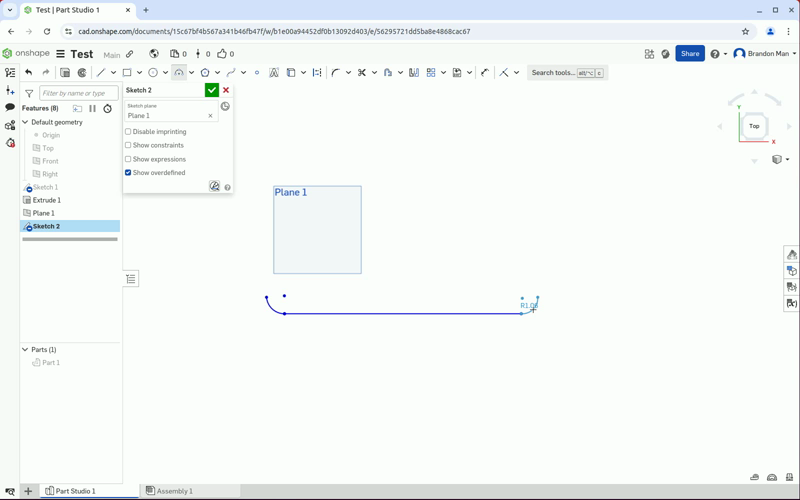
scroll(6)
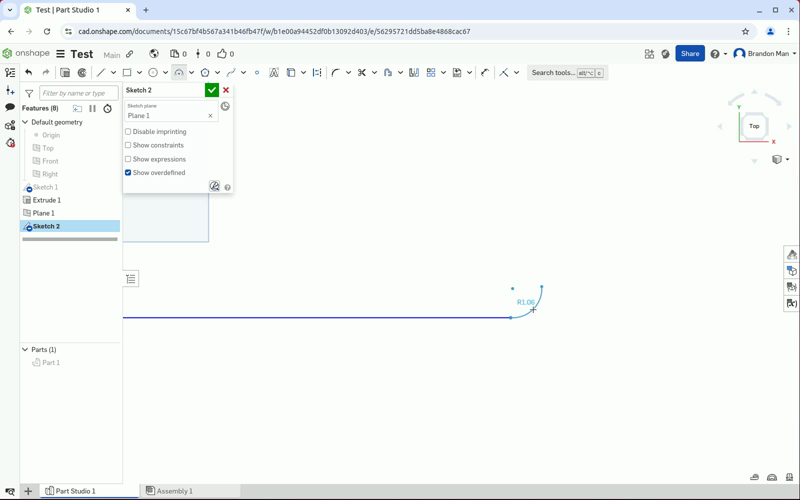
scroll(6)
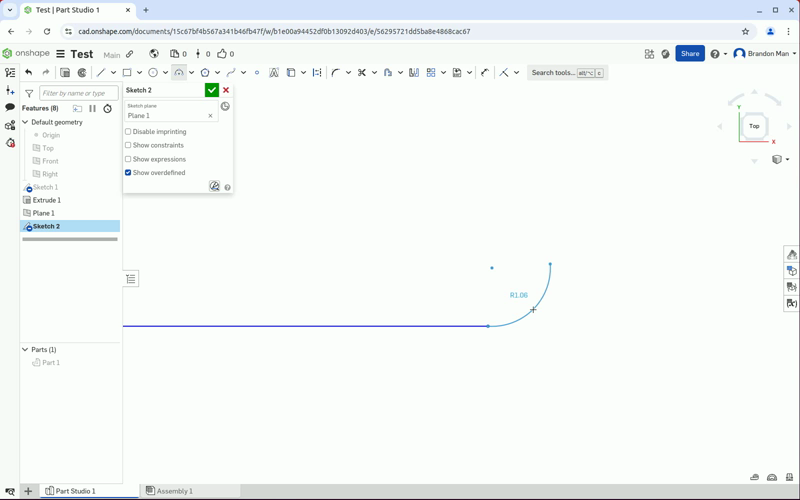
click(533, 309)
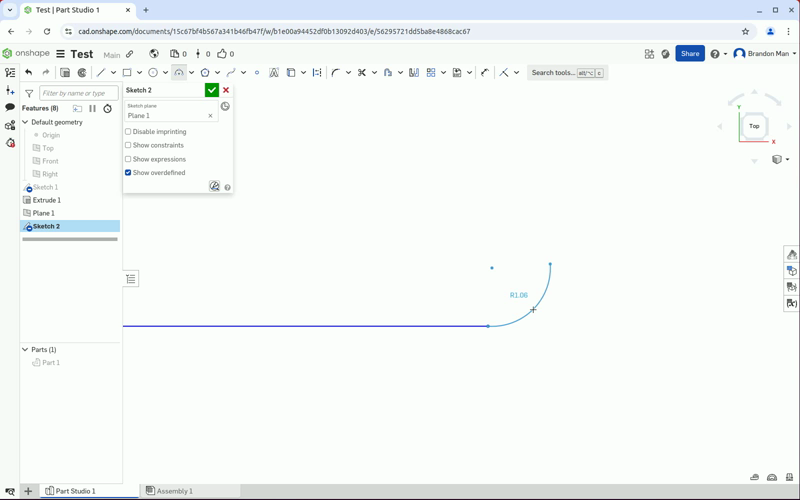
scroll(-6)
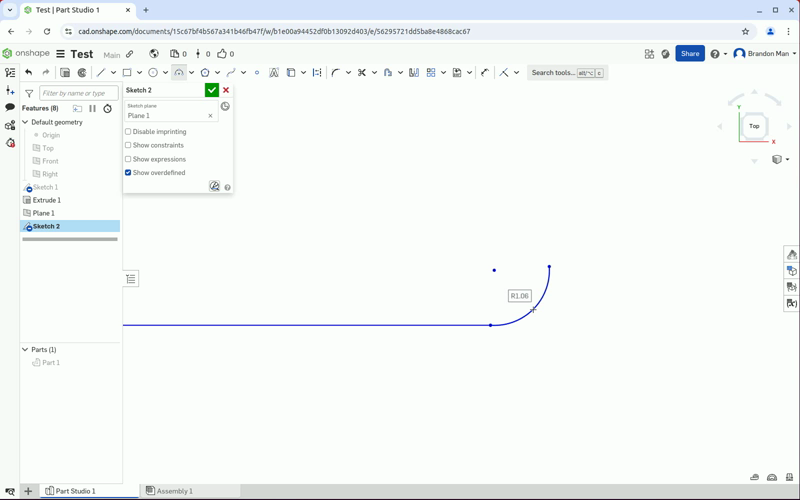
scroll(-6)
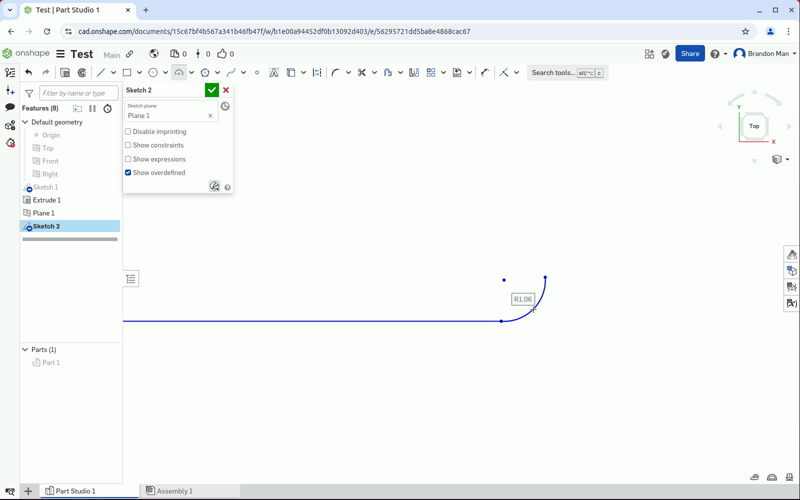
scroll(-6)
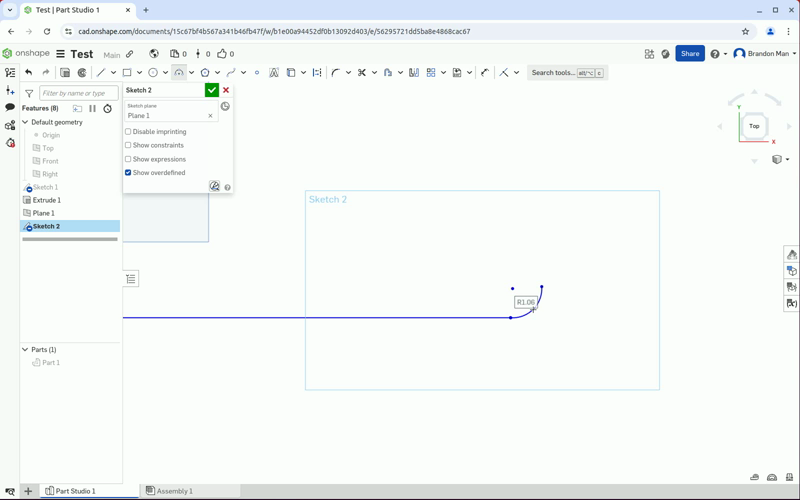
scroll(-6)
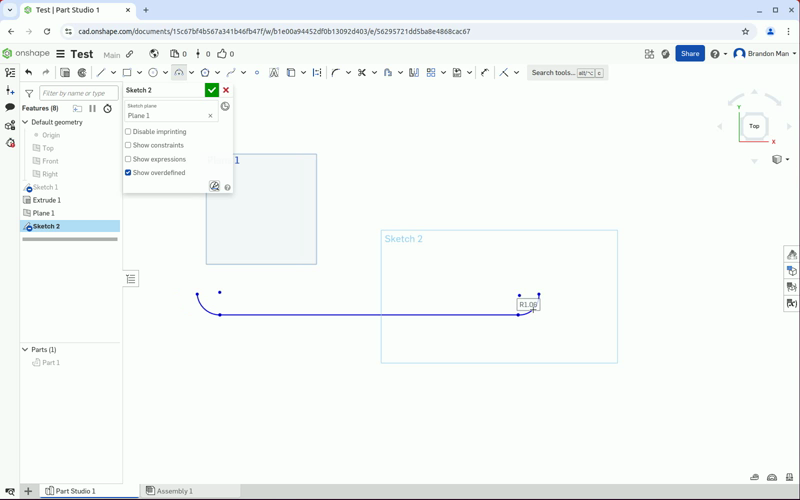
scroll(-6)
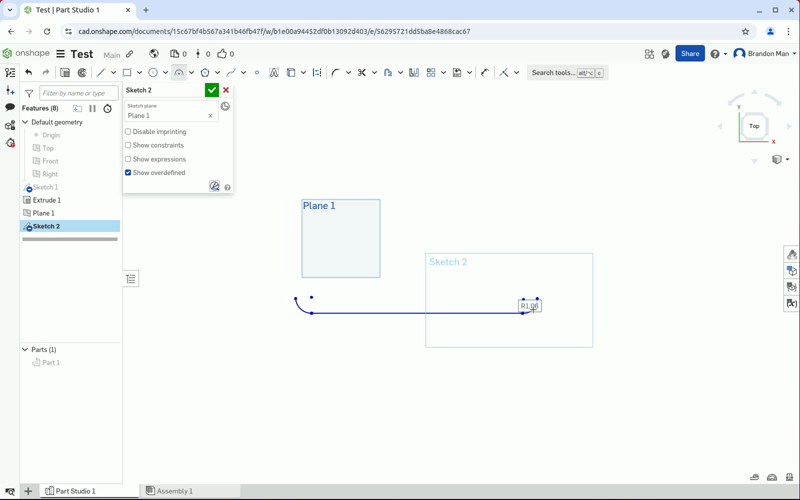
scroll(-6)
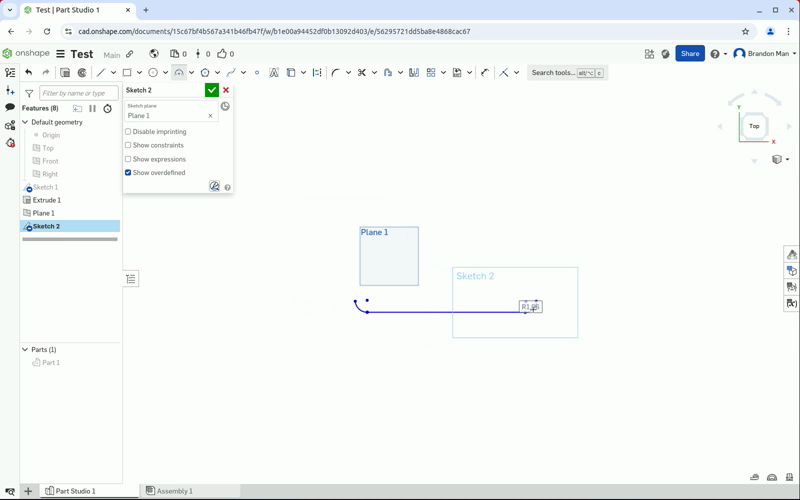
scroll(-6)
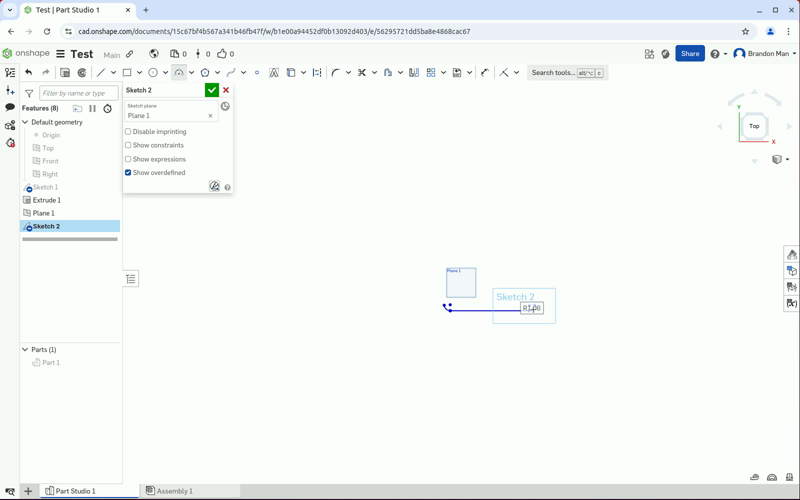
key_up(shift)
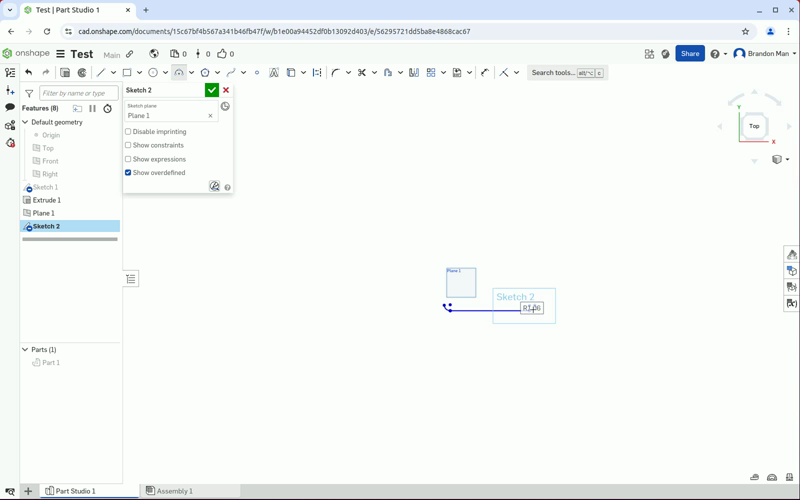
key(esc)
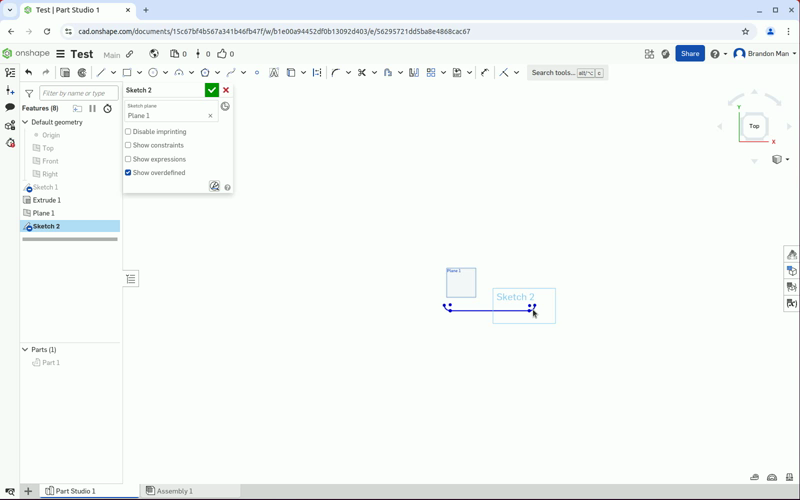
key(l)
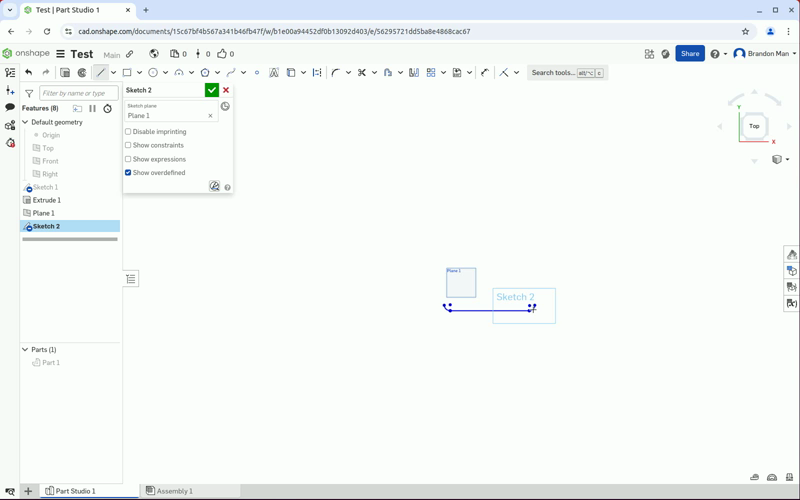
mouse_move(534, 305)
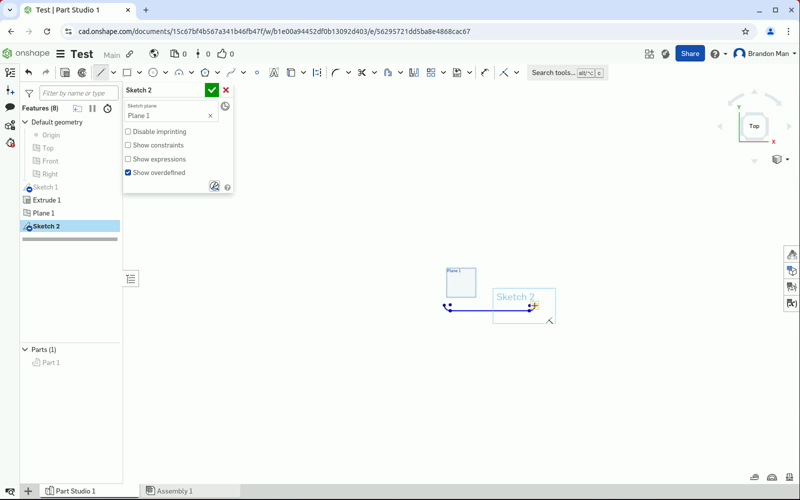
scroll(6)
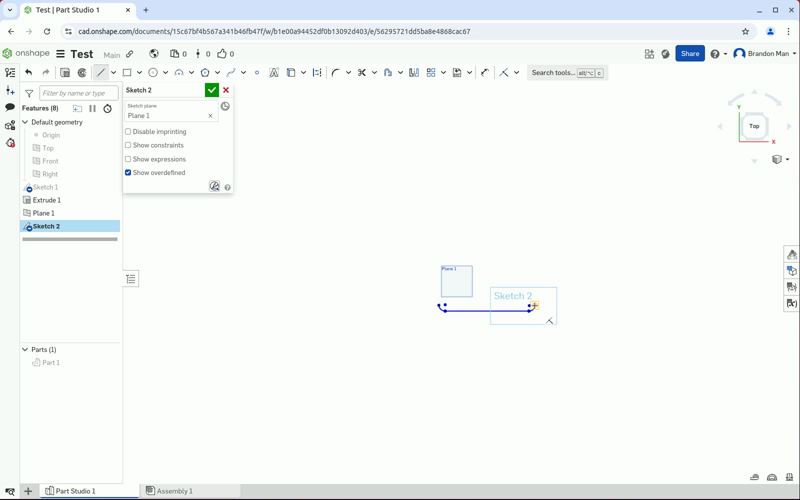
scroll(6)
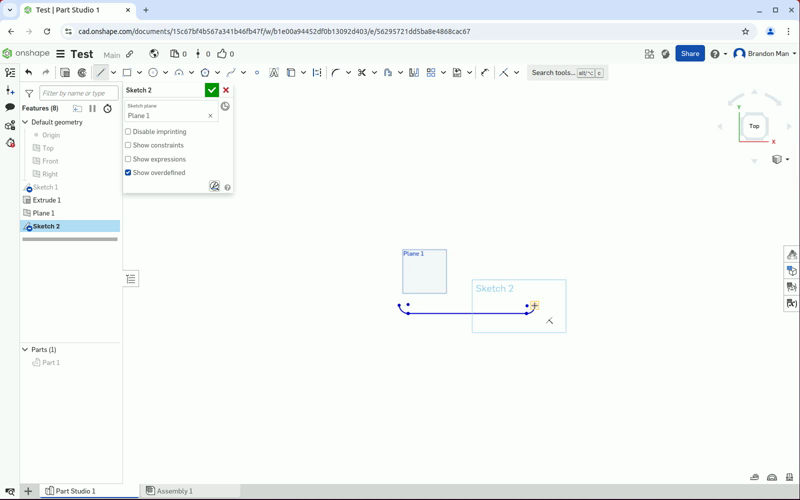
scroll(6)
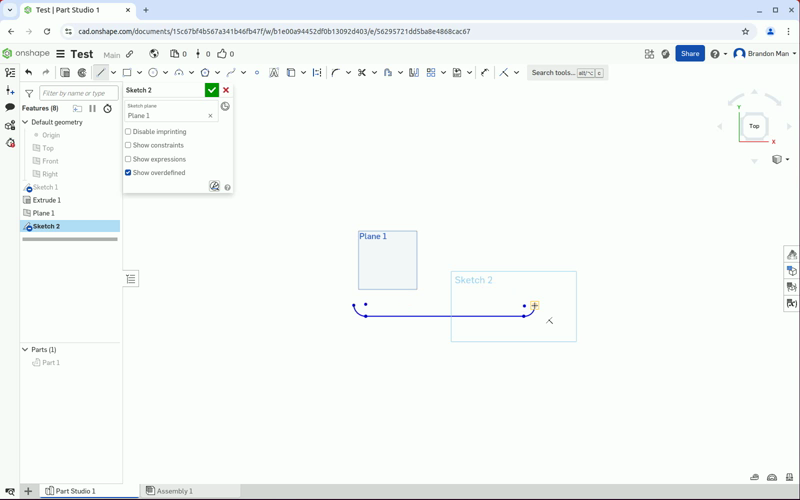
scroll(6)
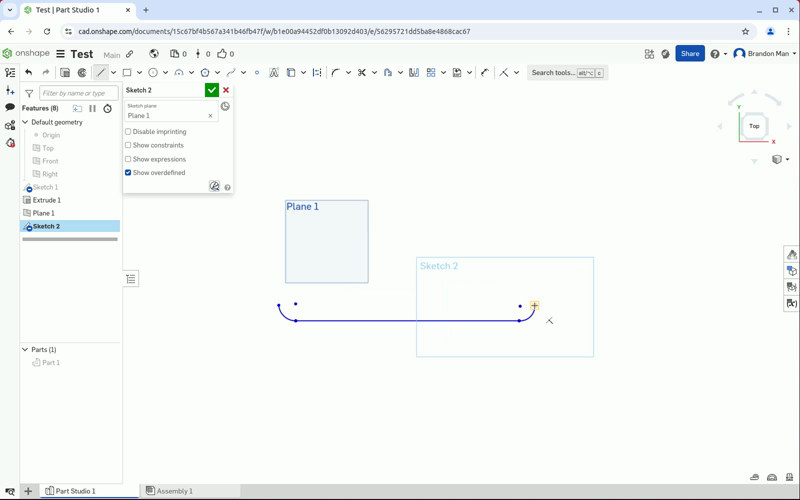
scroll(6)
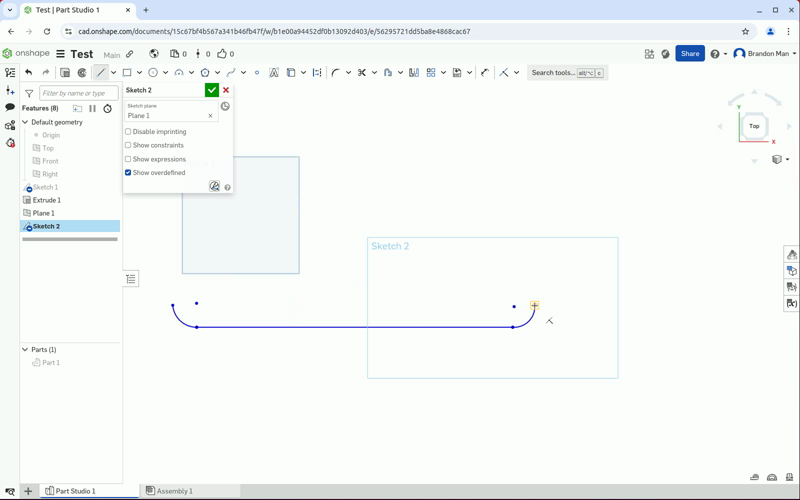
scroll(6)
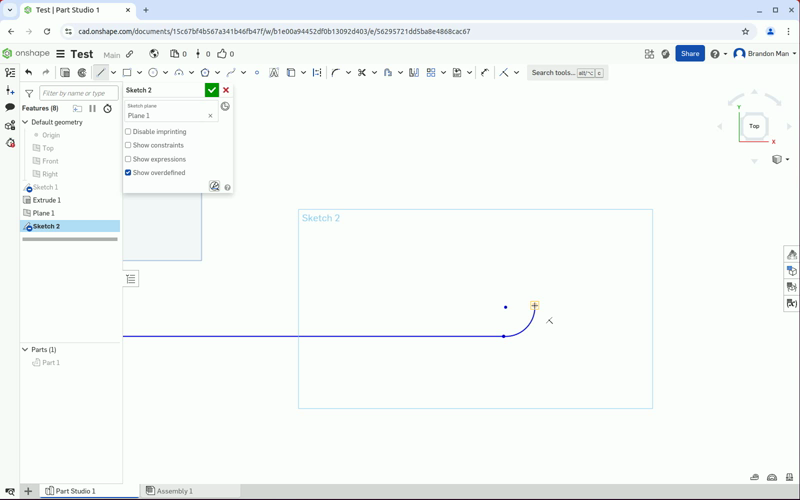
scroll(6)
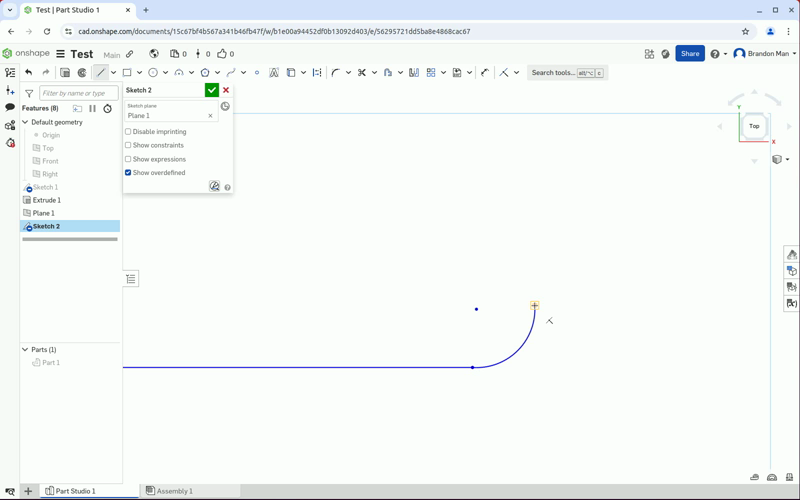
click(534, 305)
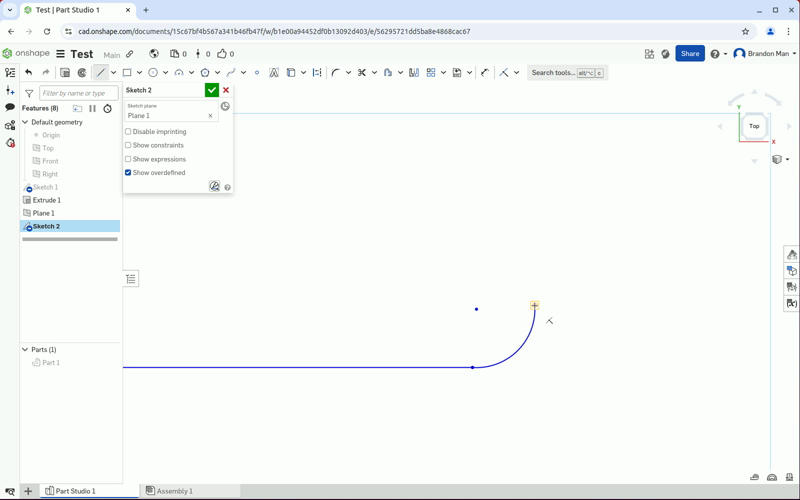
scroll(-6)
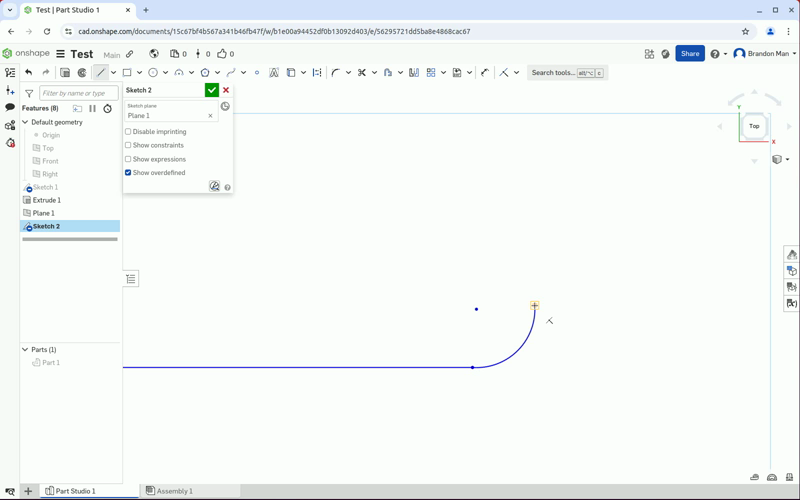
scroll(-6)
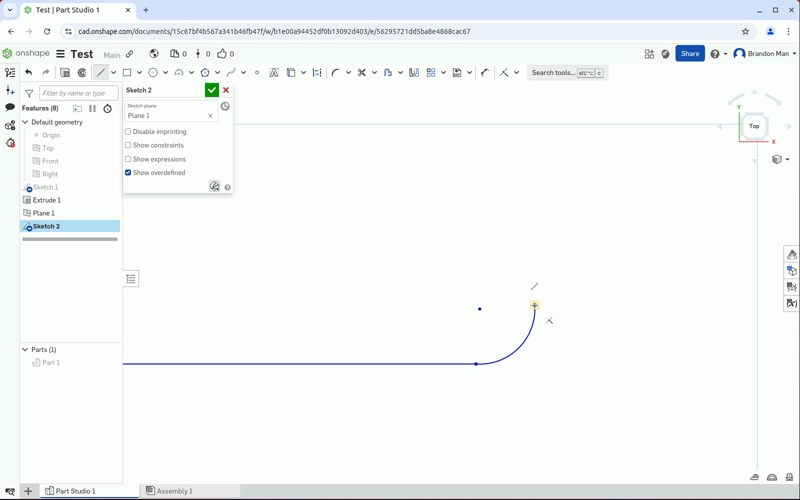
scroll(-6)
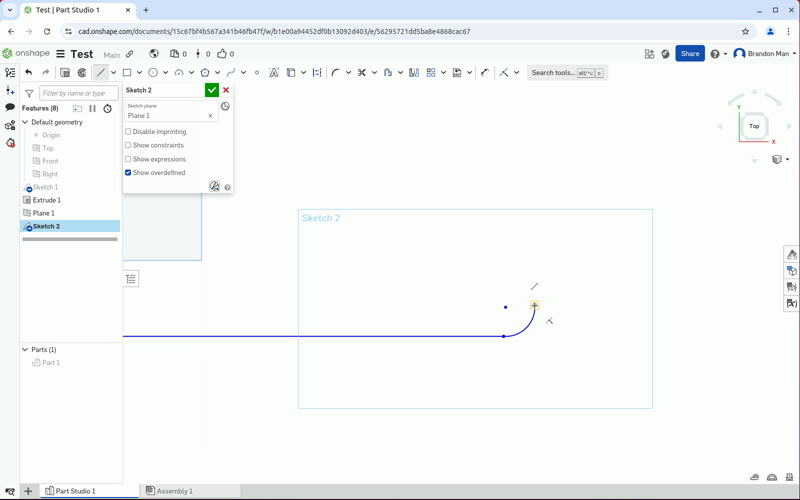
scroll(-6)
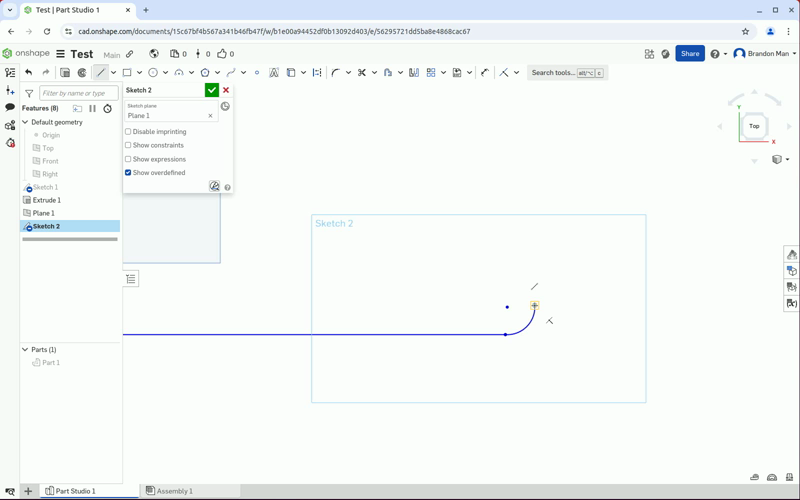
scroll(-6)
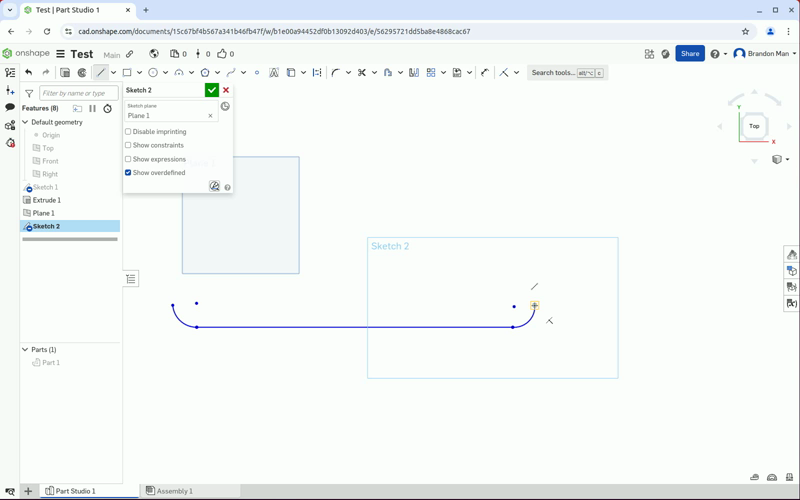
scroll(-6)
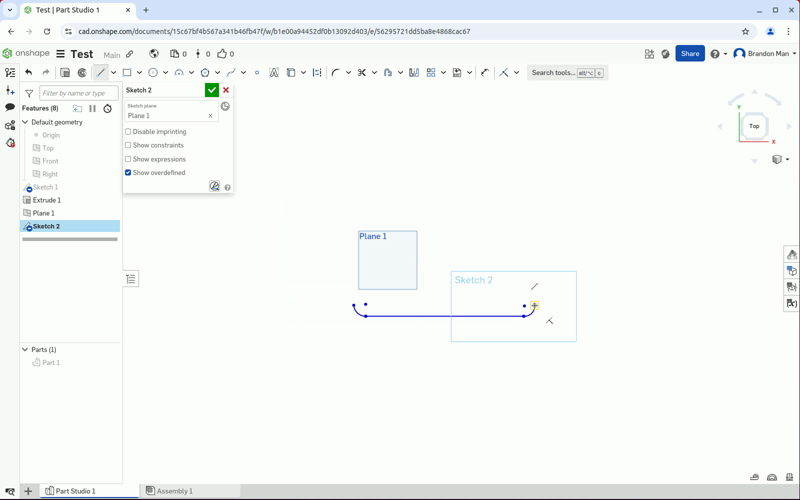
scroll(-6)
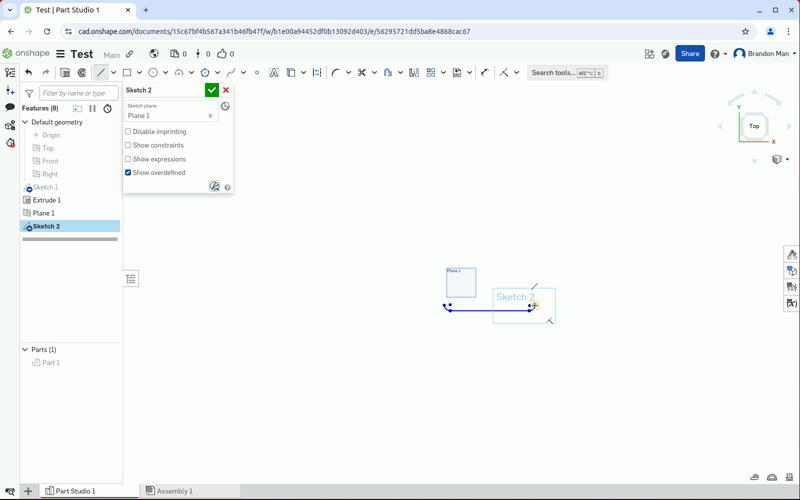
key_down(shift)
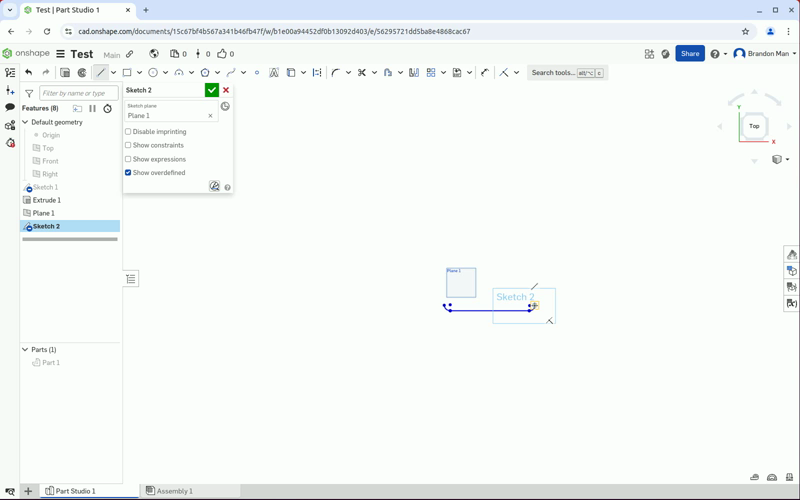
mouse_move(564, 305)
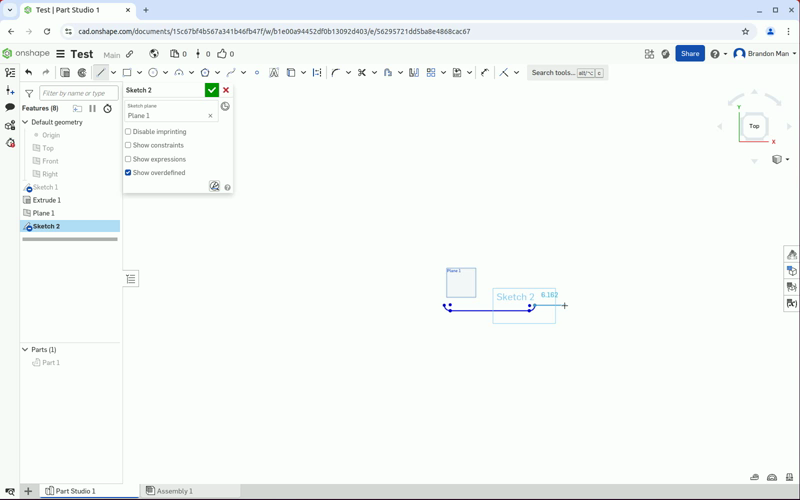
mouse_move(534, 259)
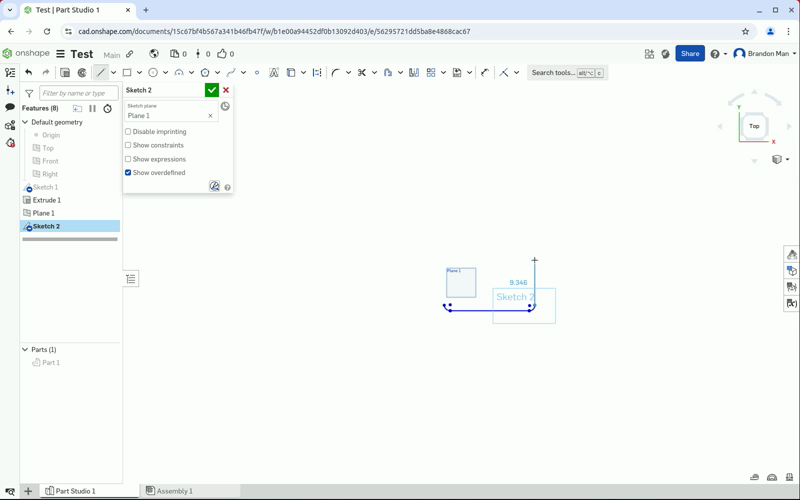
click(534, 259)
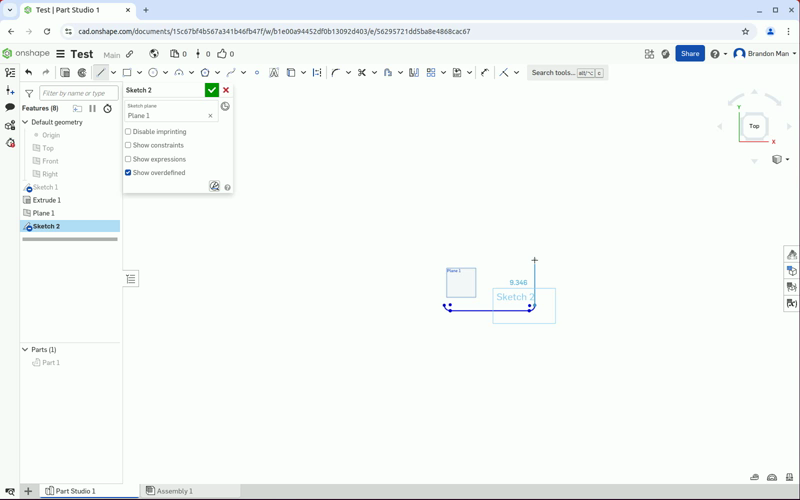
key_up(shift)
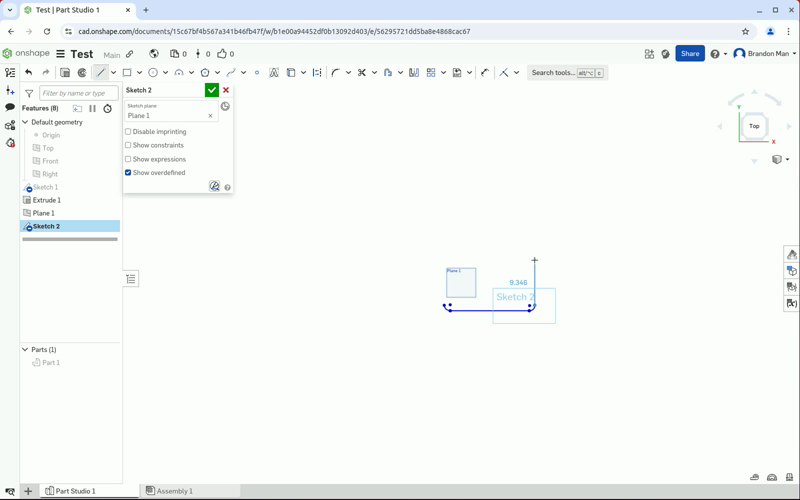
key(esc)
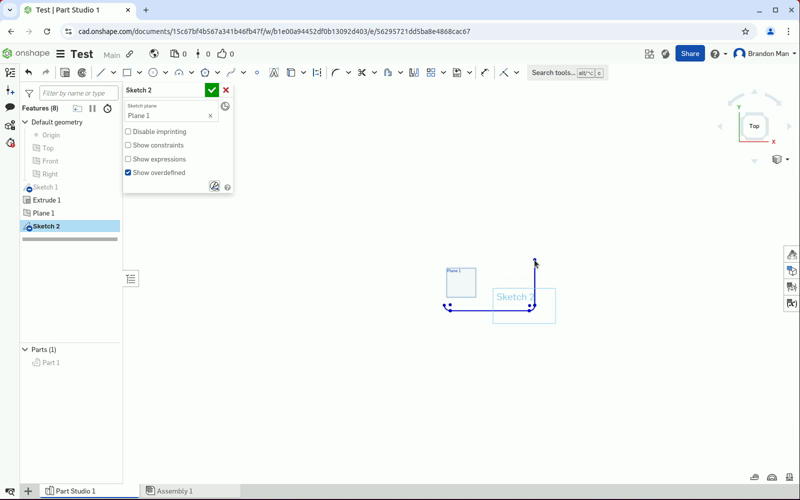
key(a)
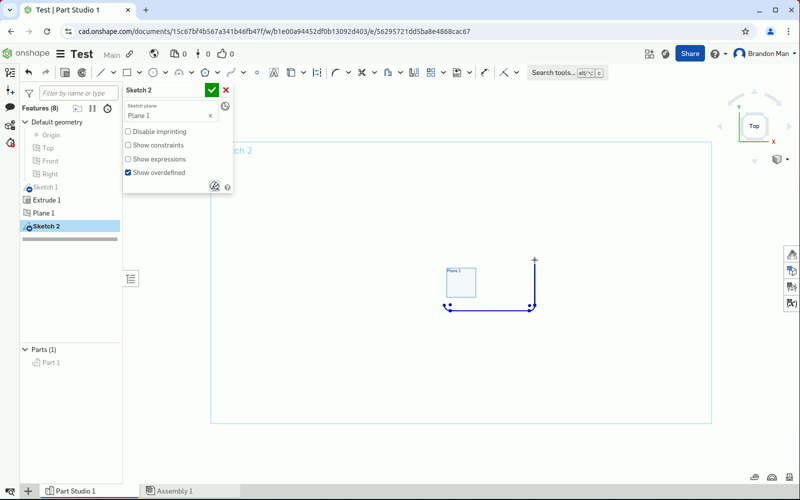
mouse_move(534, 259)
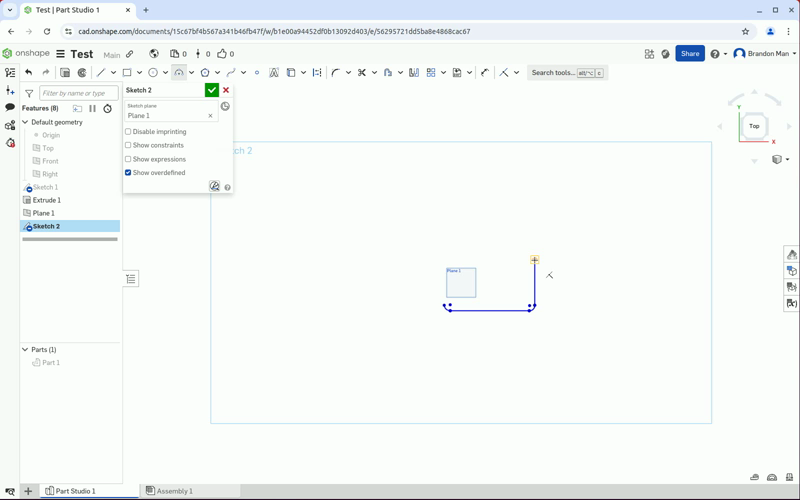
click(534, 259)
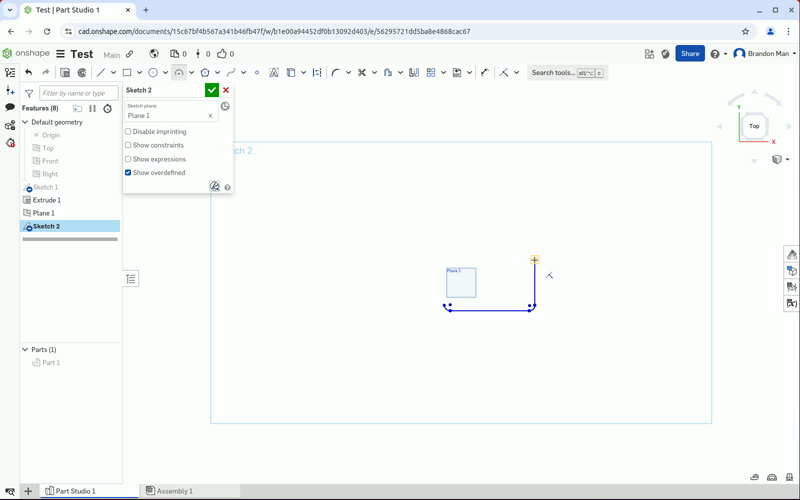
key_down(shift)
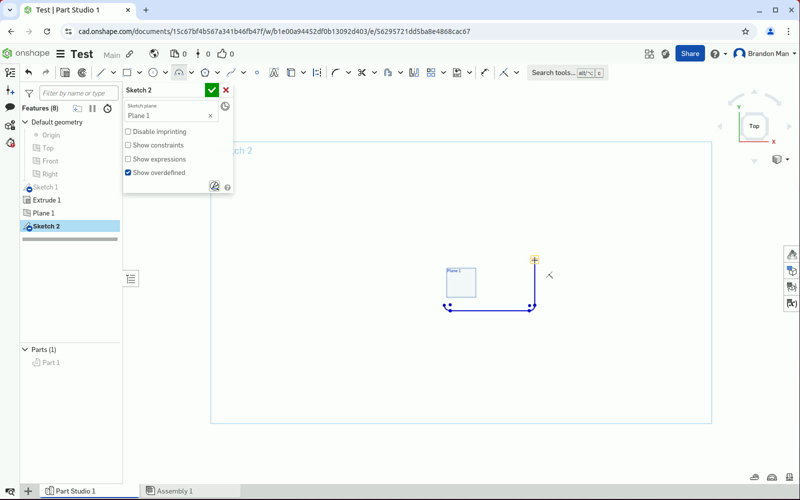
mouse_move(529, 254)
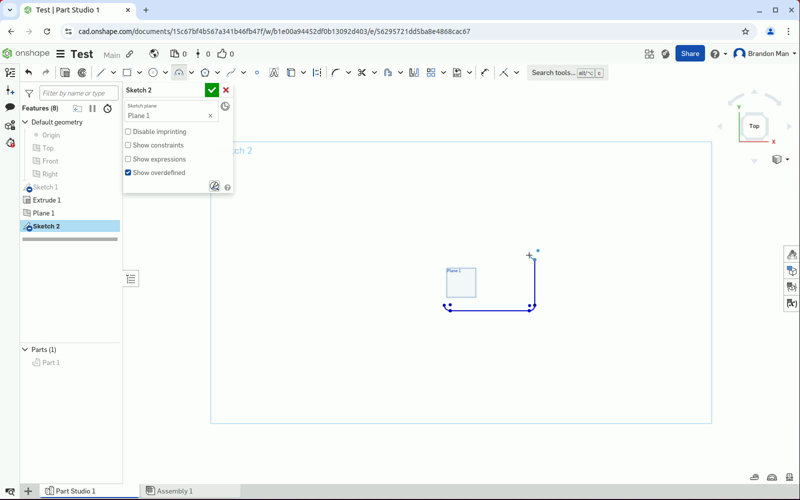
scroll(6)
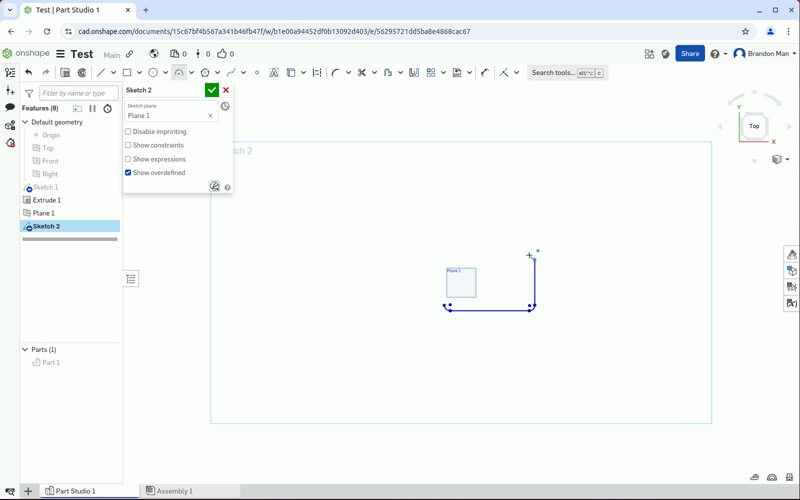
scroll(6)
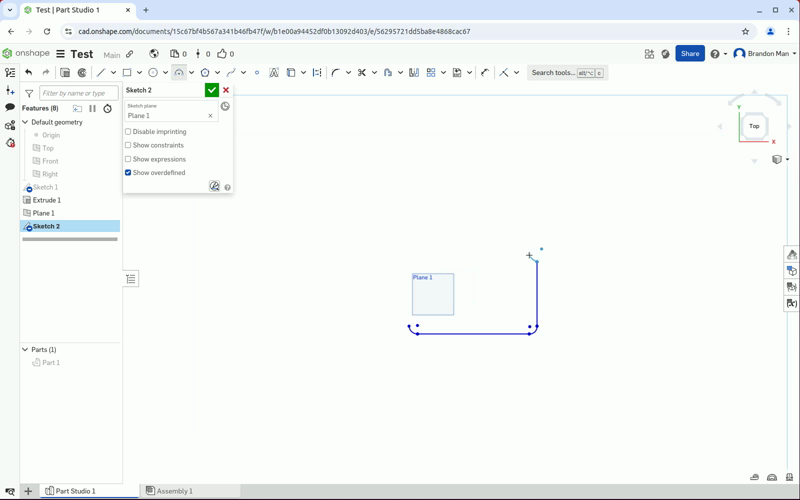
scroll(6)
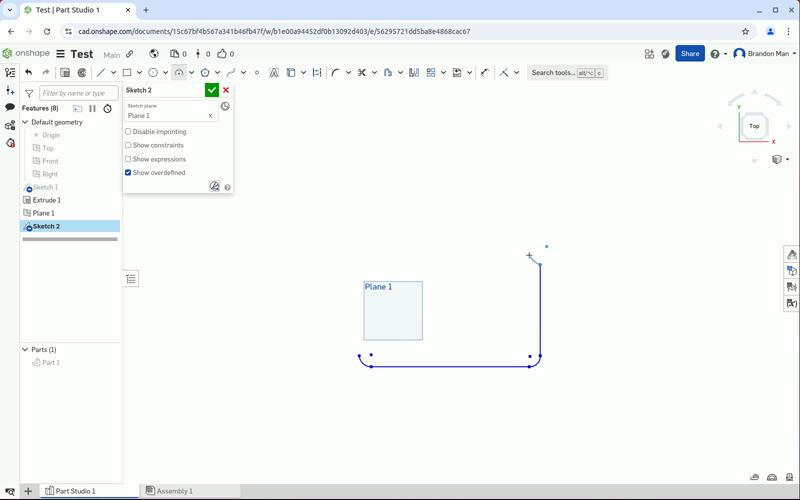
scroll(6)
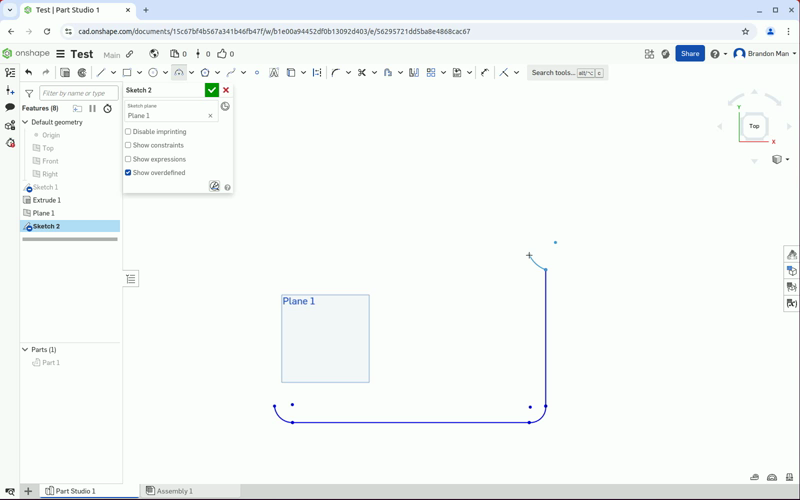
scroll(6)
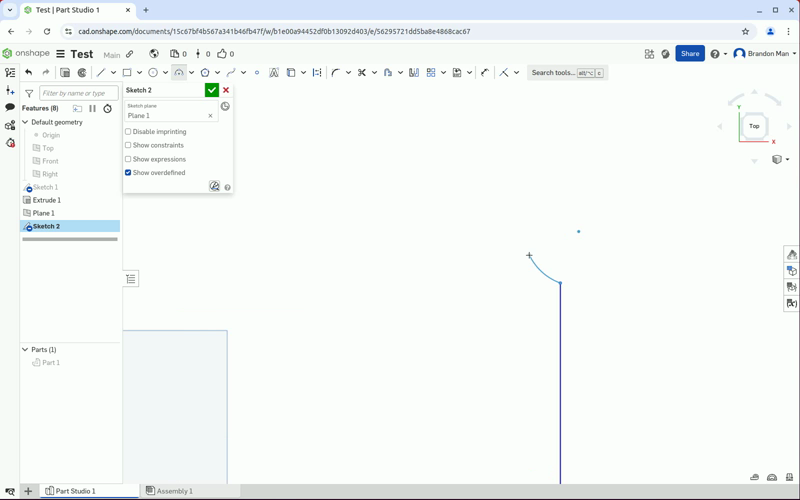
scroll(6)
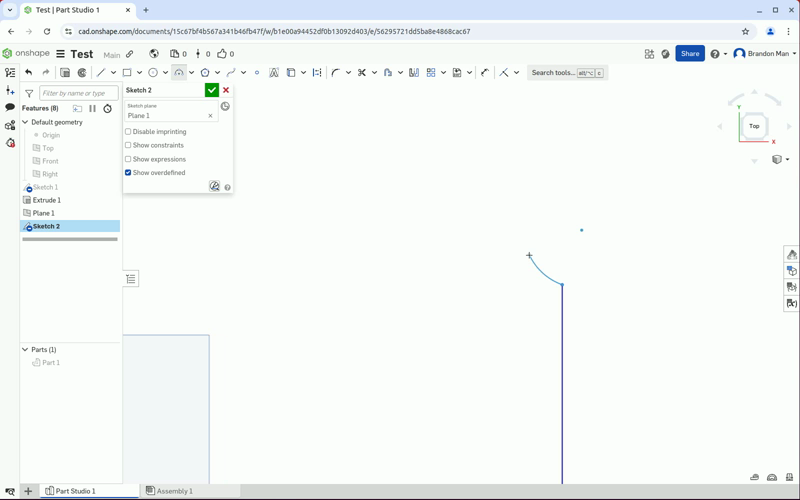
scroll(6)
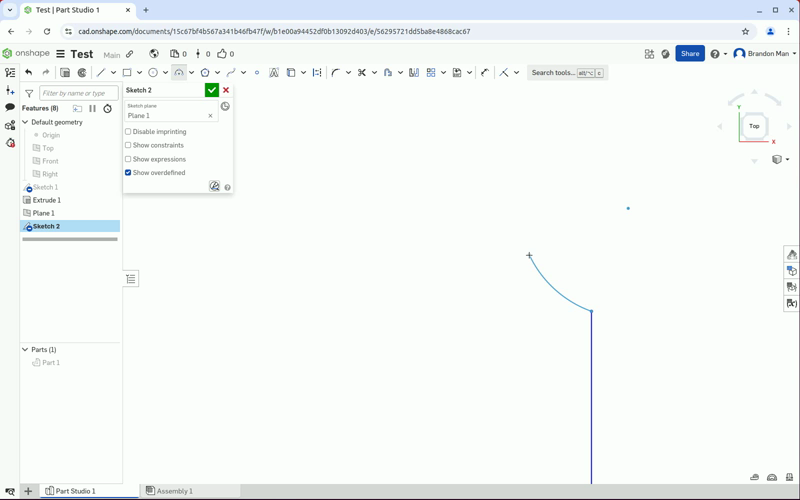
click(529, 254)
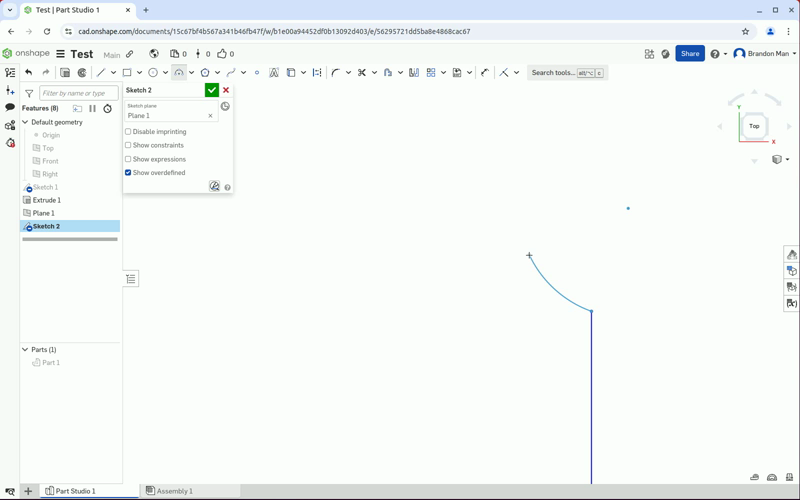
scroll(-6)
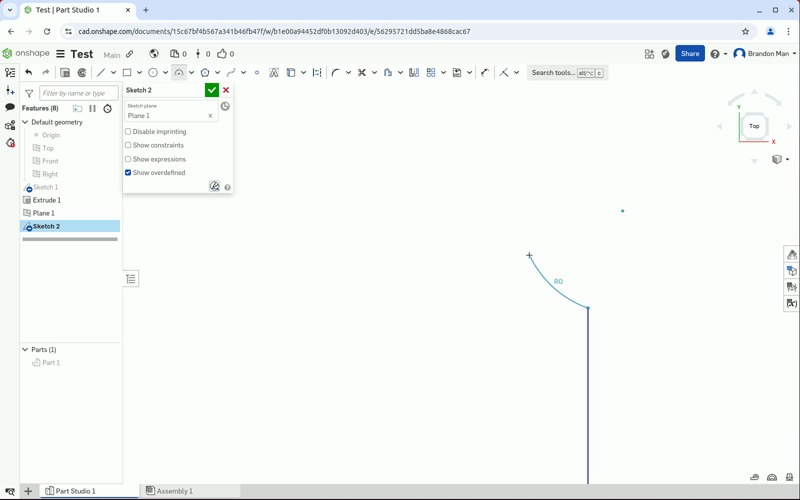
scroll(-6)
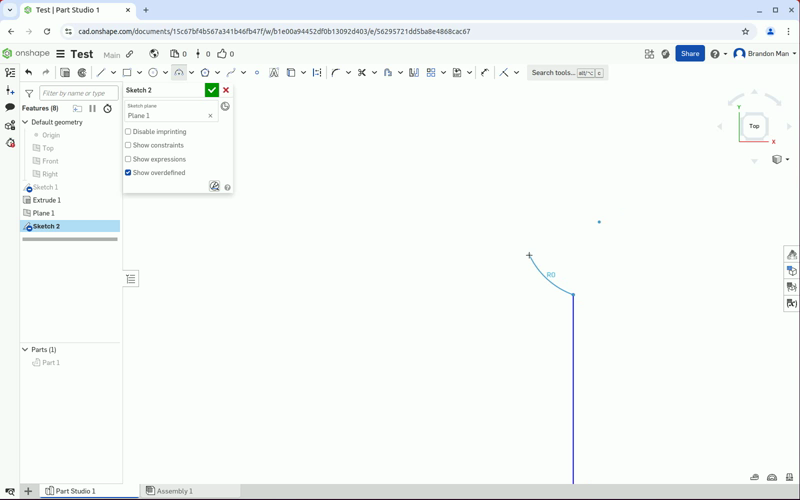
scroll(-6)
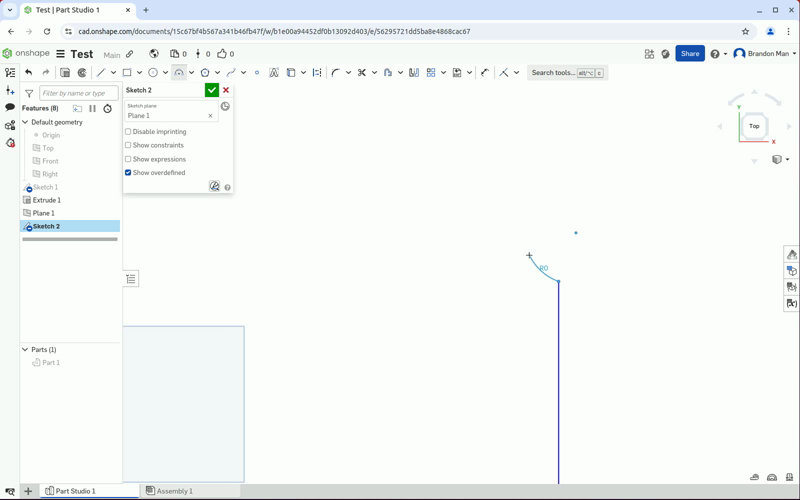
scroll(-6)
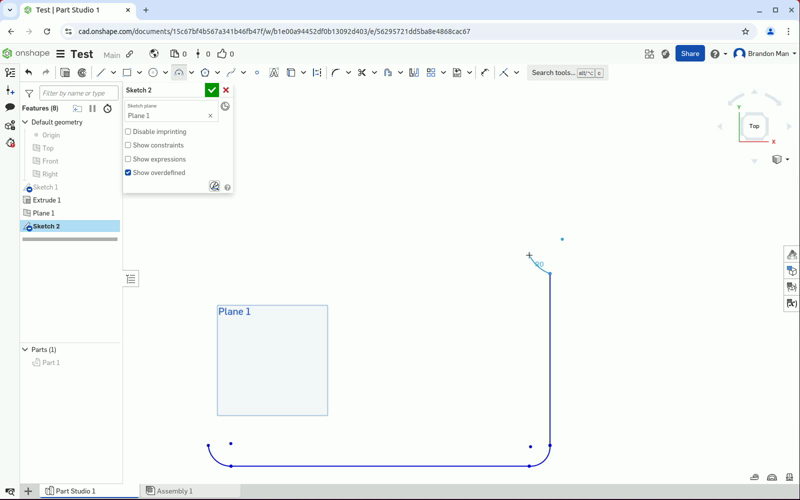
scroll(-6)
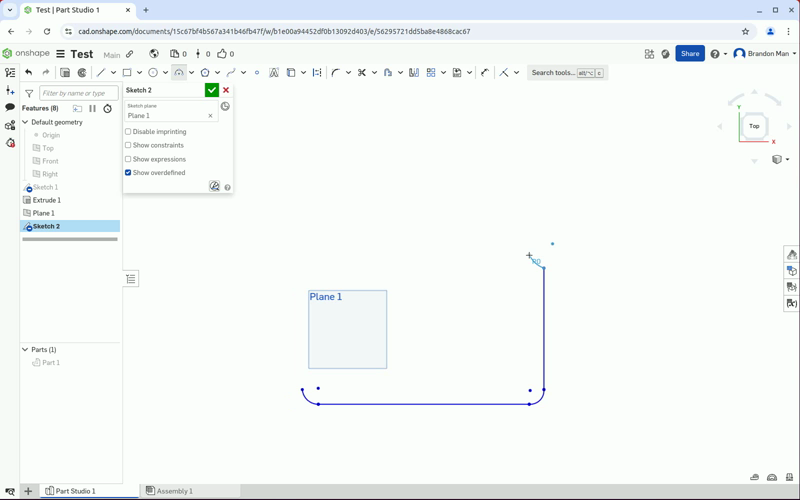
scroll(-6)
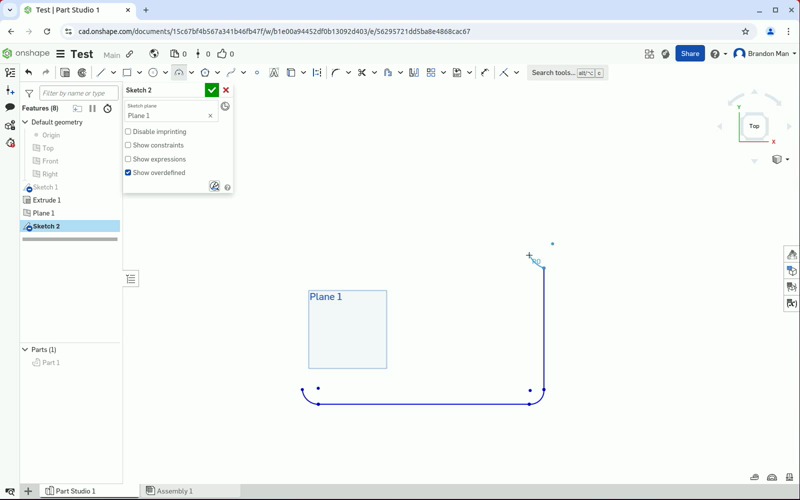
scroll(-6)
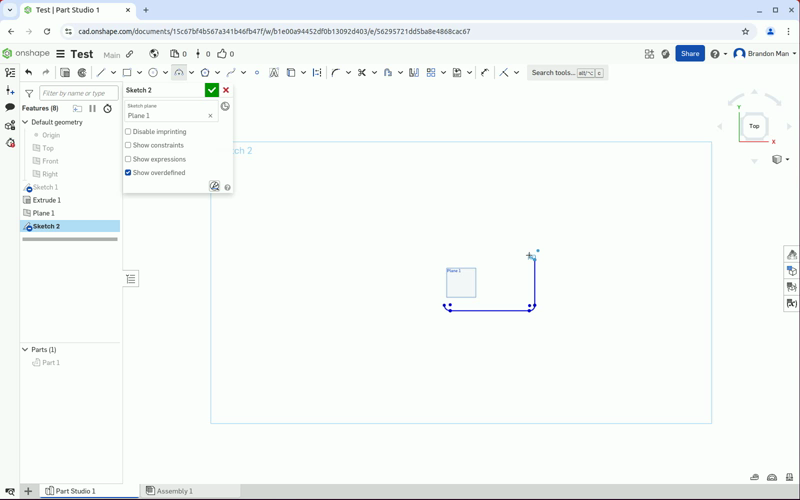
mouse_move(533, 255)
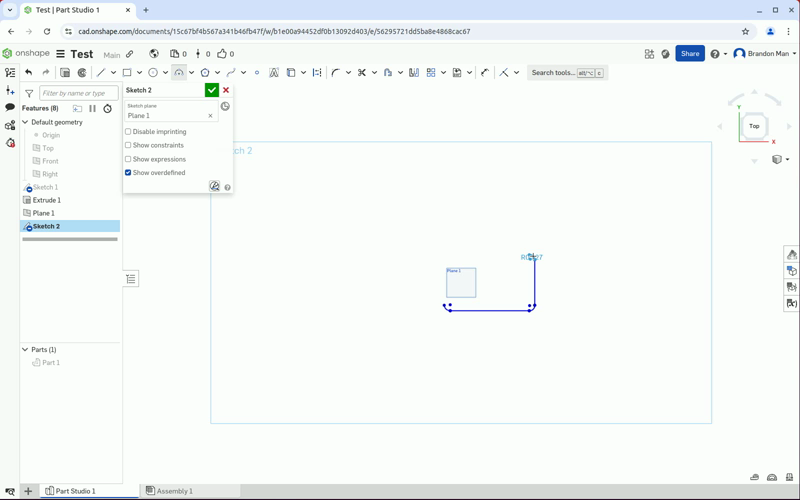
scroll(6)
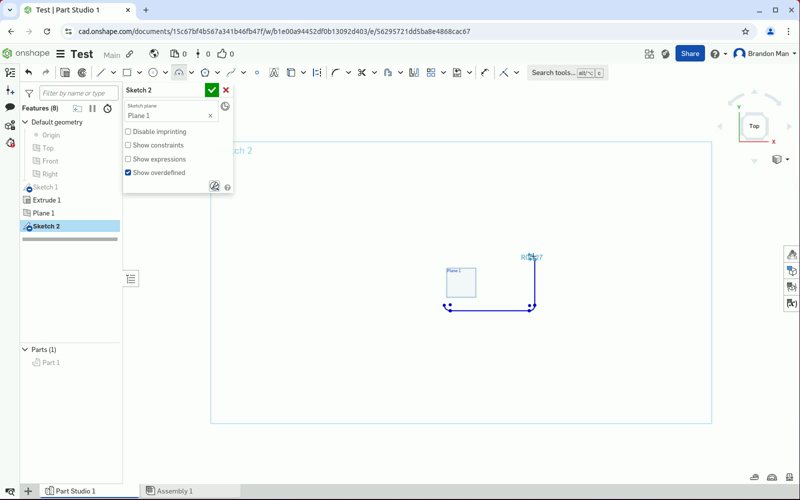
scroll(6)
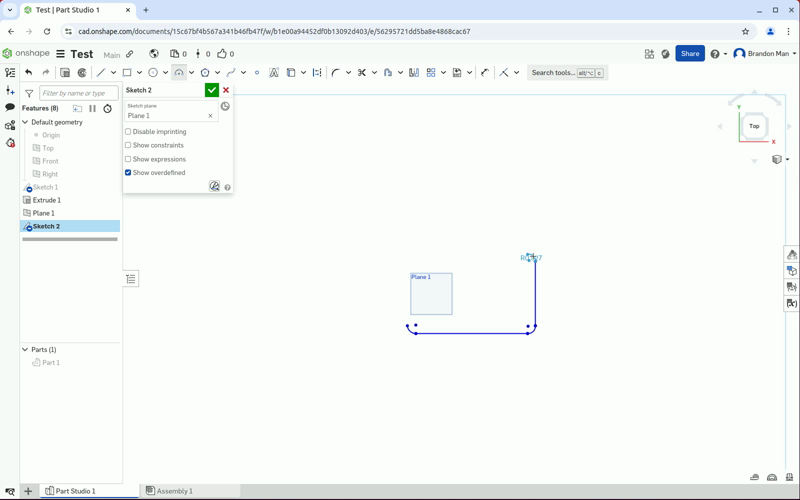
scroll(6)
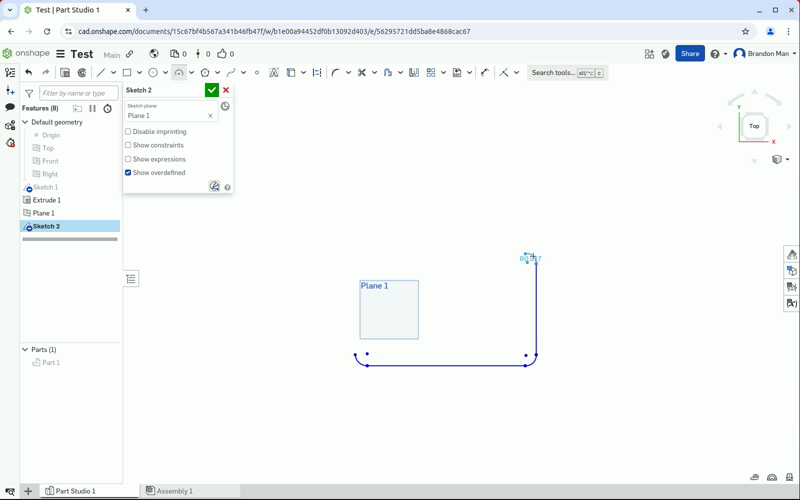
scroll(6)
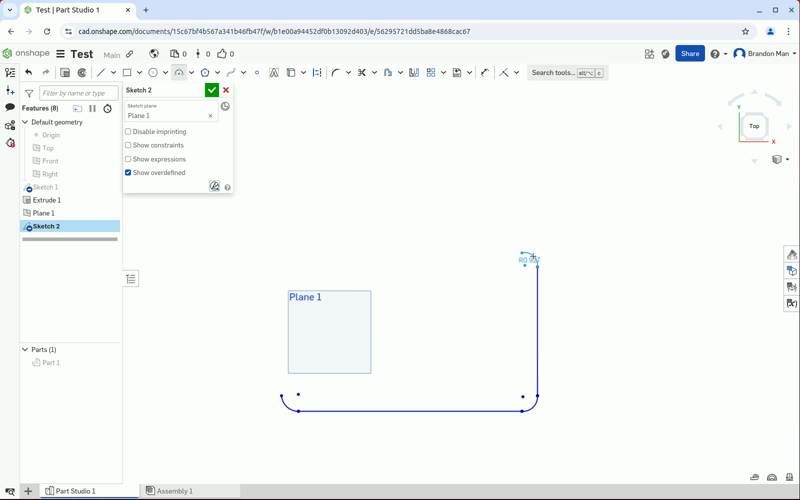
scroll(6)
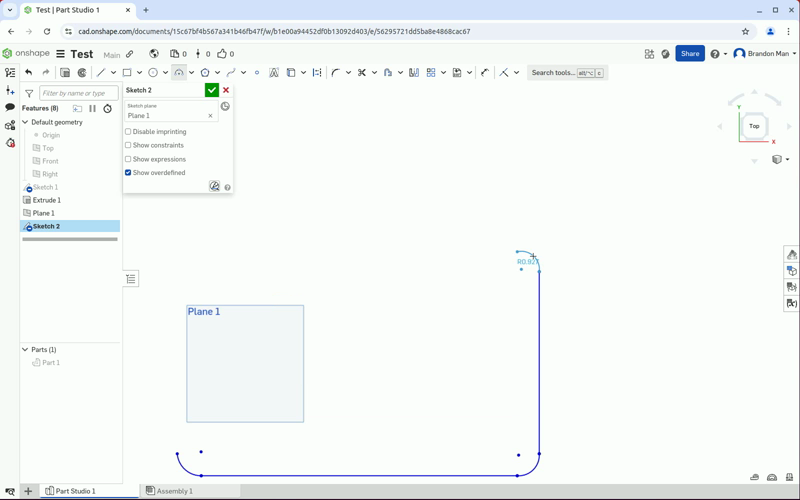
scroll(6)
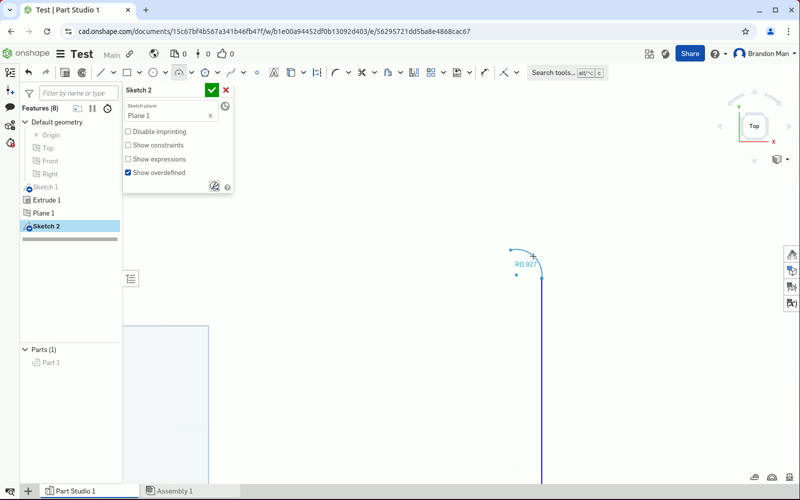
scroll(6)
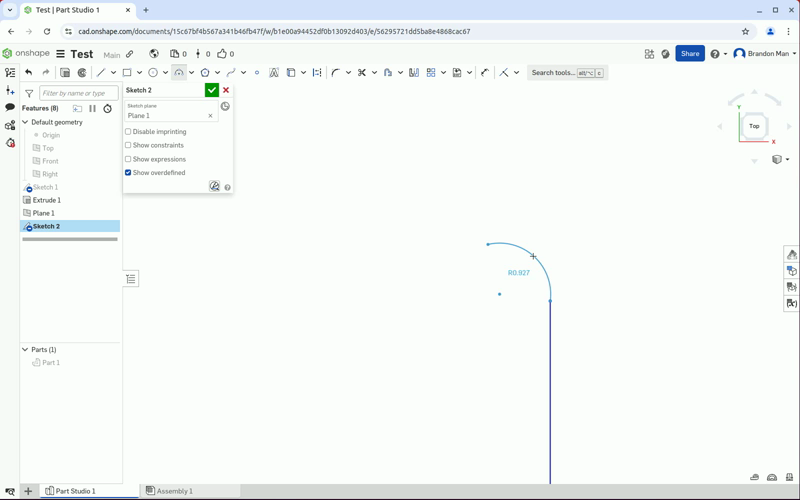
click(533, 255)
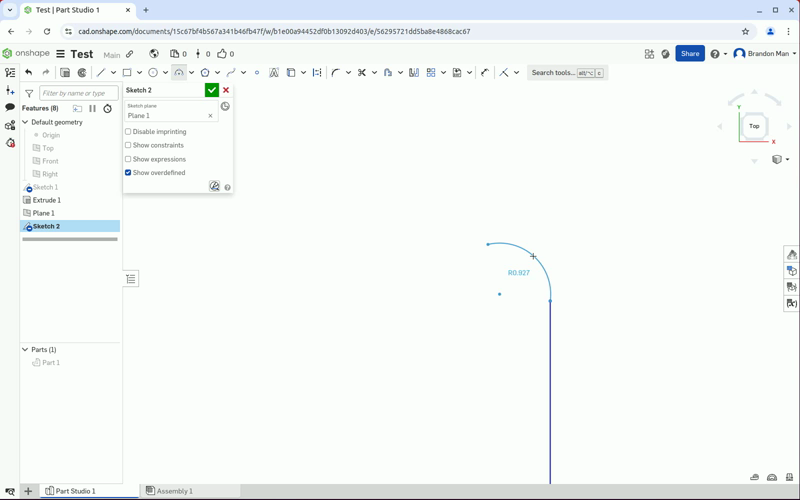
scroll(-6)
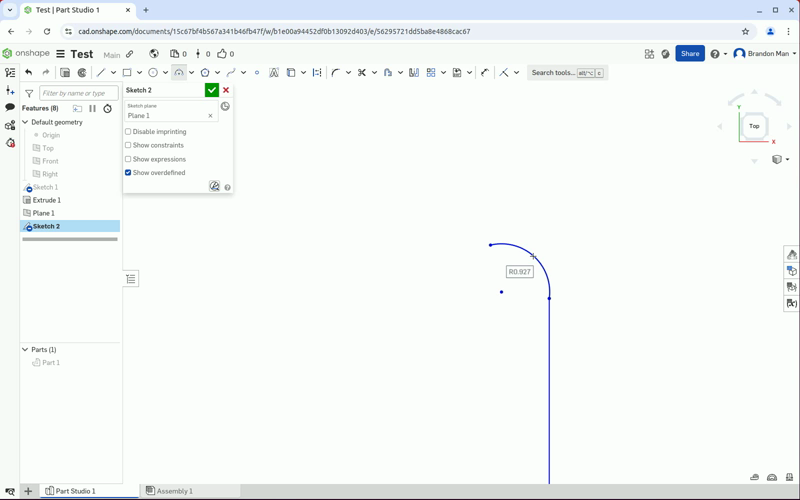
scroll(-6)
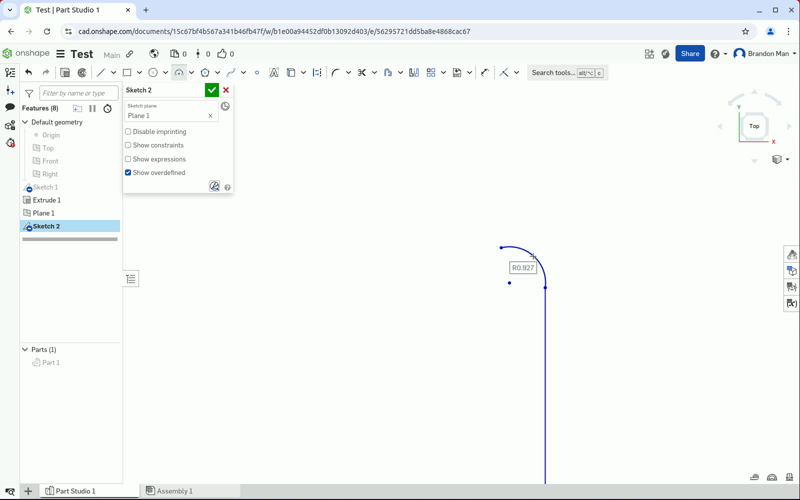
scroll(-6)
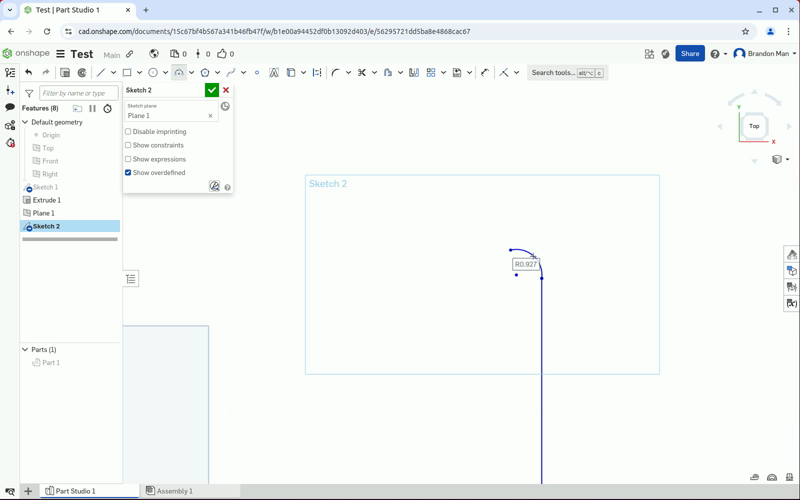
scroll(-6)
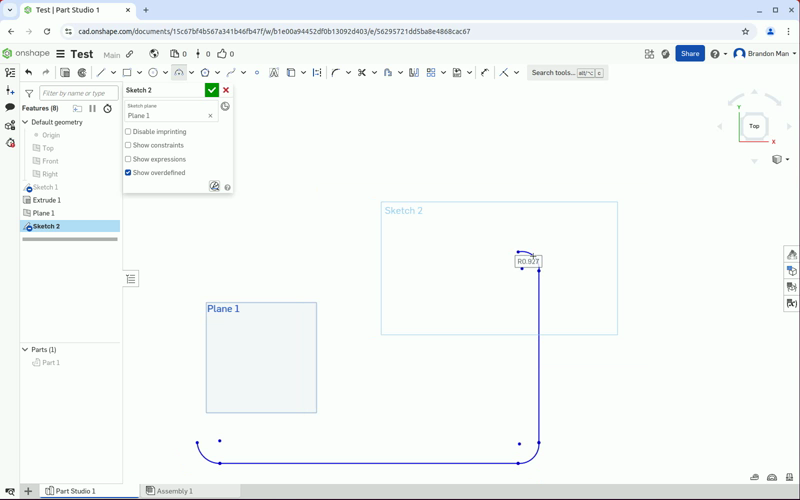
scroll(-6)
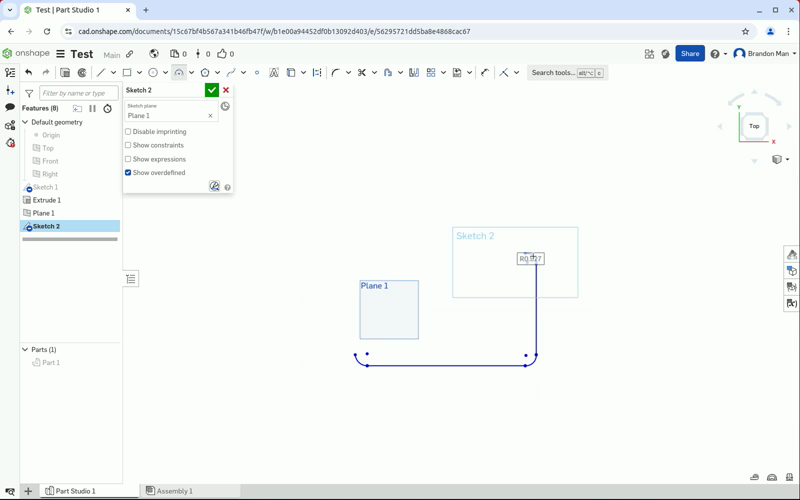
scroll(-6)
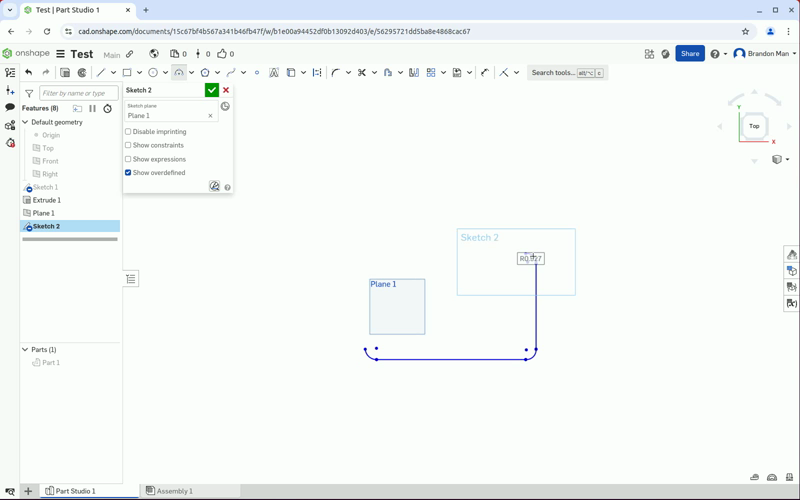
scroll(-6)
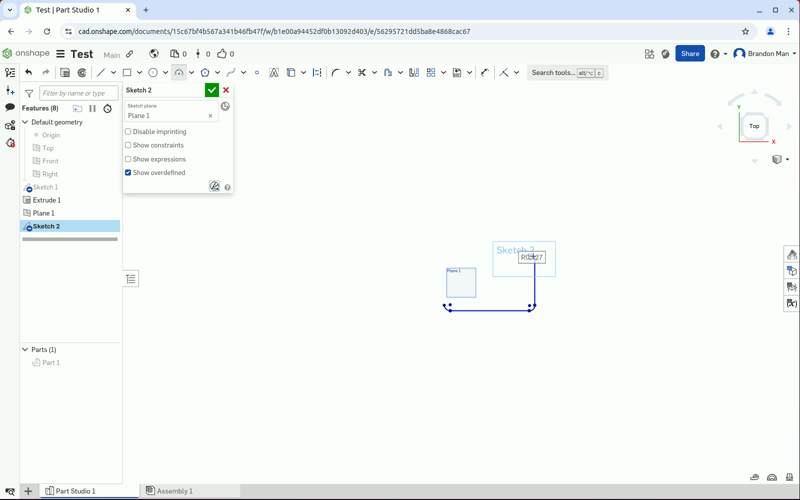
key_up(shift)
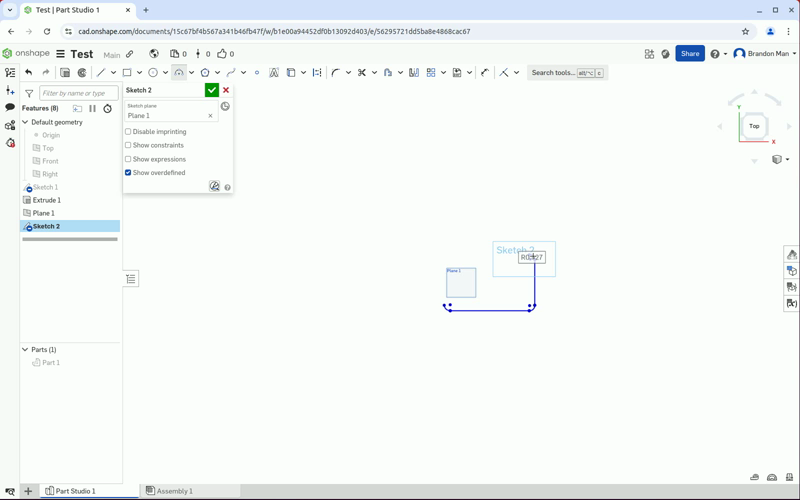
key(esc)
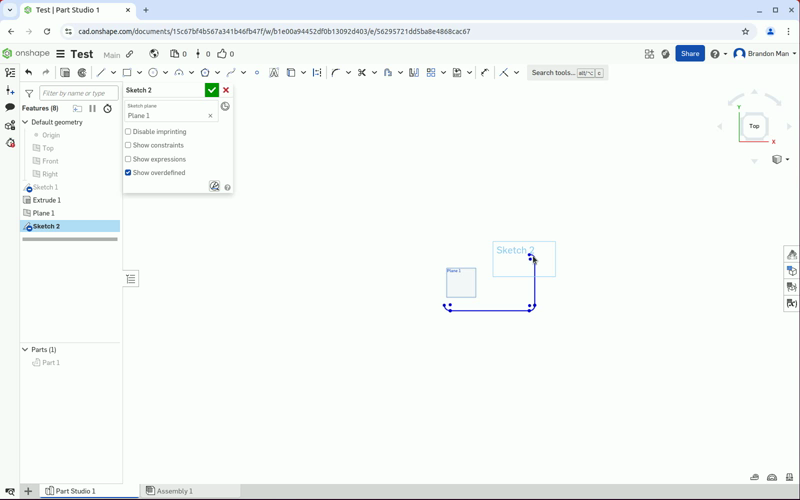
key(l)
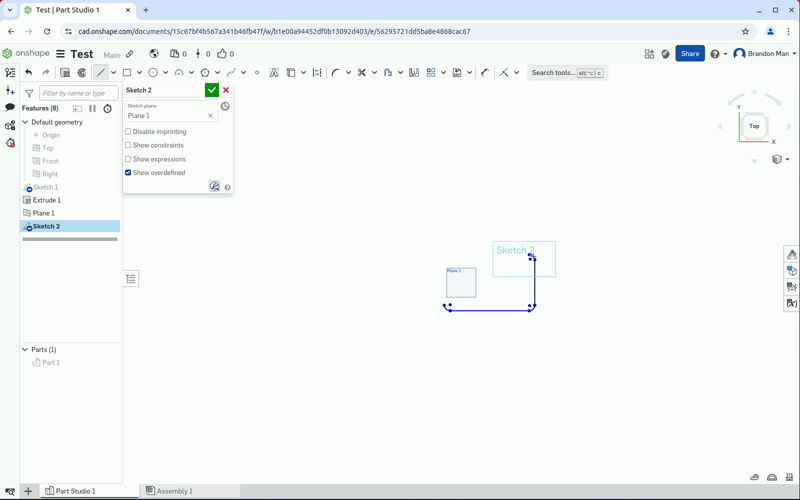
mouse_move(529, 254)
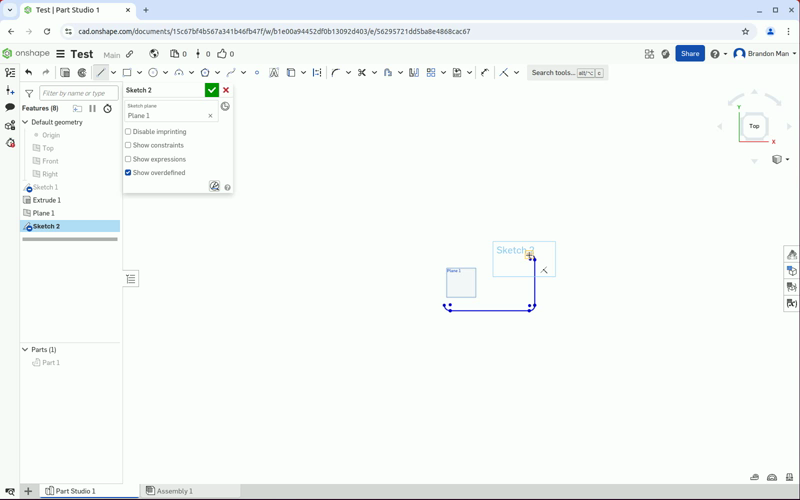
scroll(6)
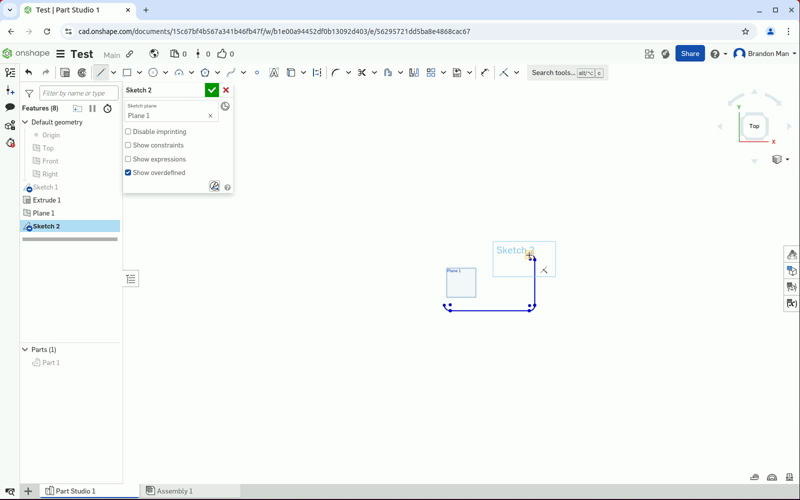
scroll(6)
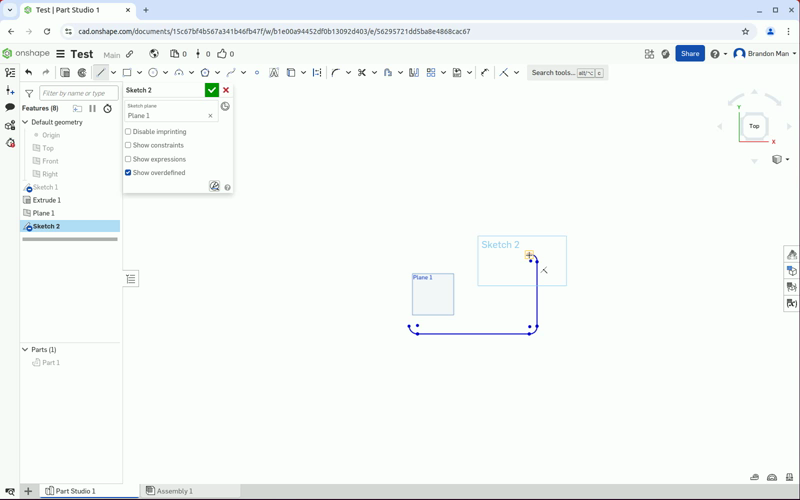
scroll(6)
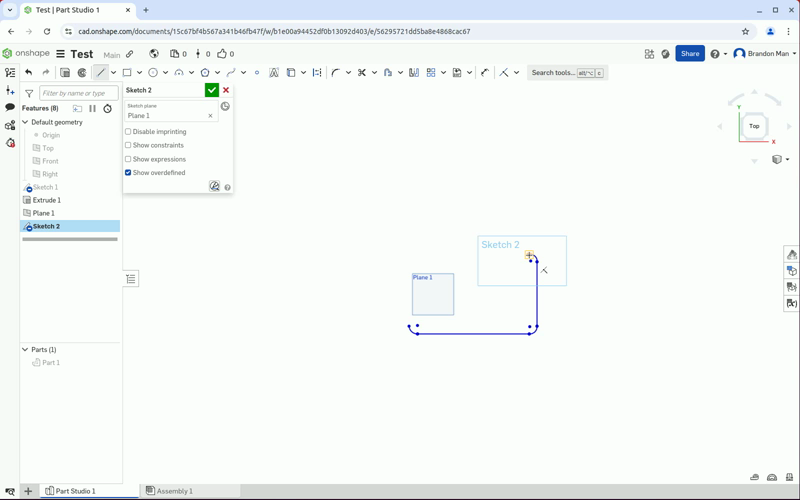
scroll(6)
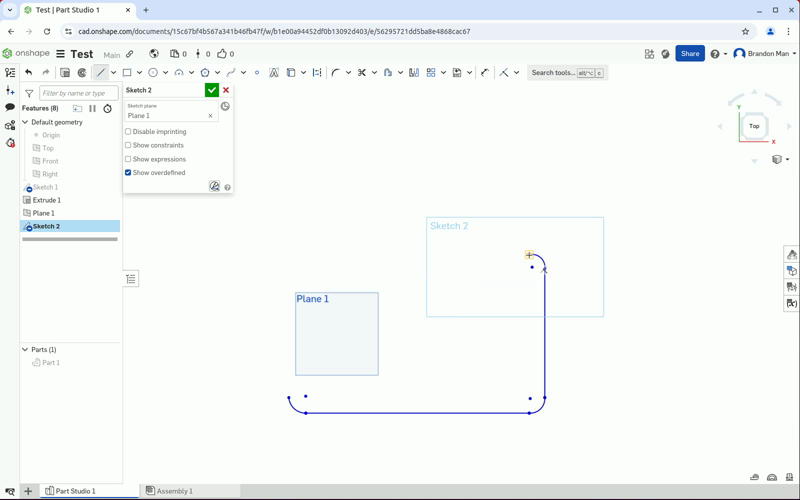
scroll(6)
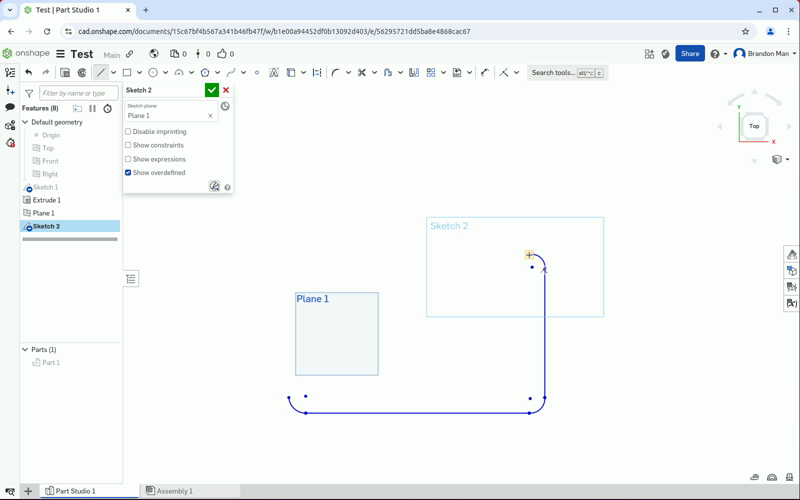
scroll(6)
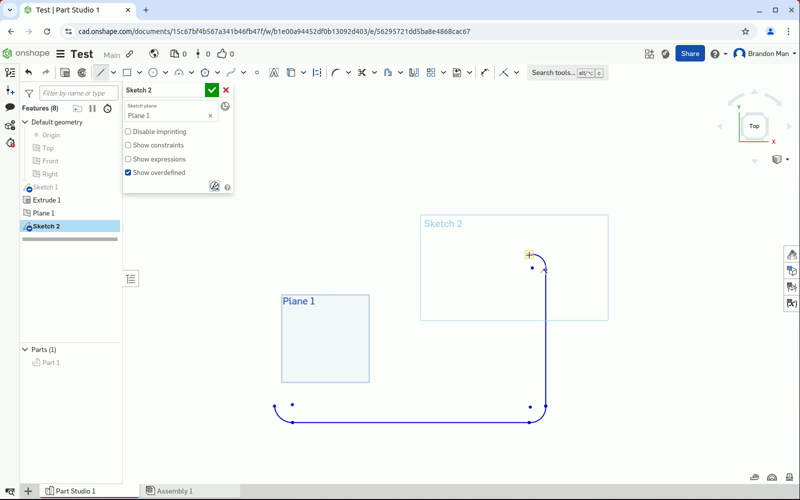
scroll(6)
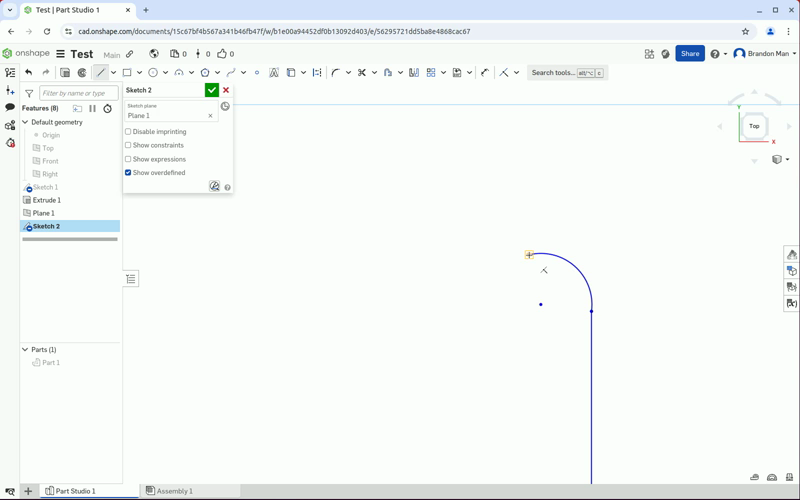
click(529, 254)
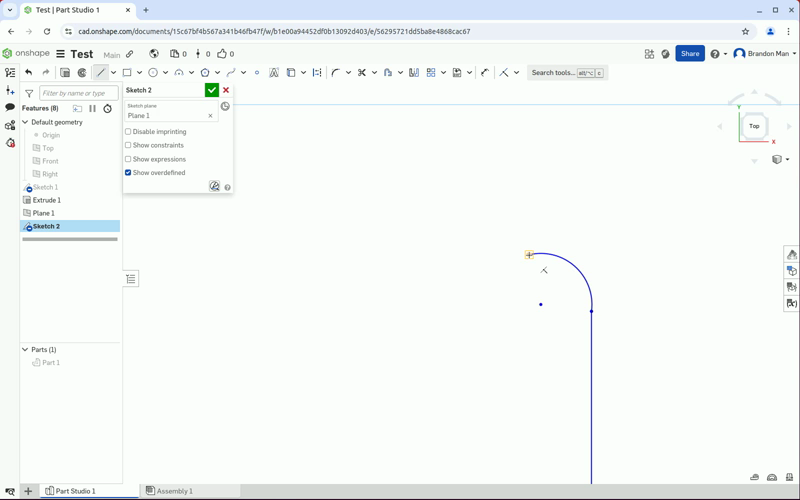
scroll(-6)
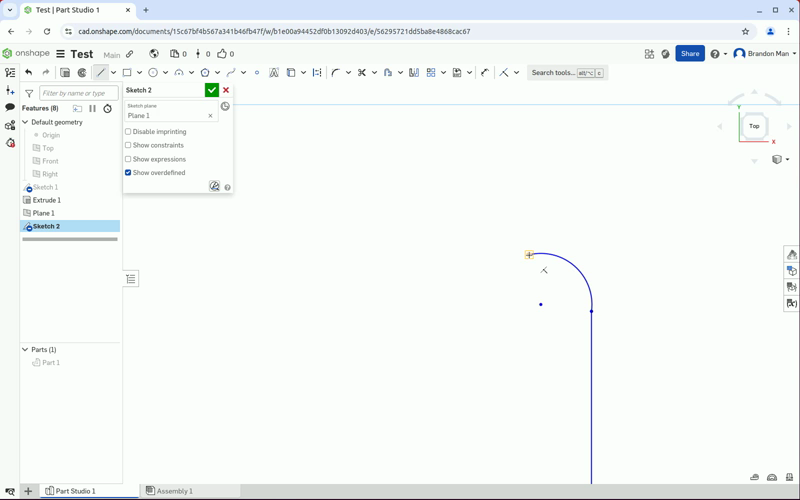
scroll(-6)
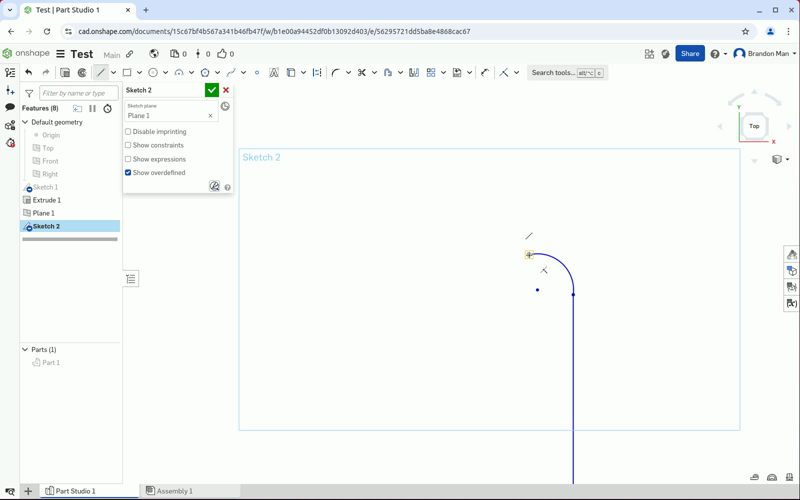
scroll(-6)
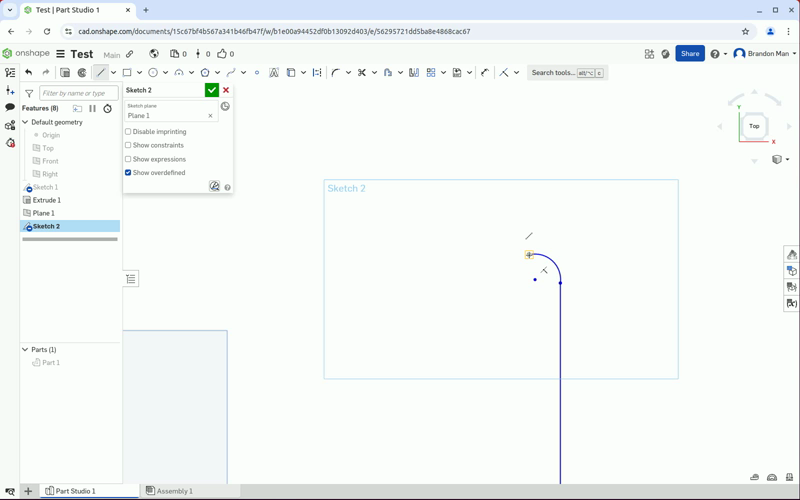
scroll(-6)
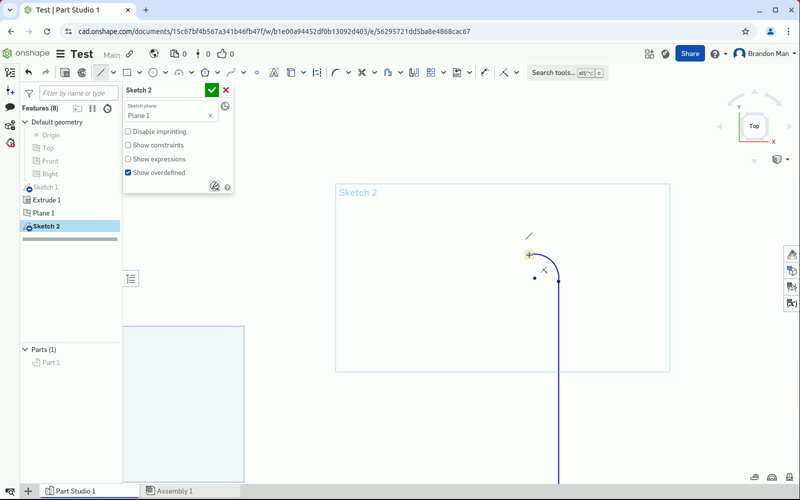
scroll(-6)
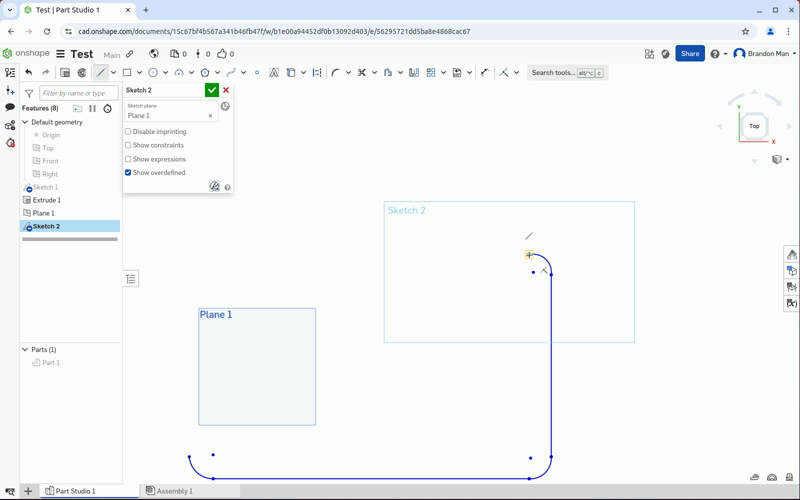
scroll(-6)
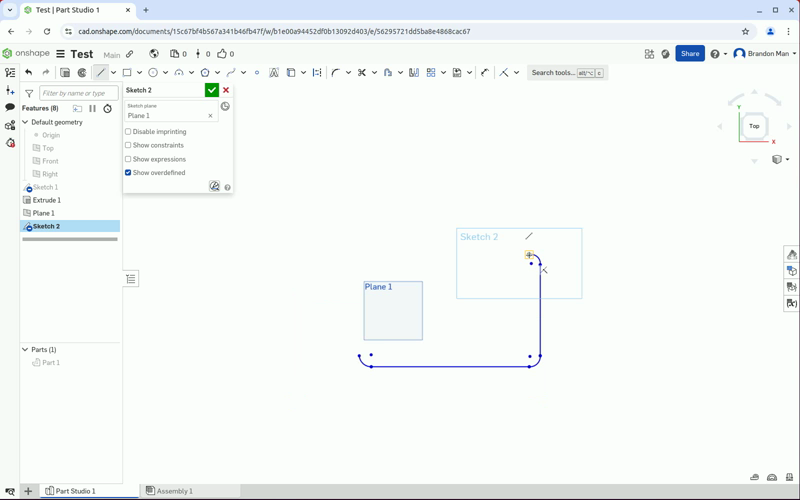
scroll(-6)
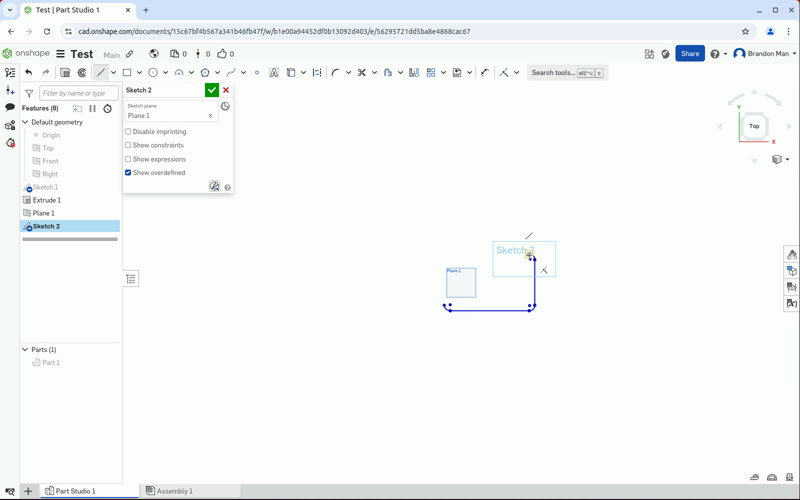
key_down(shift)
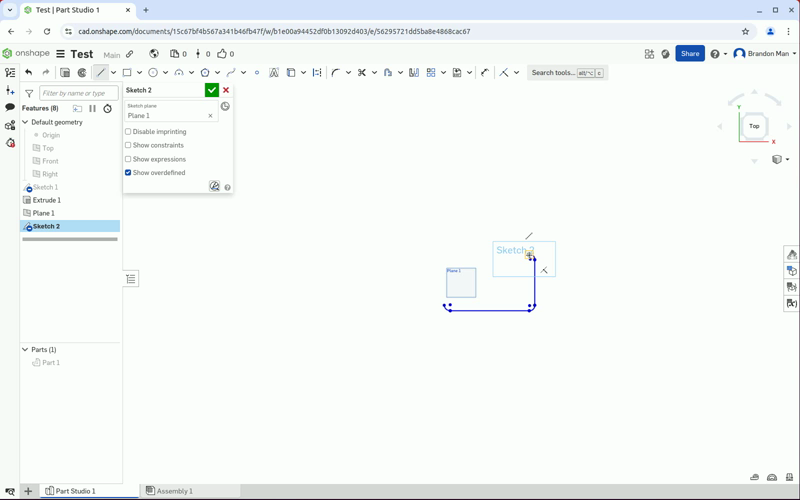
mouse_move(450, 254)
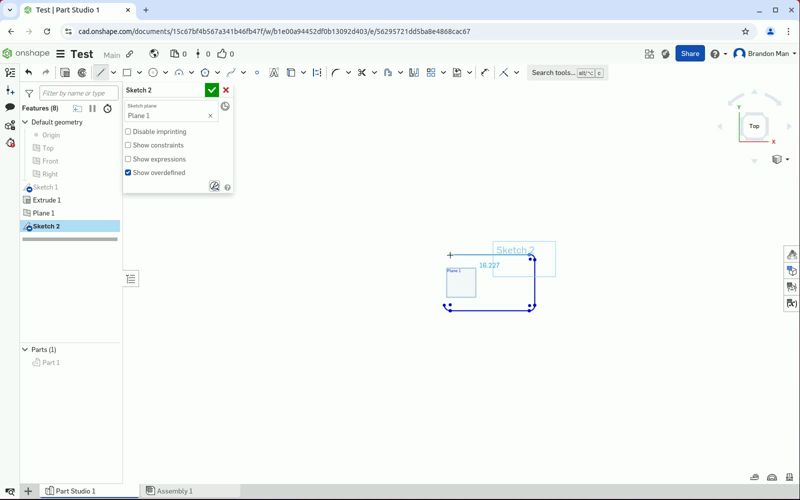
click(450, 254)
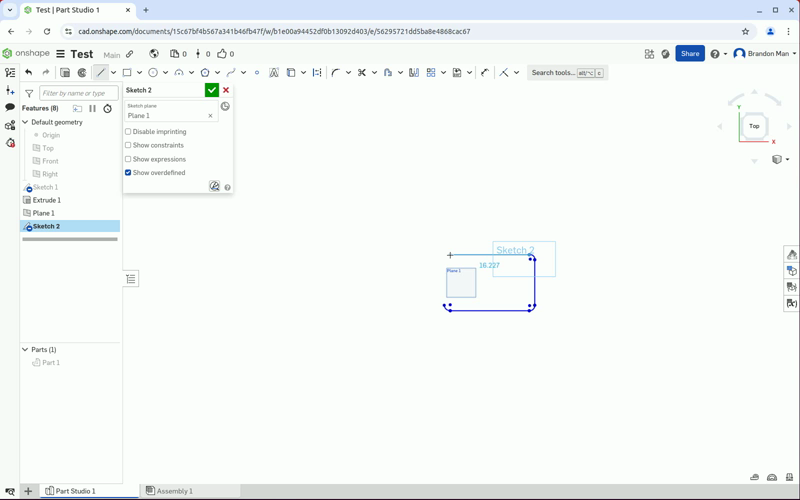
key_up(shift)
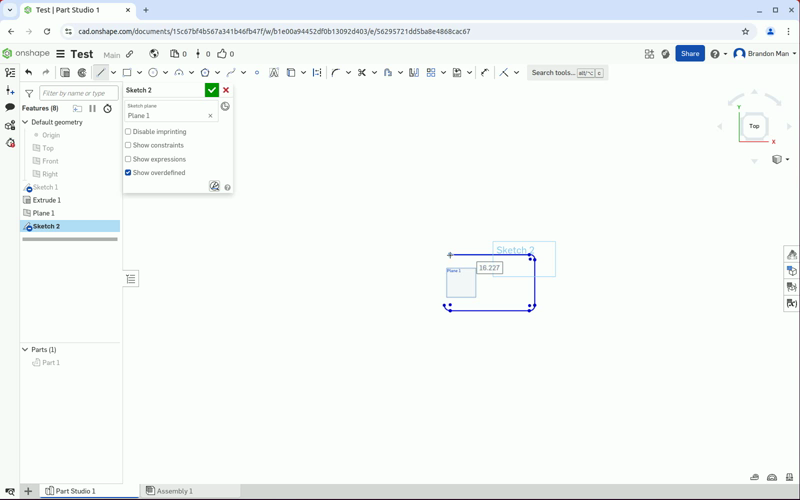
key(esc)
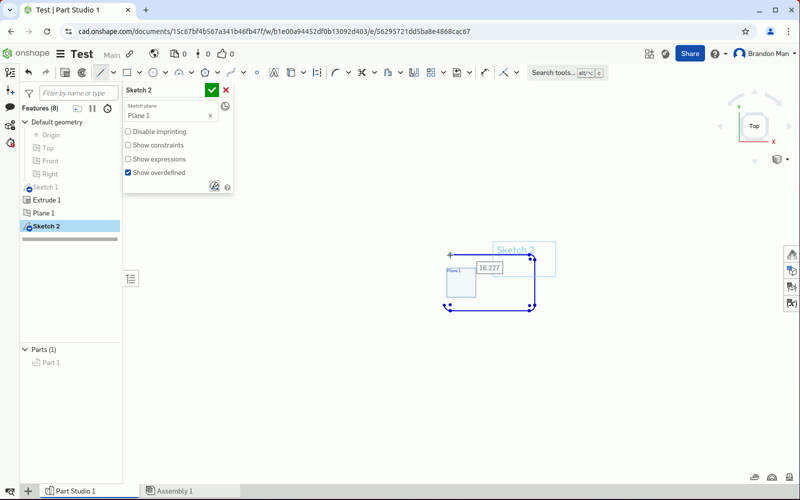
key(a)
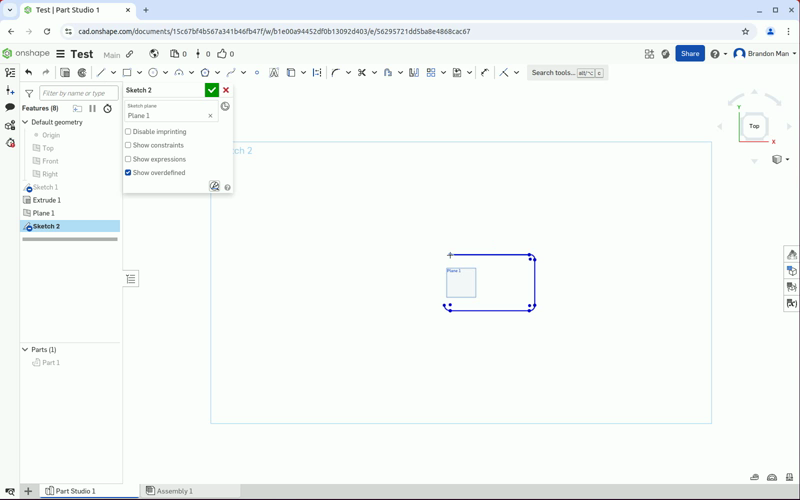
mouse_move(450, 254)
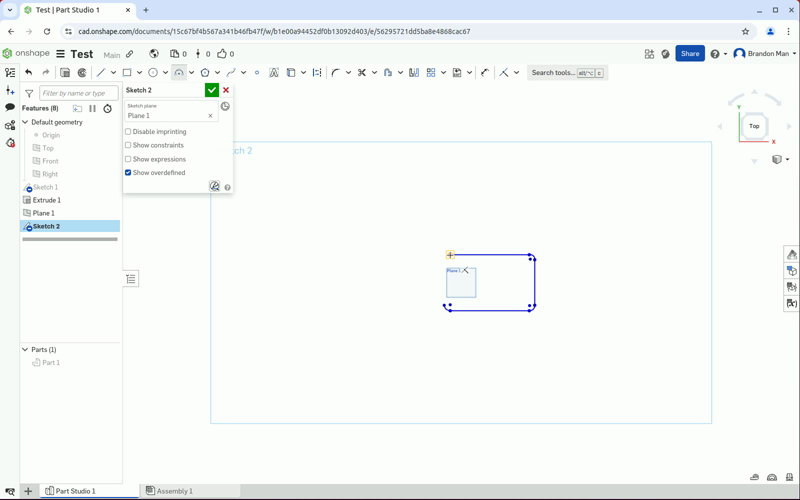
click(450, 254)
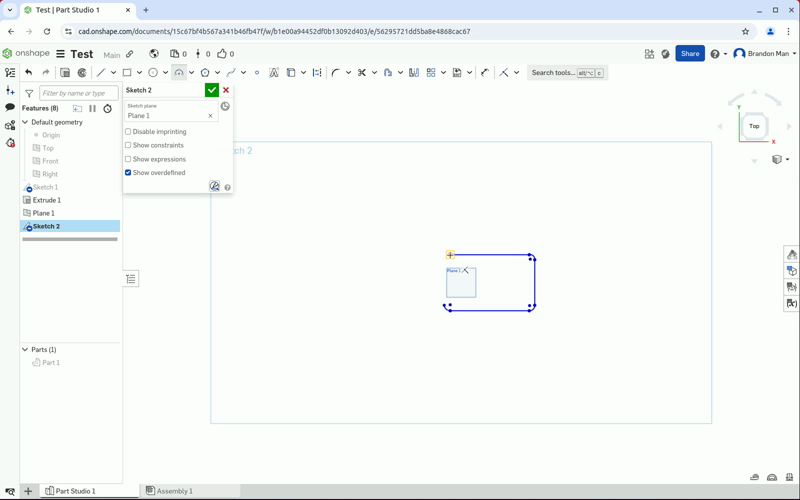
key_down(shift)
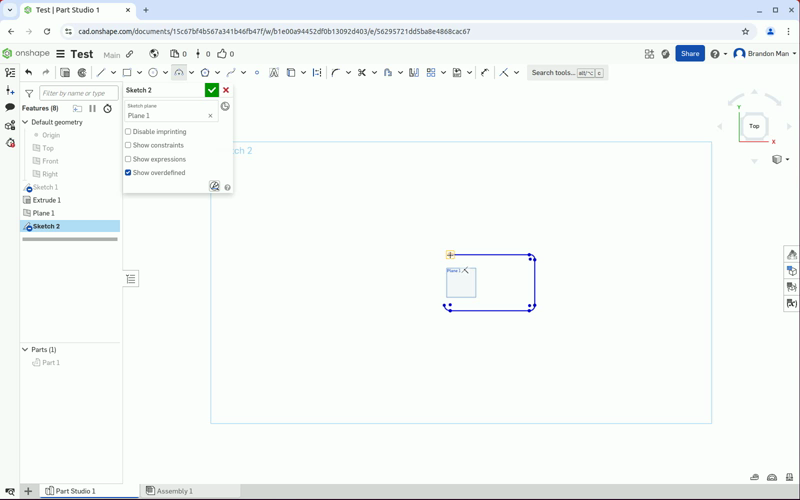
mouse_move(444, 259)
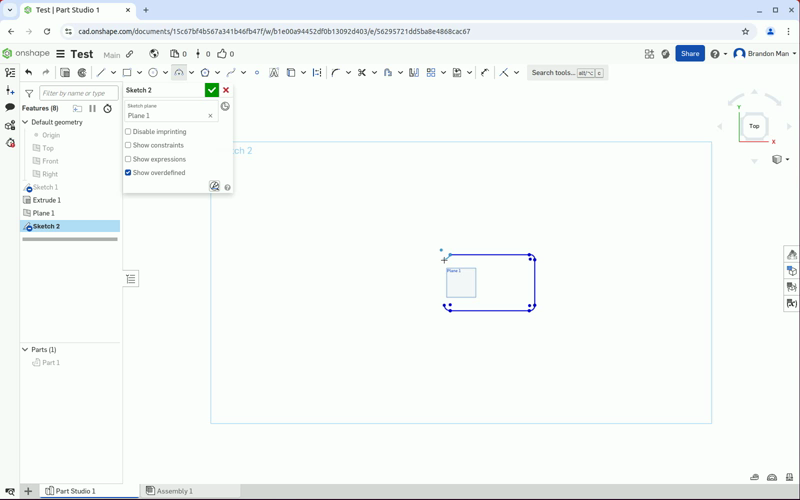
click(444, 259)
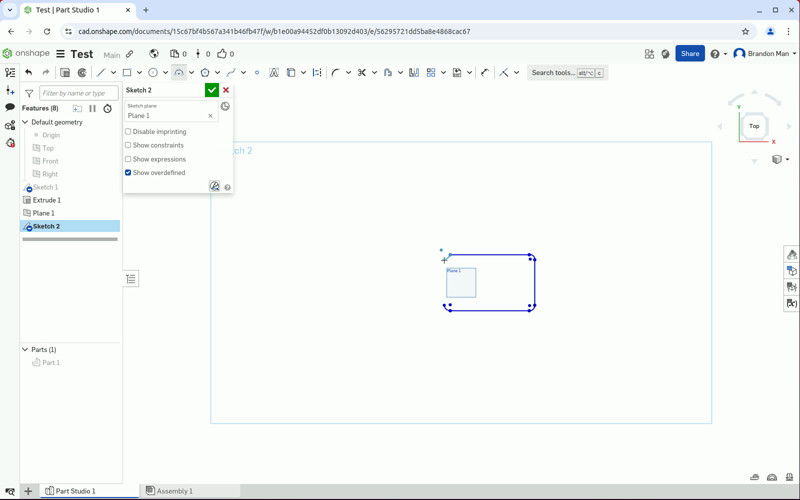
mouse_move(446, 255)
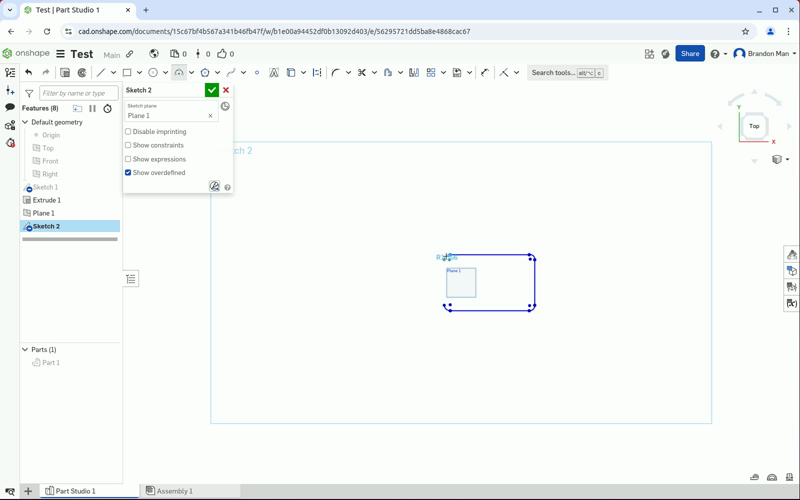
scroll(6)
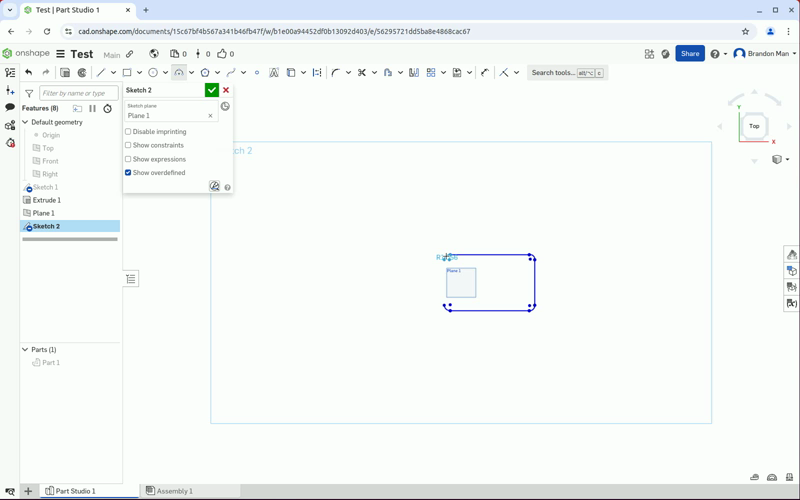
scroll(6)
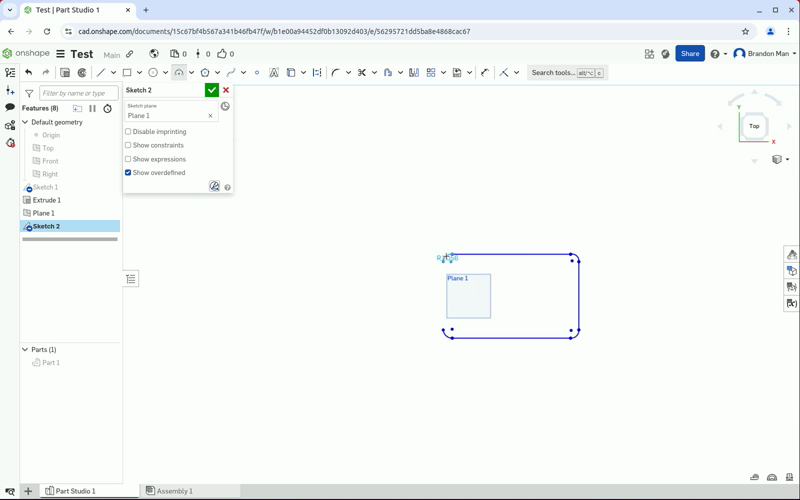
scroll(6)
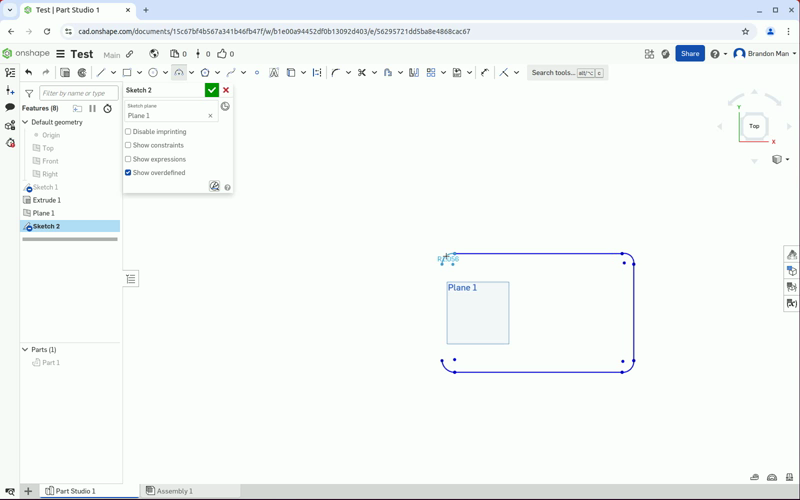
scroll(6)
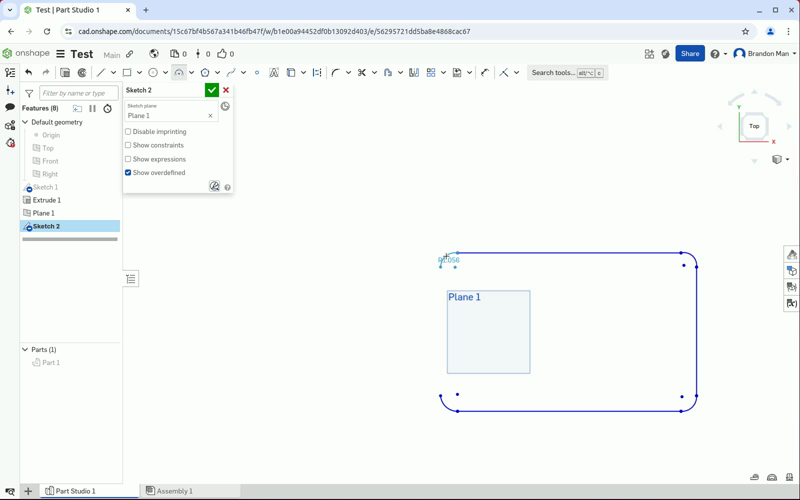
scroll(6)
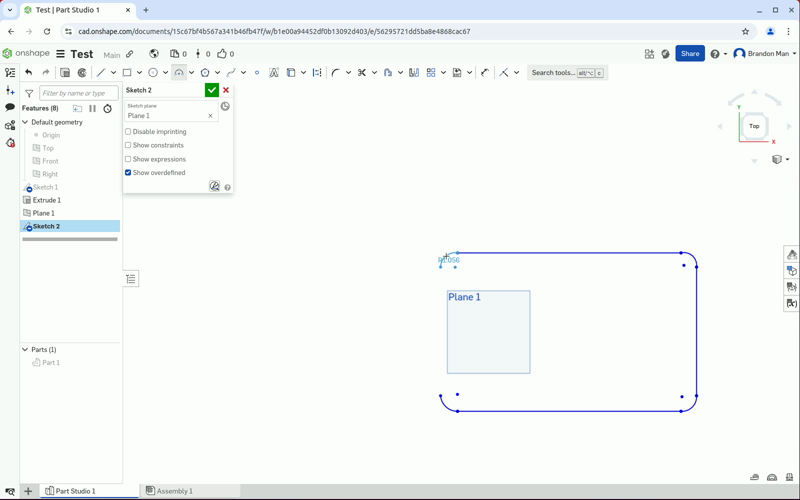
scroll(6)
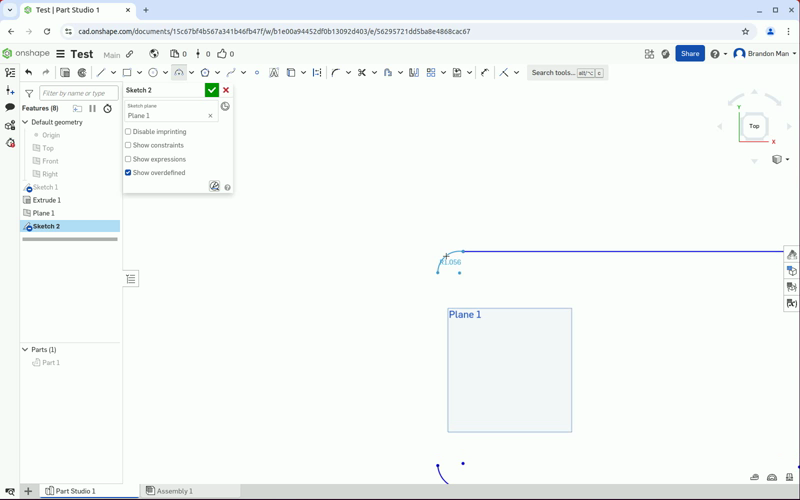
scroll(6)
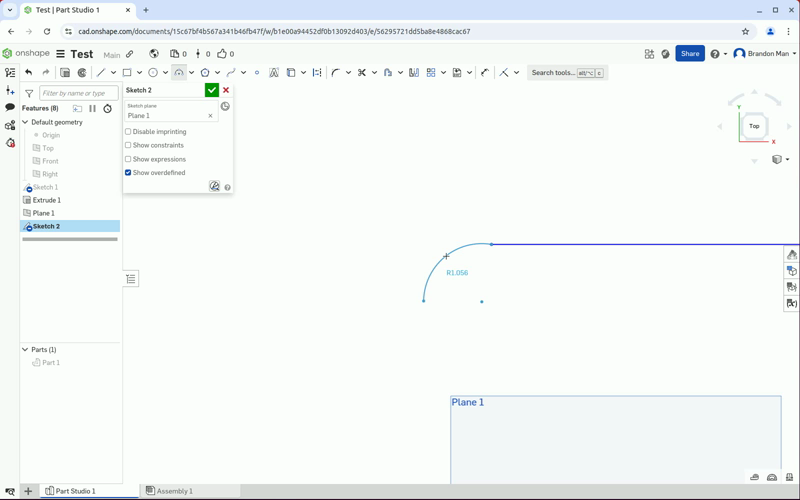
click(446, 255)
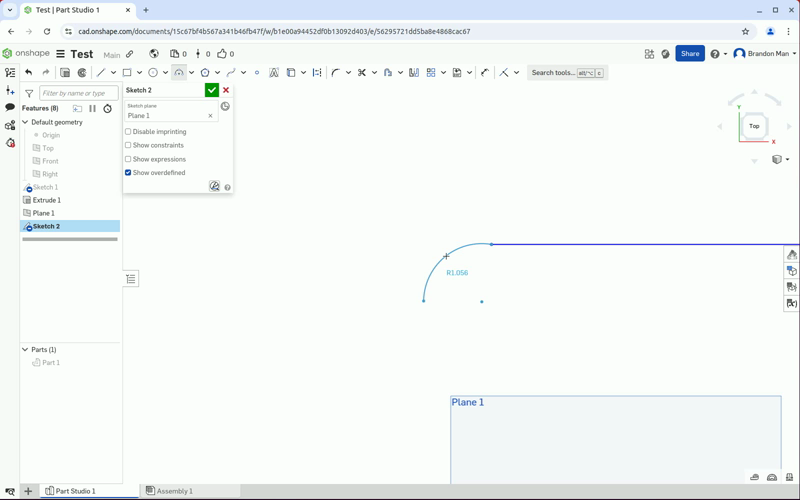
scroll(-6)
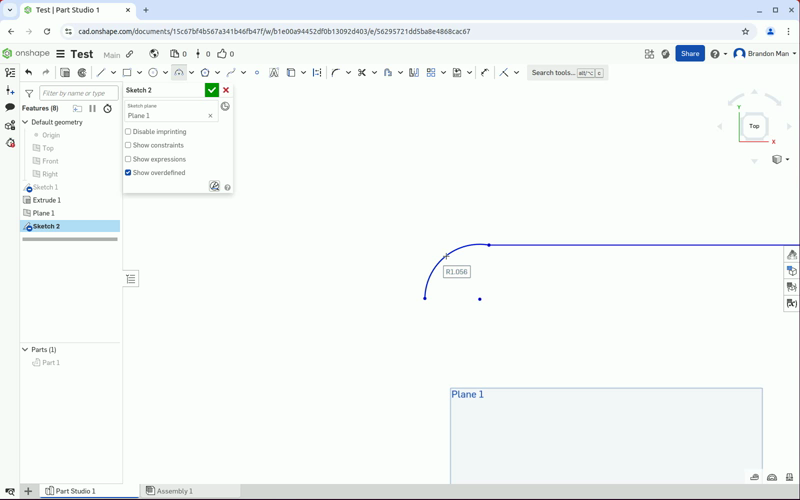
scroll(-6)
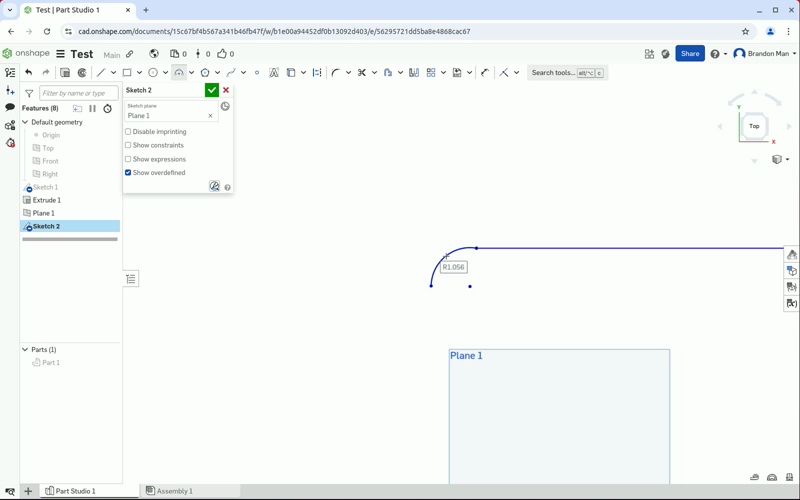
scroll(-6)
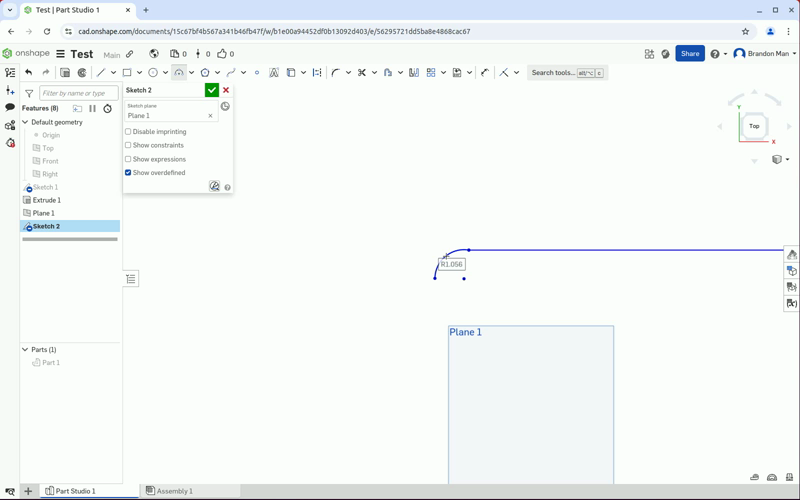
scroll(-6)
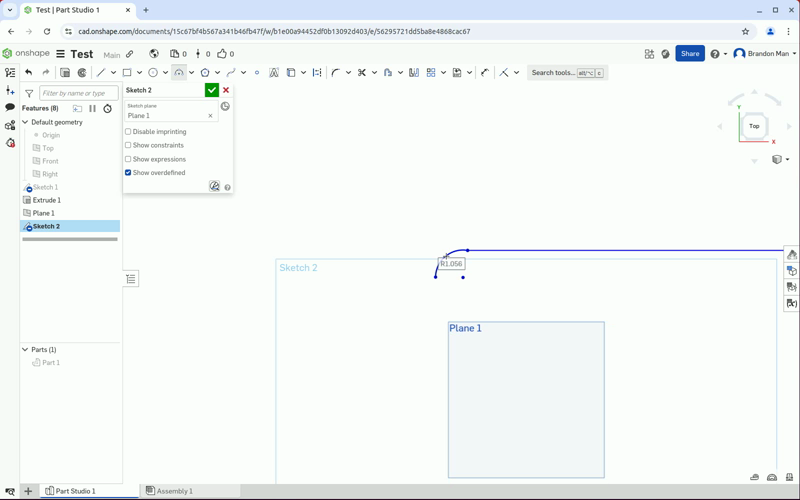
scroll(-6)
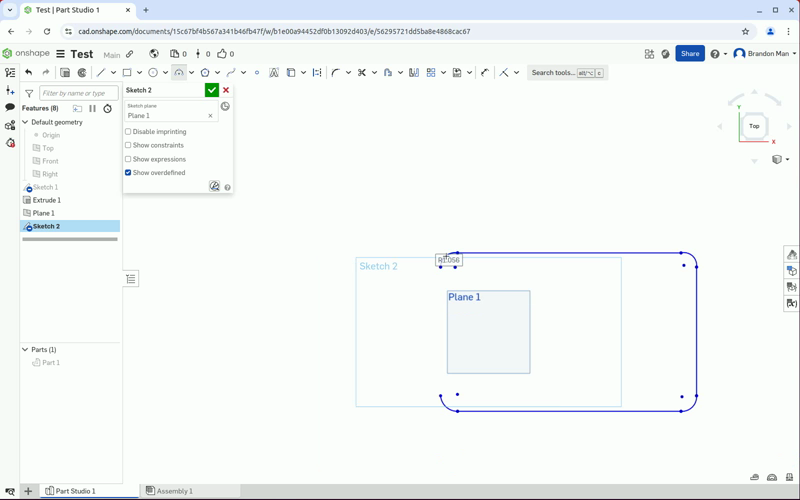
scroll(-6)
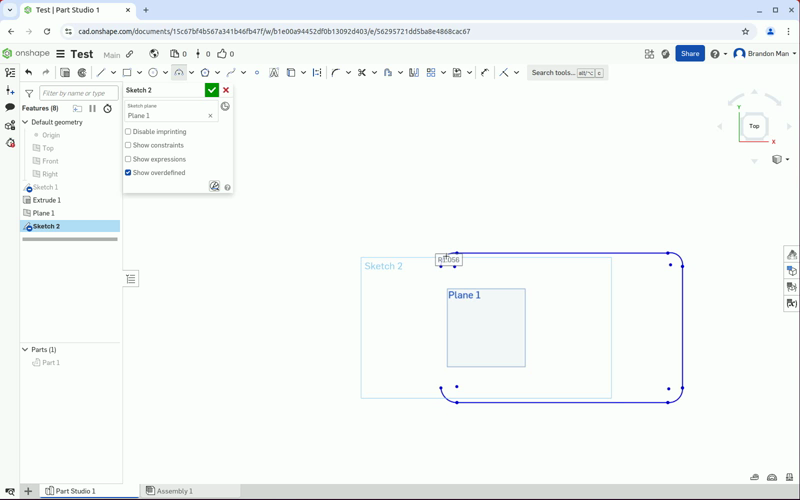
scroll(-6)
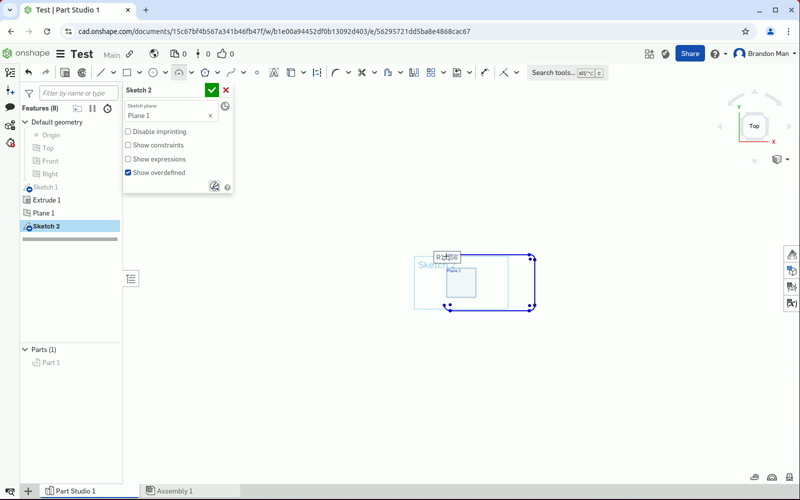
key_up(shift)
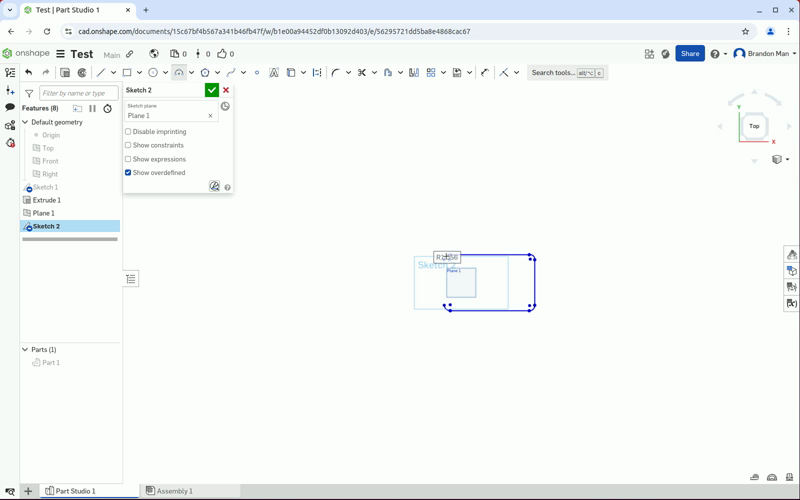
key(esc)
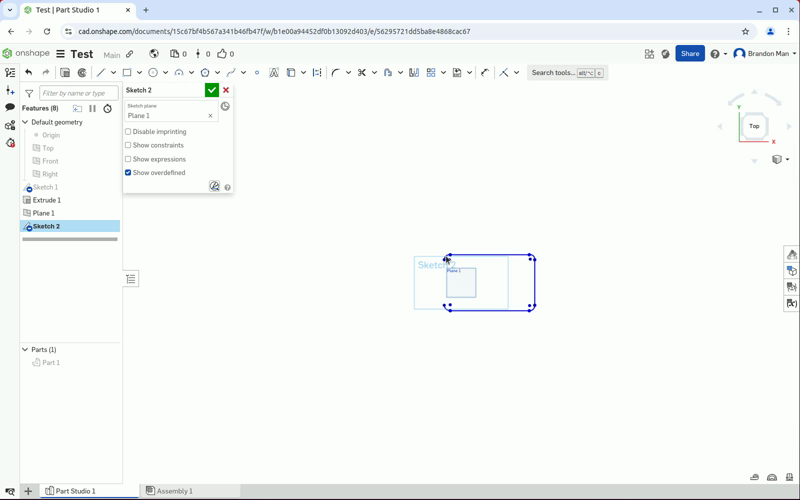
key(l)
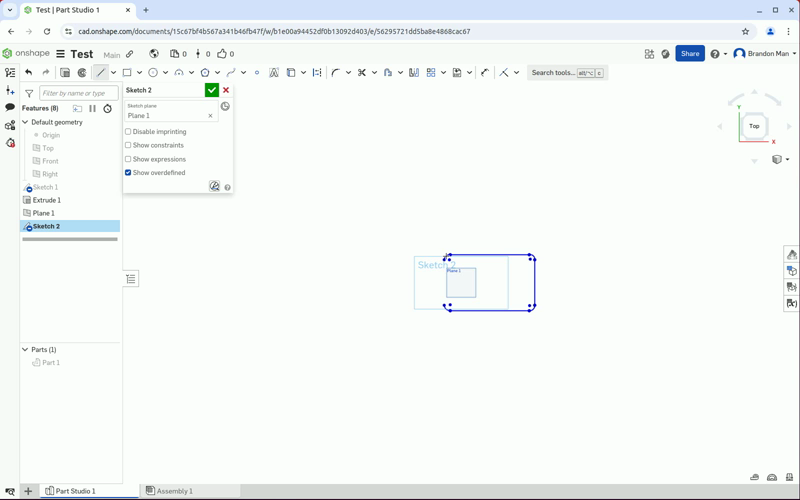
mouse_move(444, 259)
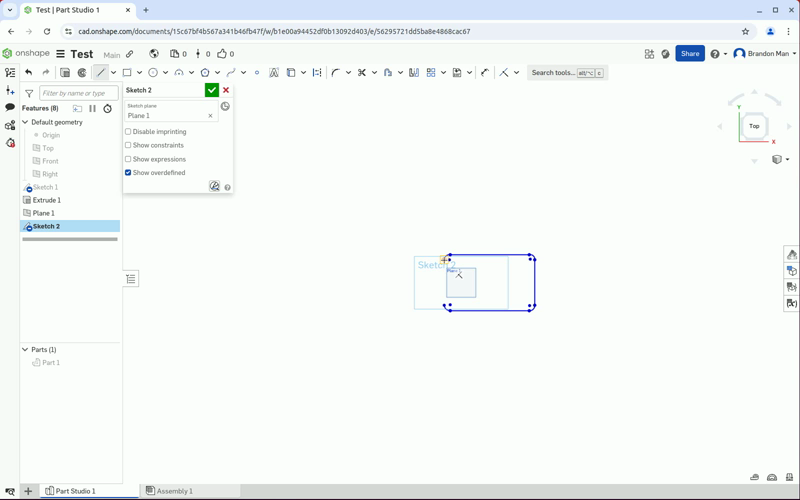
scroll(6)
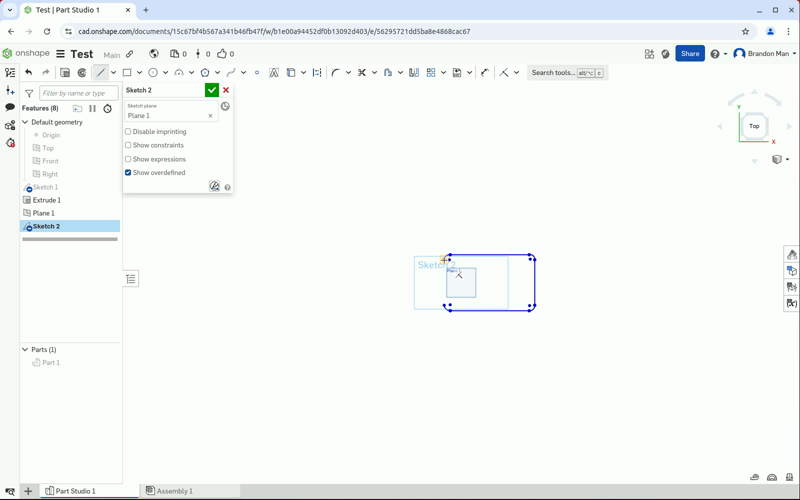
scroll(6)
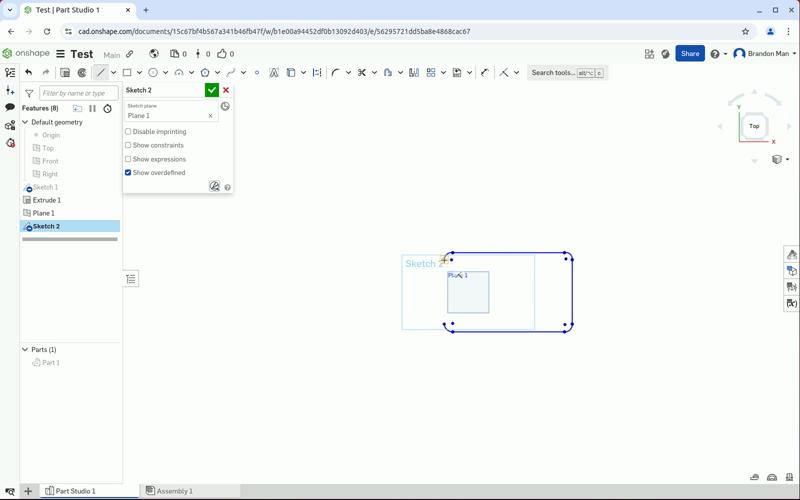
scroll(6)
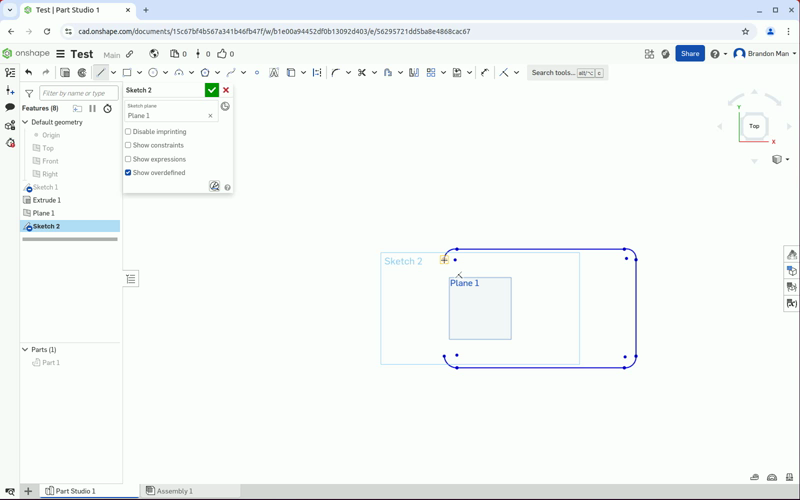
scroll(6)
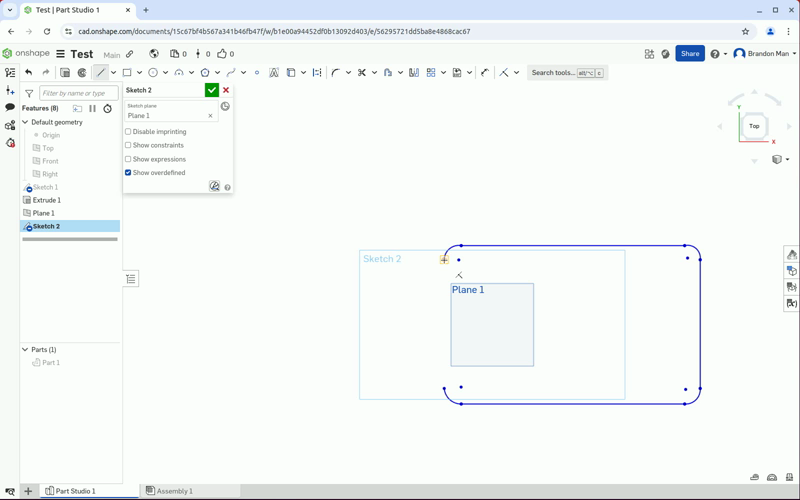
scroll(6)
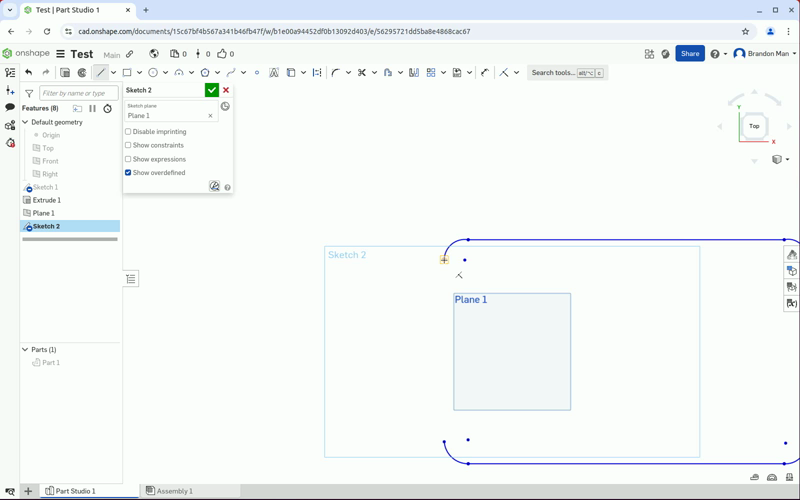
scroll(6)
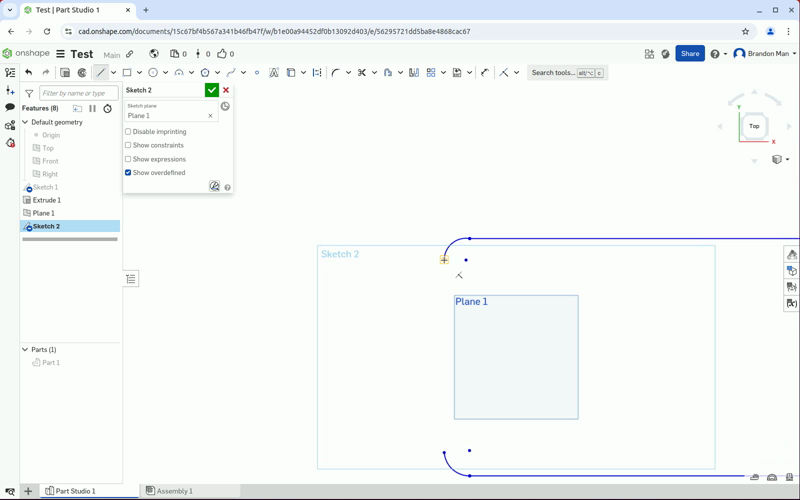
scroll(6)
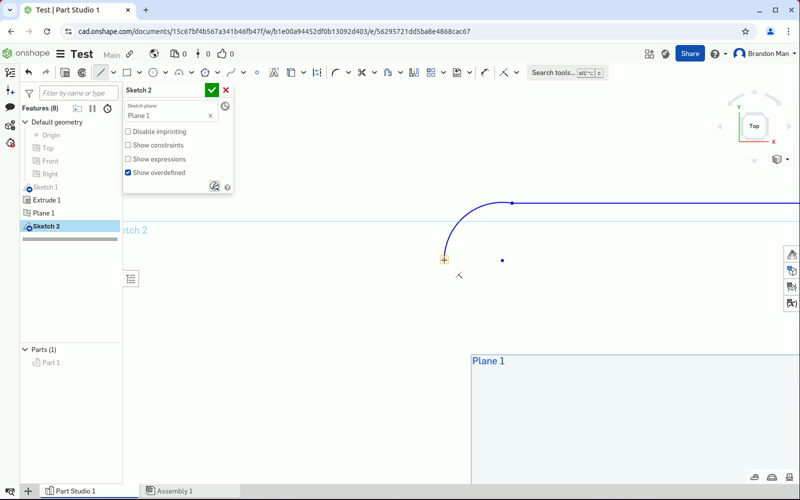
click(444, 259)
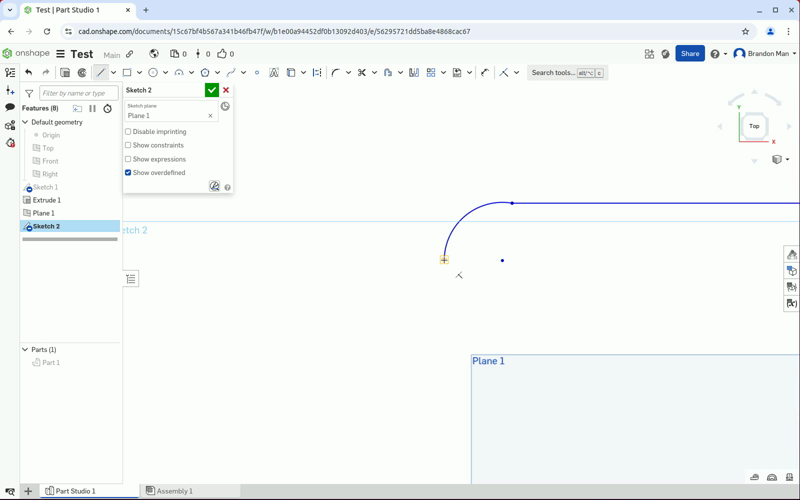
scroll(-6)
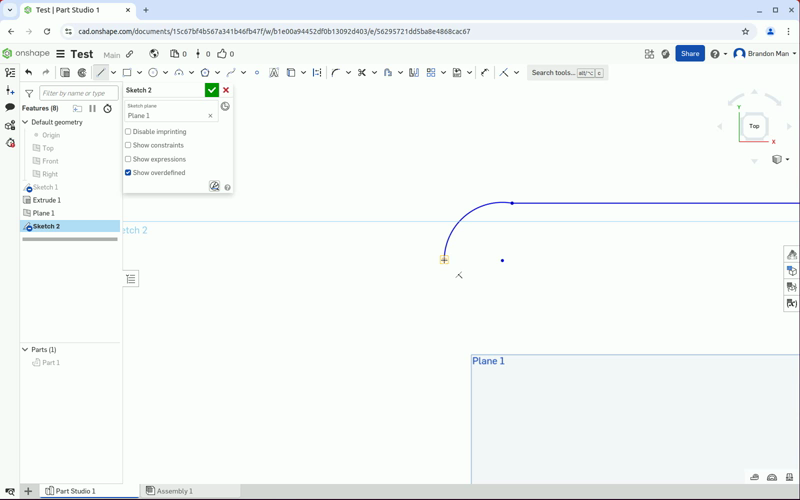
scroll(-6)
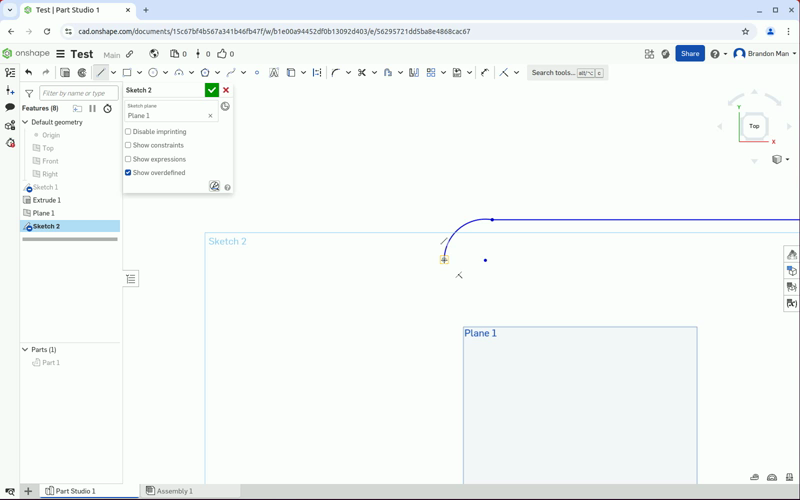
scroll(-6)
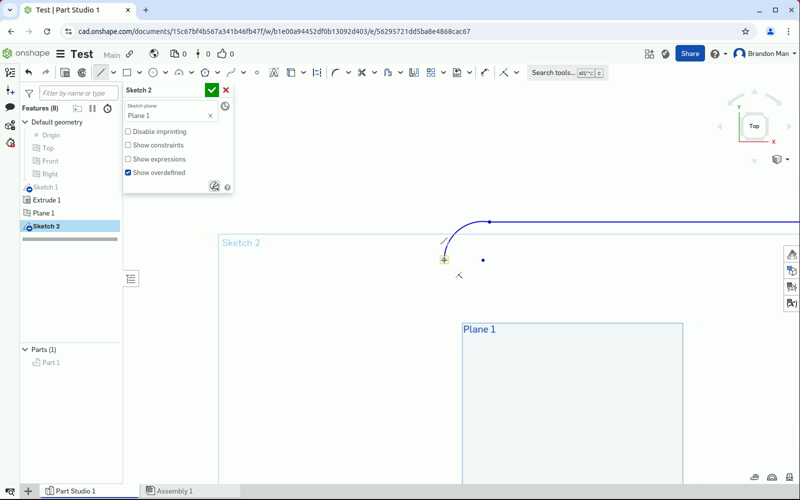
scroll(-6)
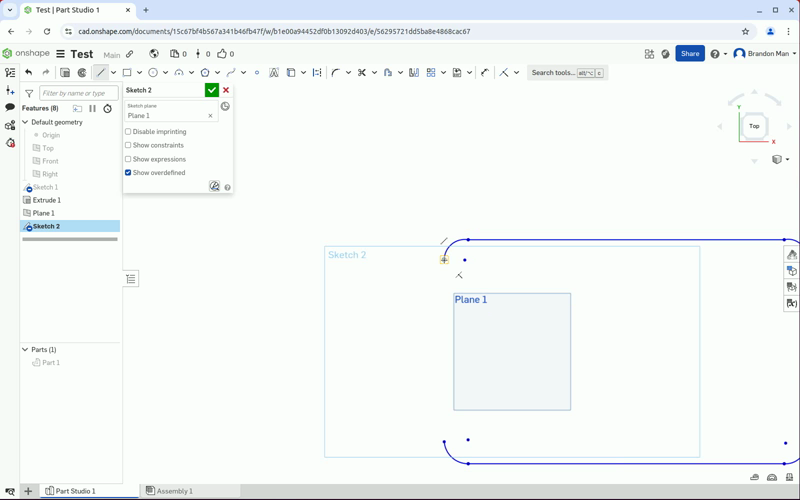
scroll(-6)
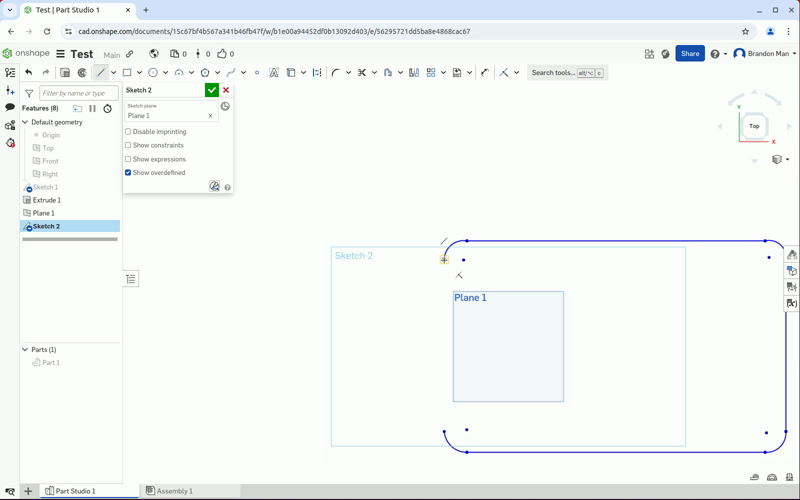
scroll(-6)
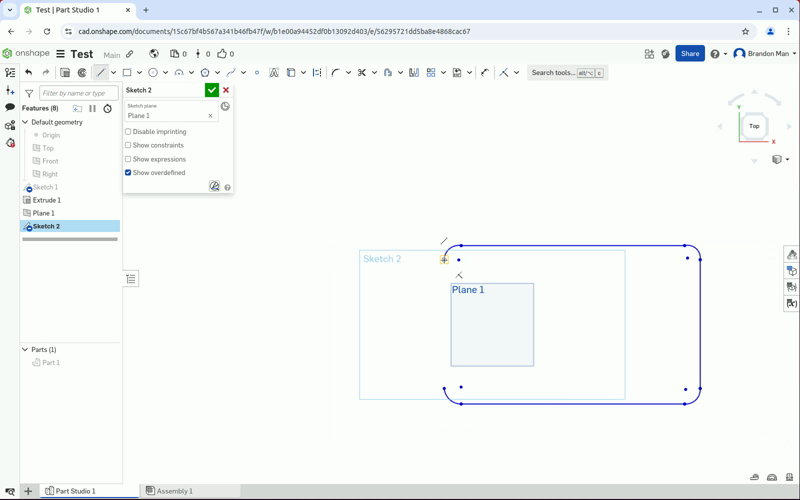
scroll(-6)
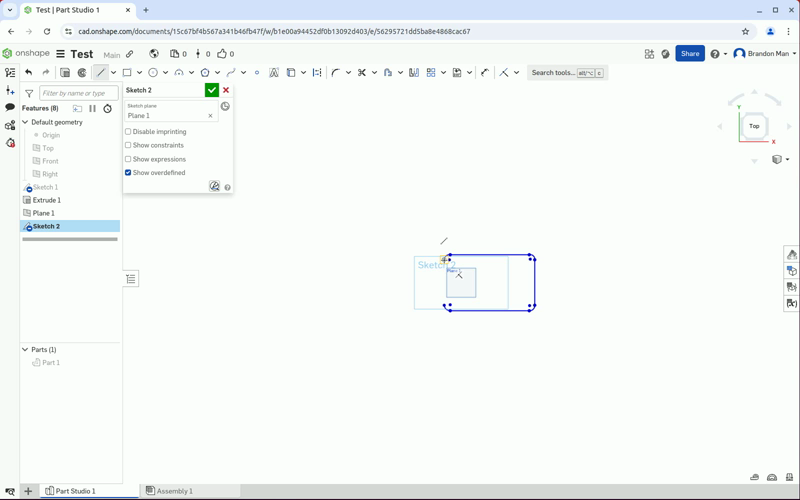
mouse_move(474, 259)
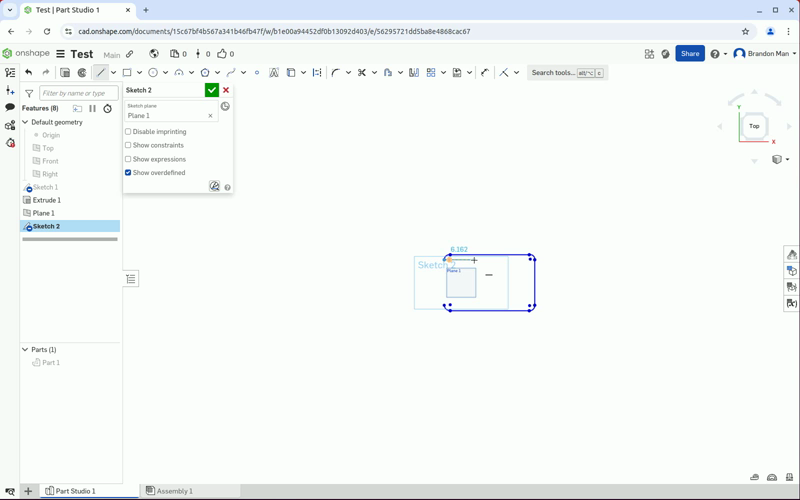
key_down(shift)
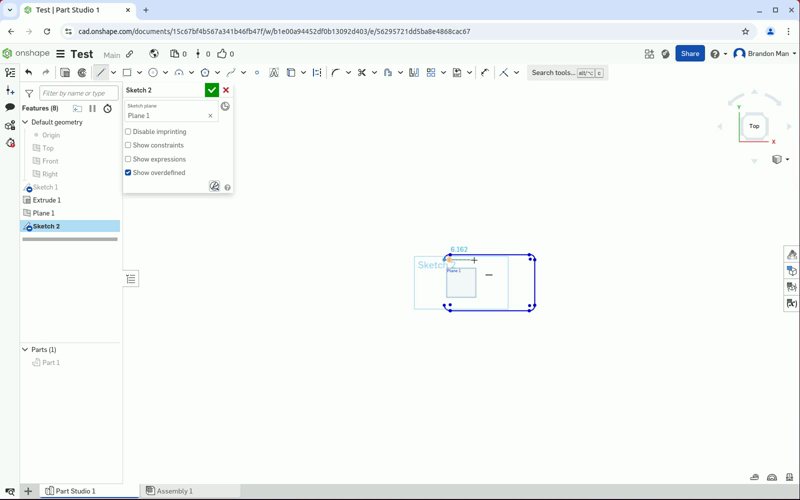
mouse_move(444, 305)
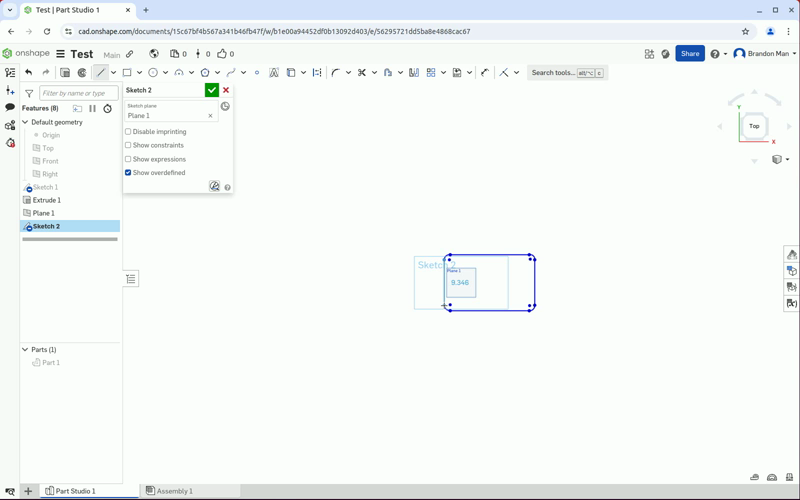
scroll(6)
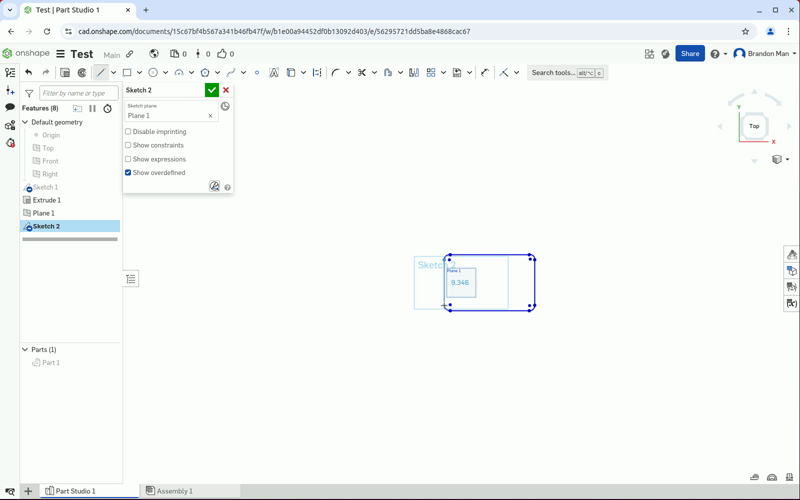
scroll(6)
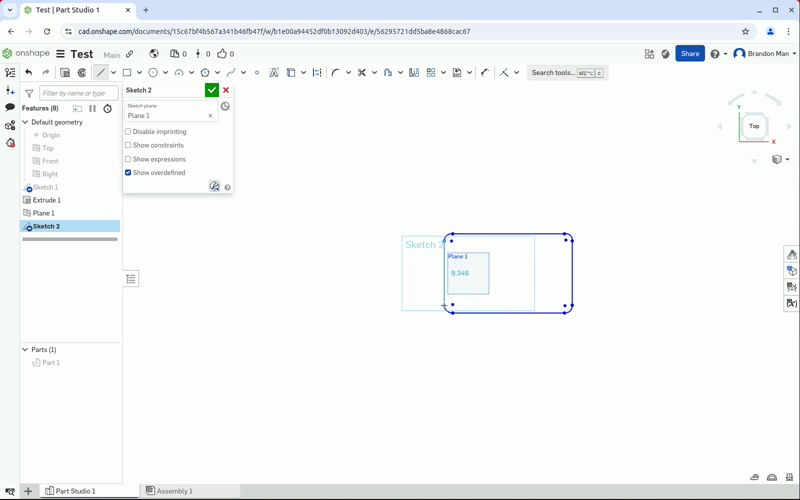
scroll(6)
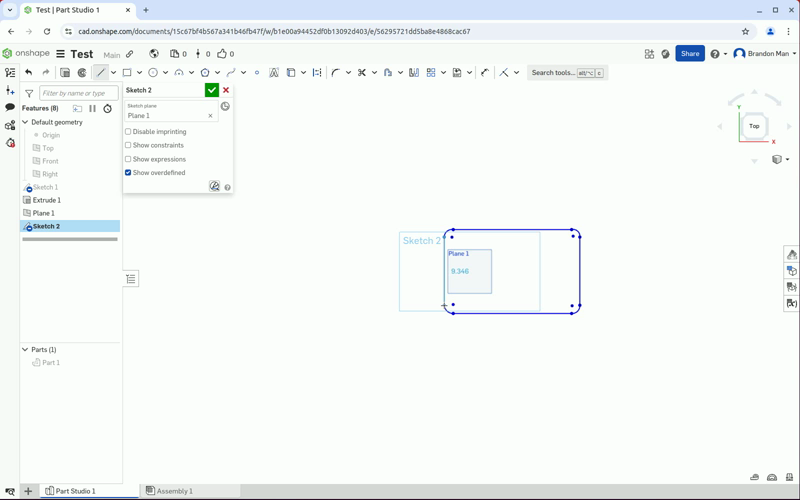
scroll(6)
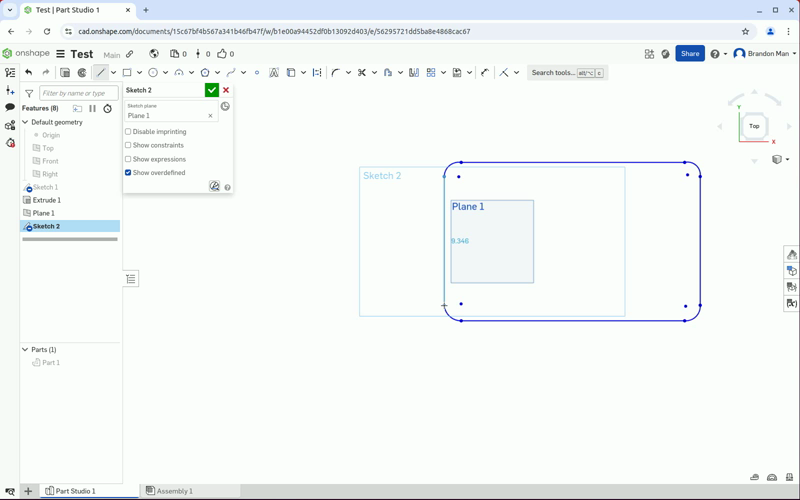
scroll(6)
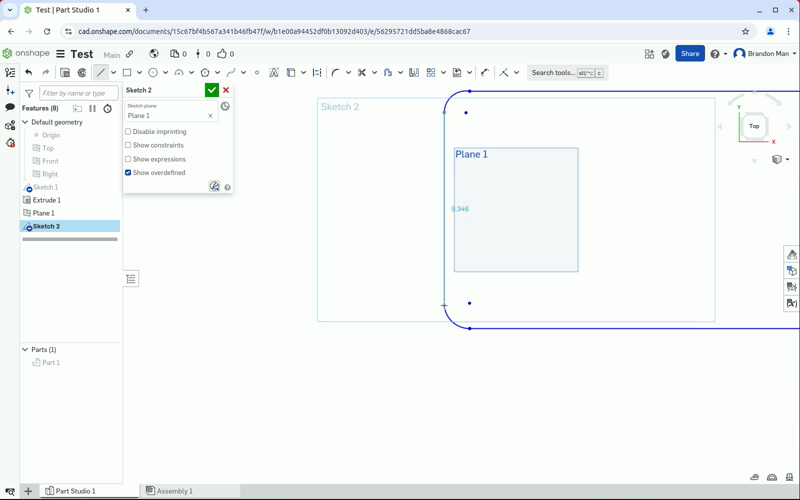
scroll(6)
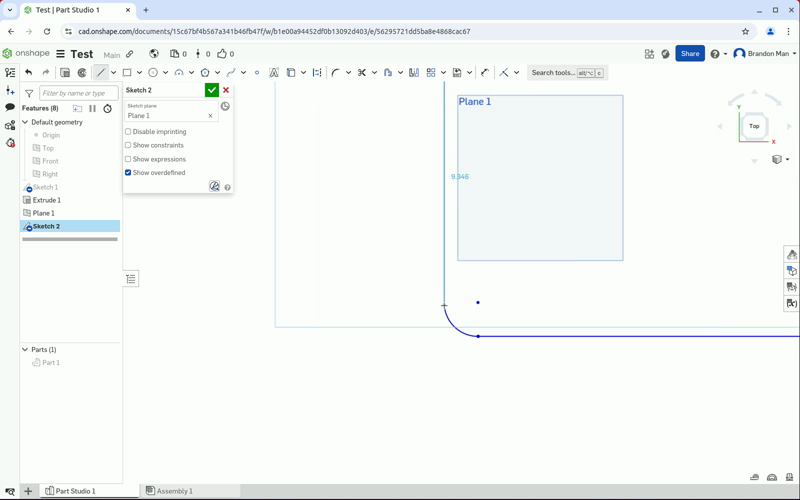
scroll(6)
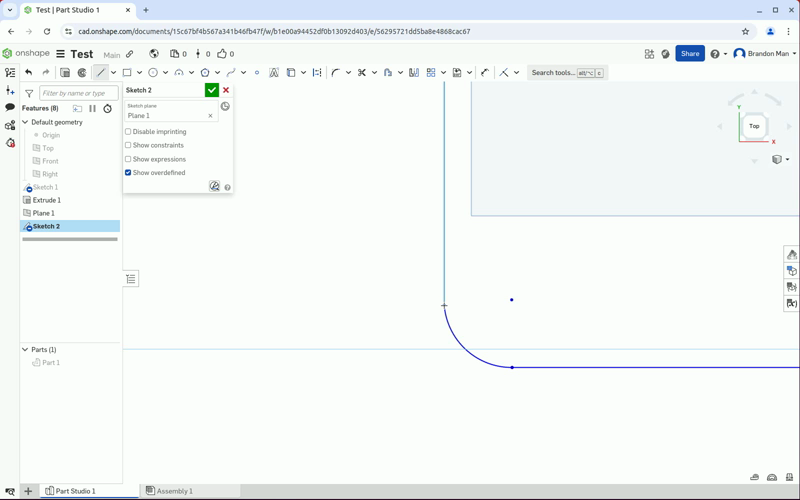
key_up(shift)
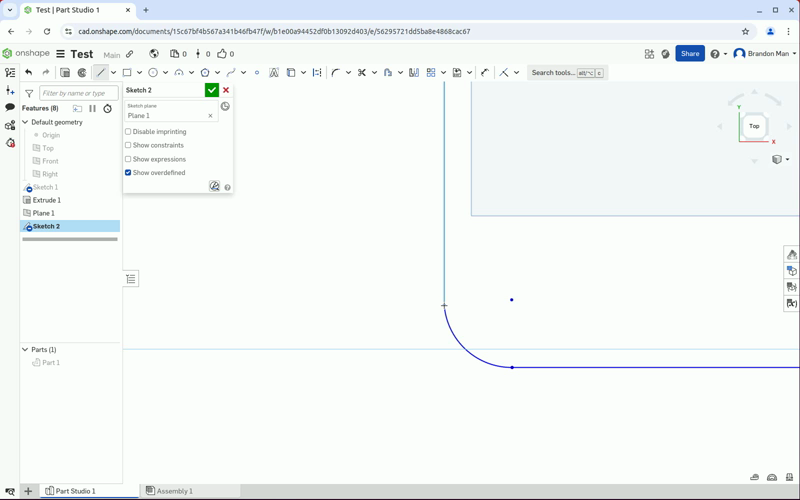
click(444, 305)
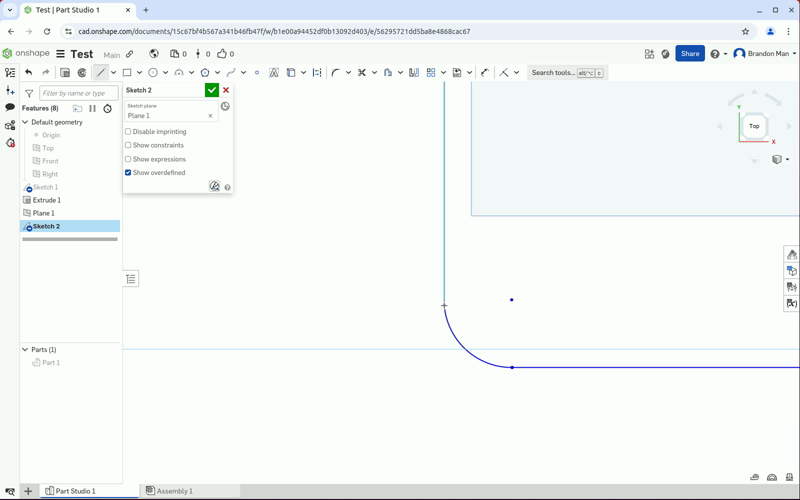
scroll(-6)
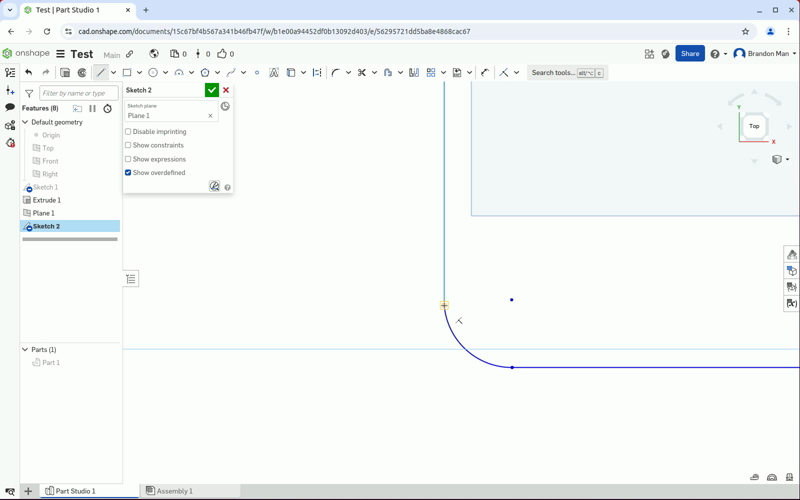
scroll(-6)
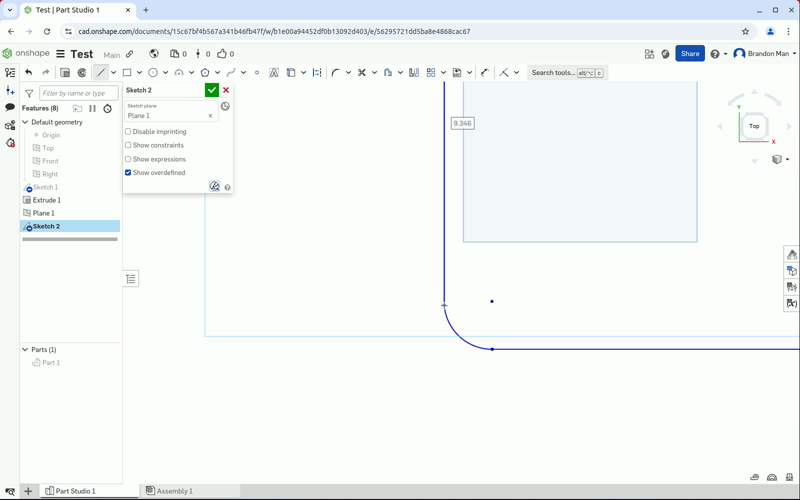
scroll(-6)
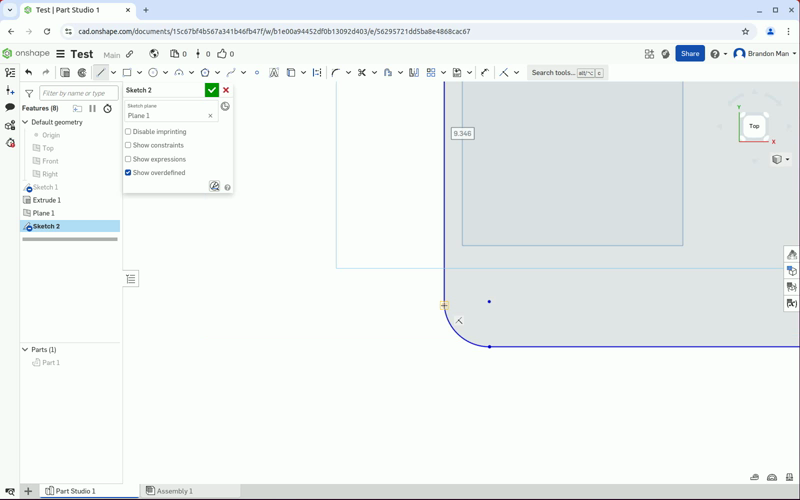
scroll(-6)
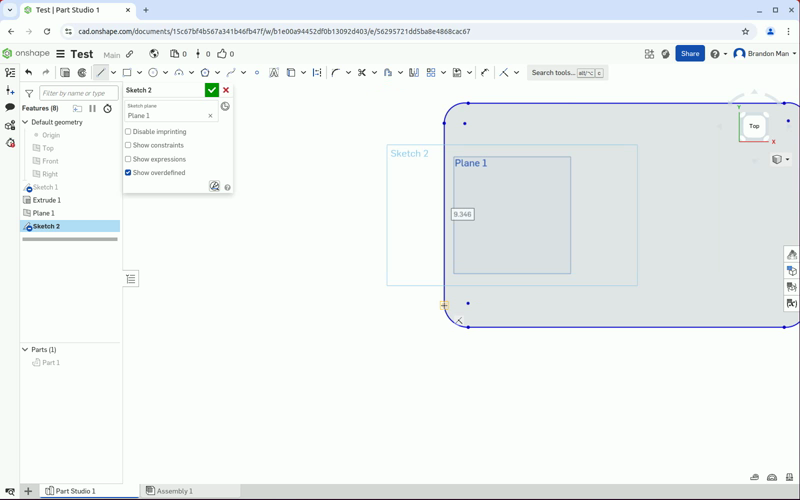
scroll(-6)
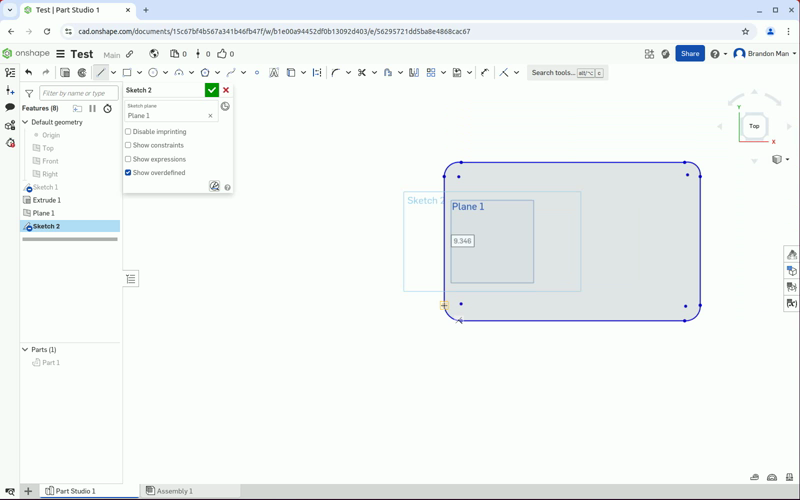
scroll(-6)
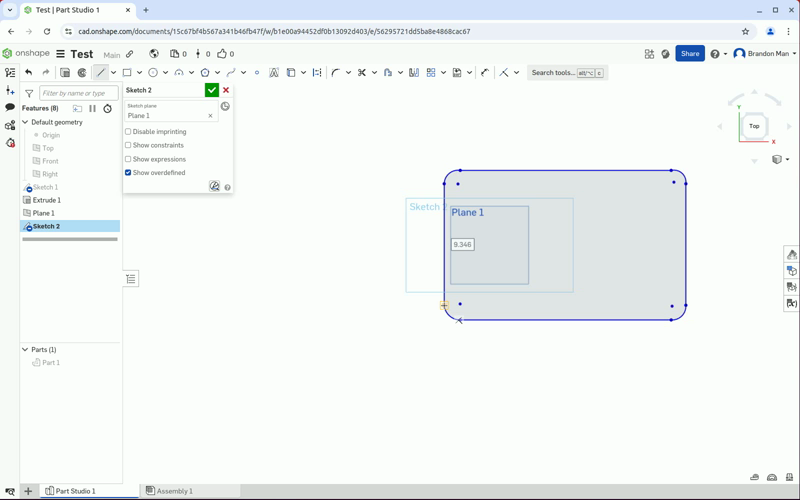
scroll(-6)
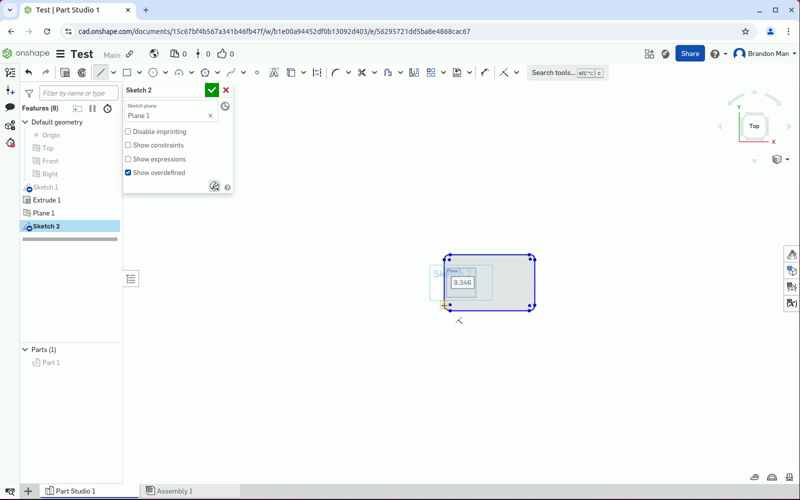
key(esc)
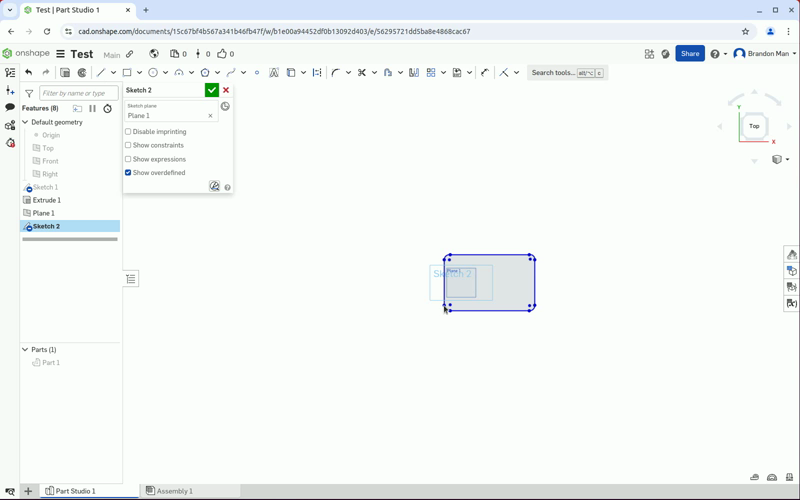
mouse_move(506, 306)
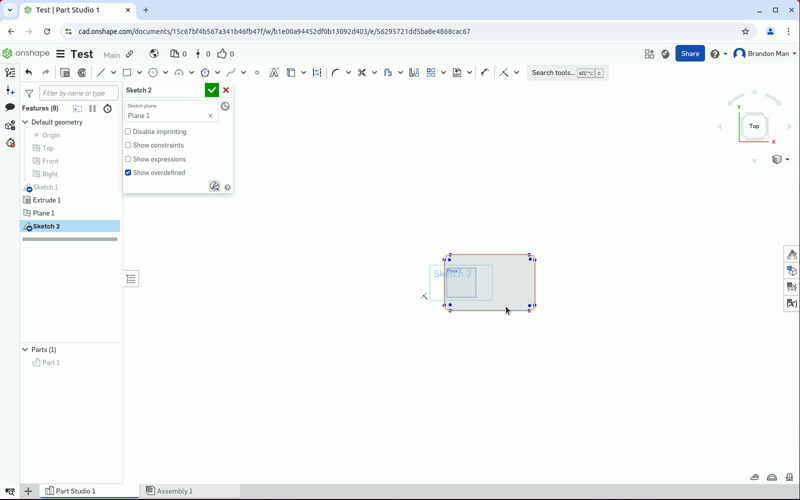
click(506, 306)
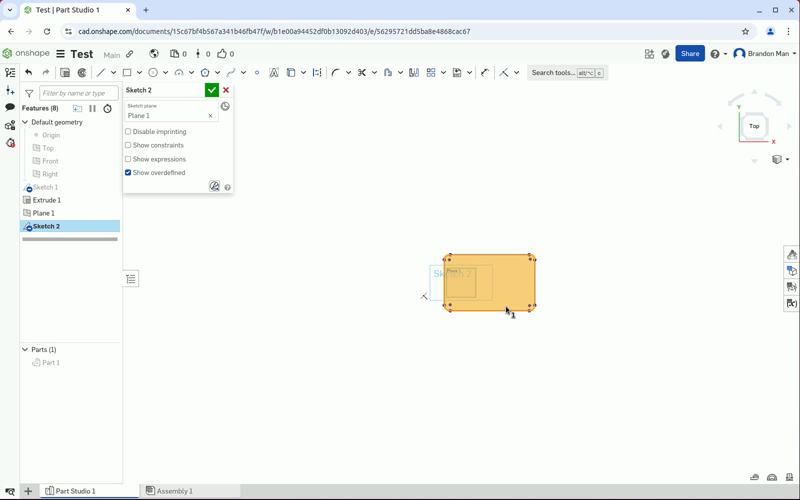
mouse_move(73, 352)
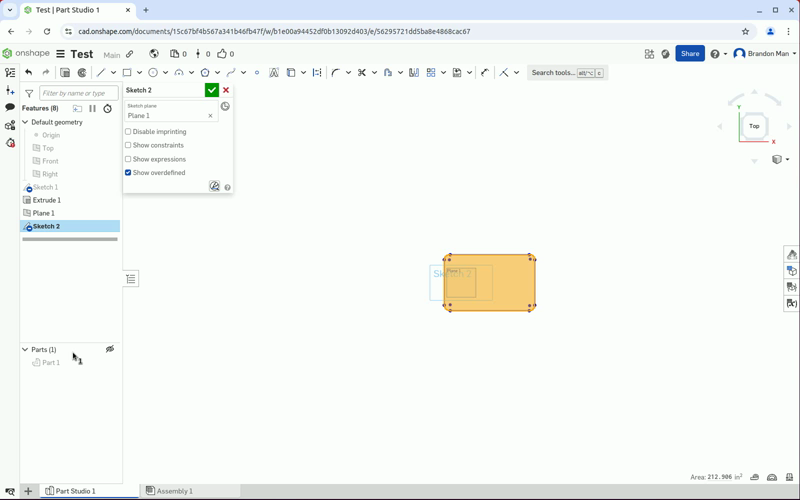
key(shift+y)
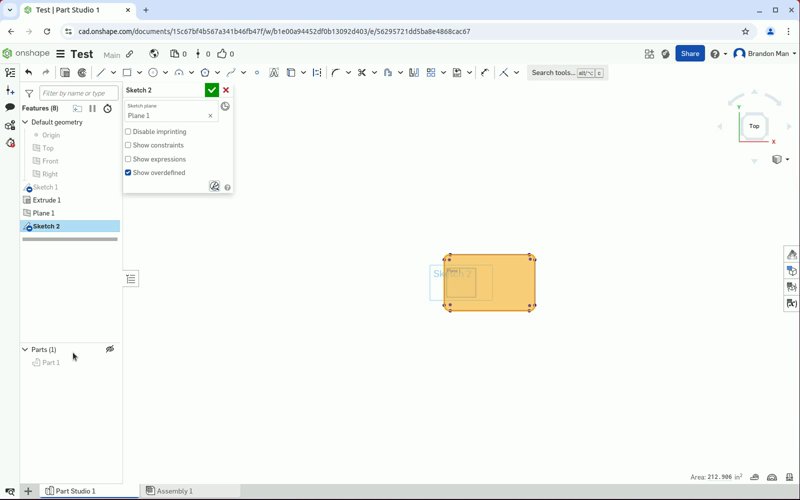
key(shift+e)
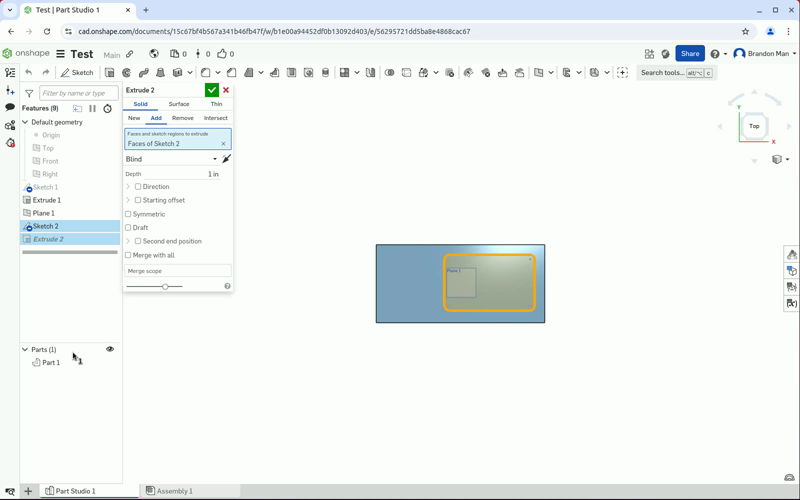
mouse_move(143, 106)
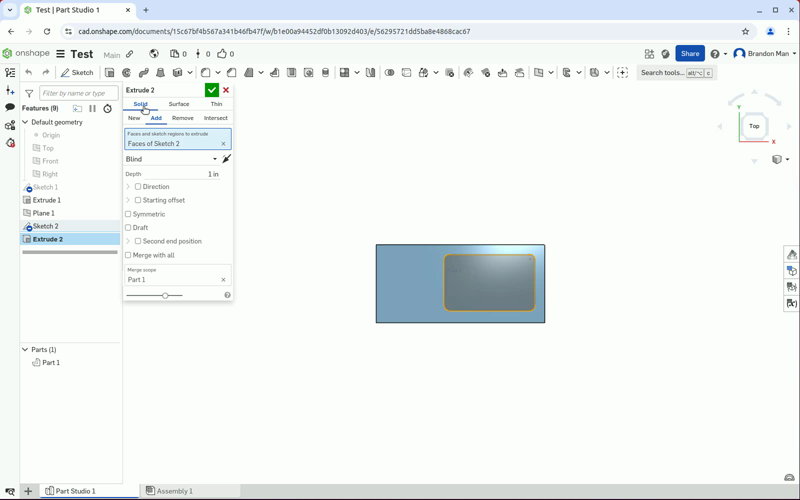
click(143, 106)
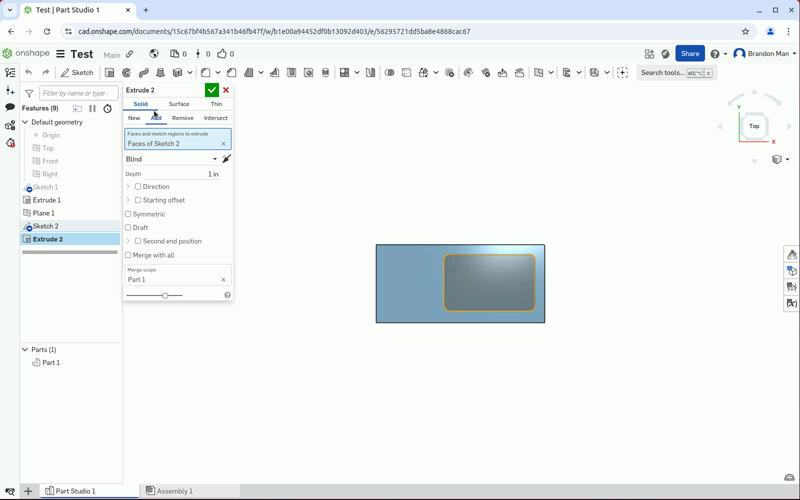
mouse_move(186, 120)
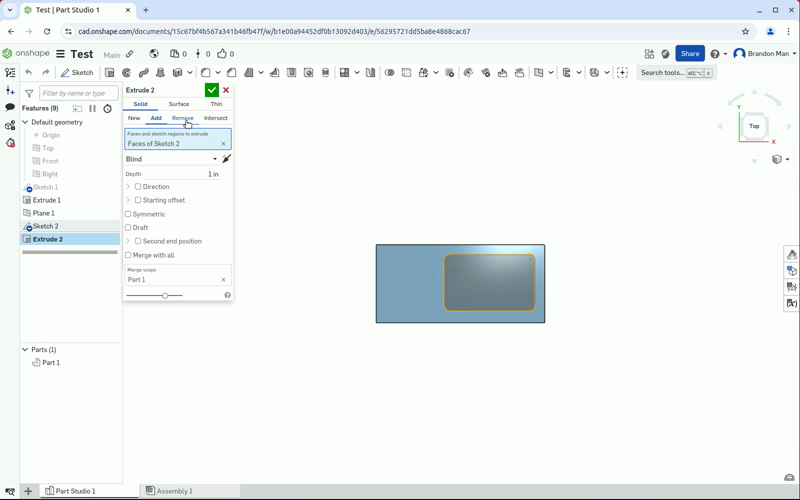
click(186, 120)
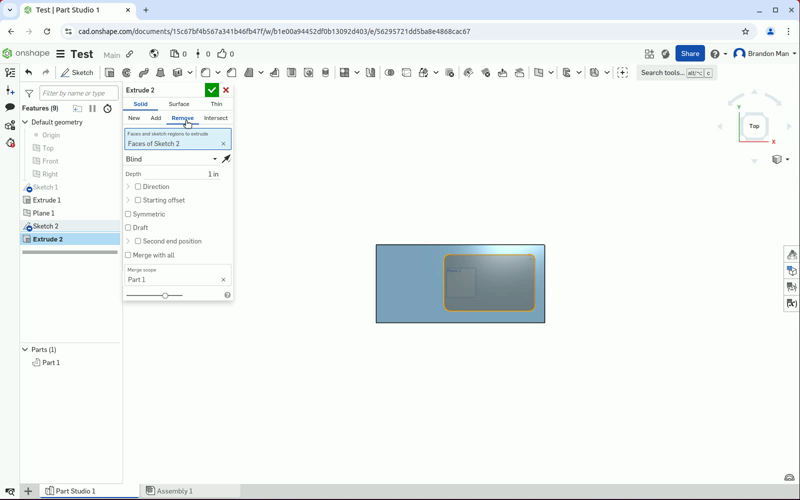
key(tab, 4)
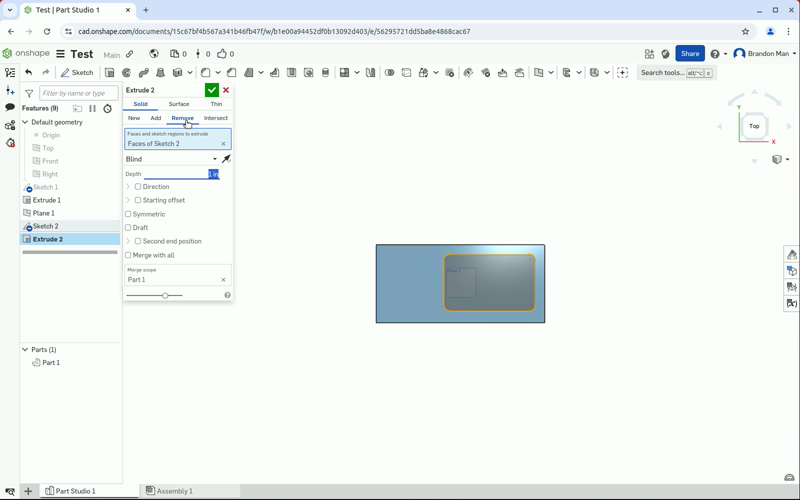
text(6.981)
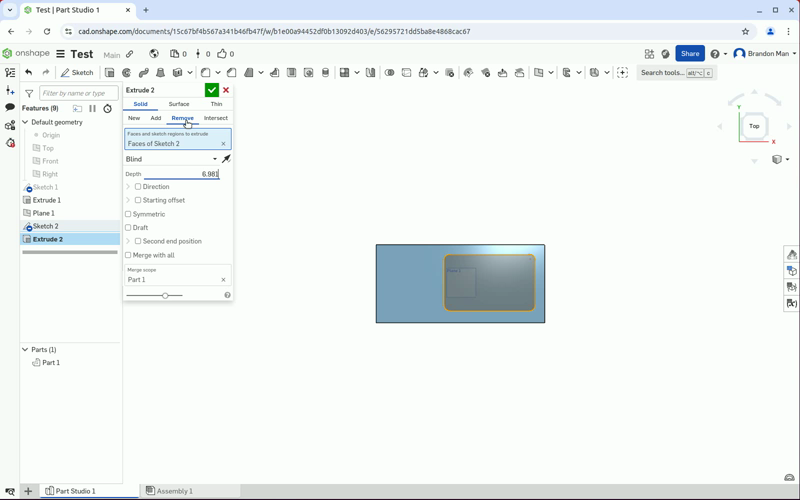
key(tab, 6)
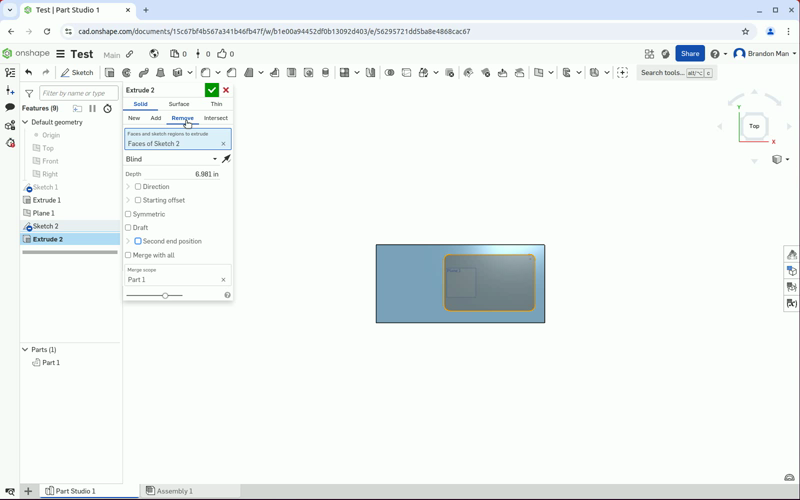
key(space)
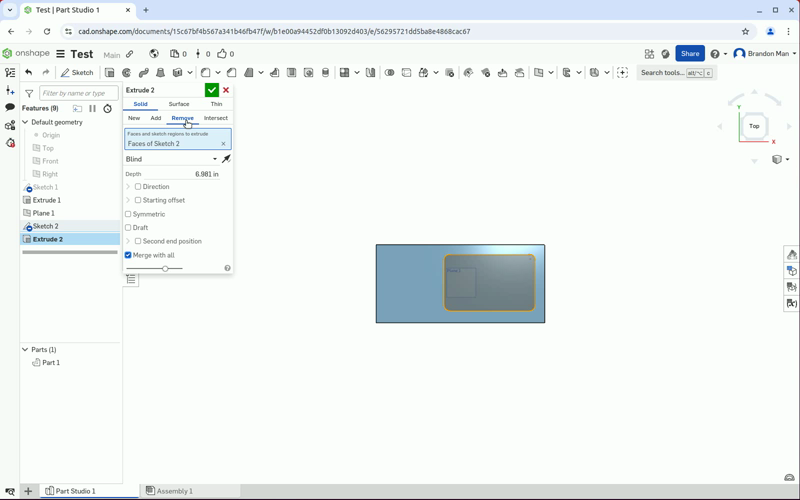
key(enter)
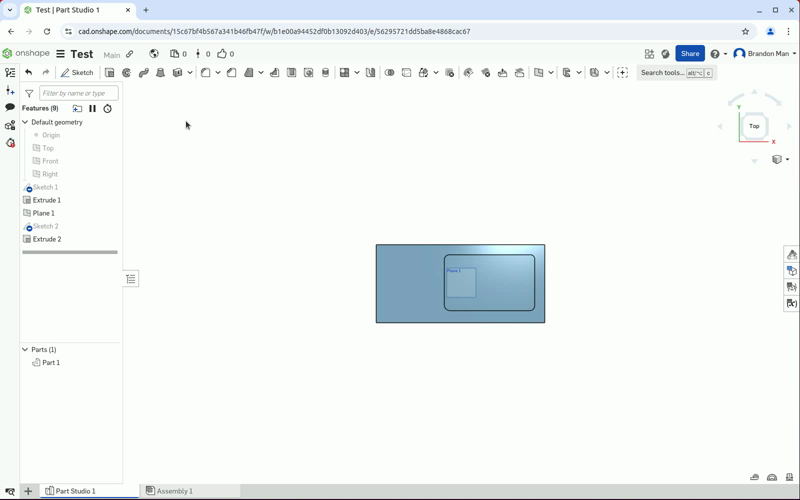
key(shift+h)
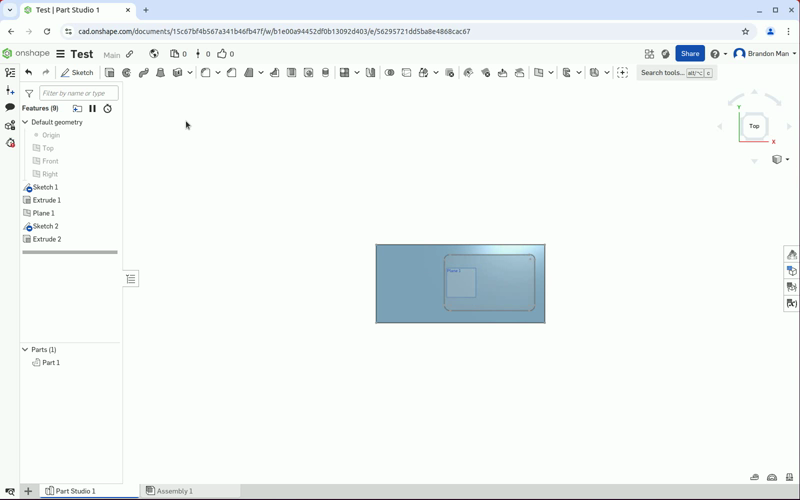
key(shift+h)
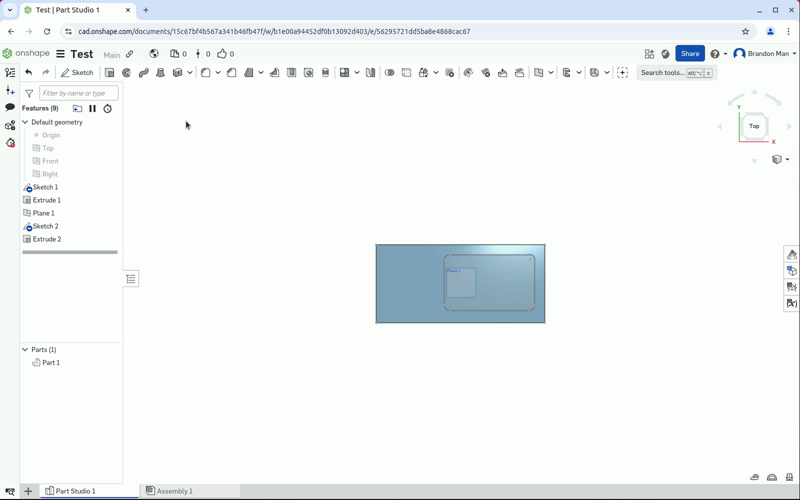
key(shift+7)
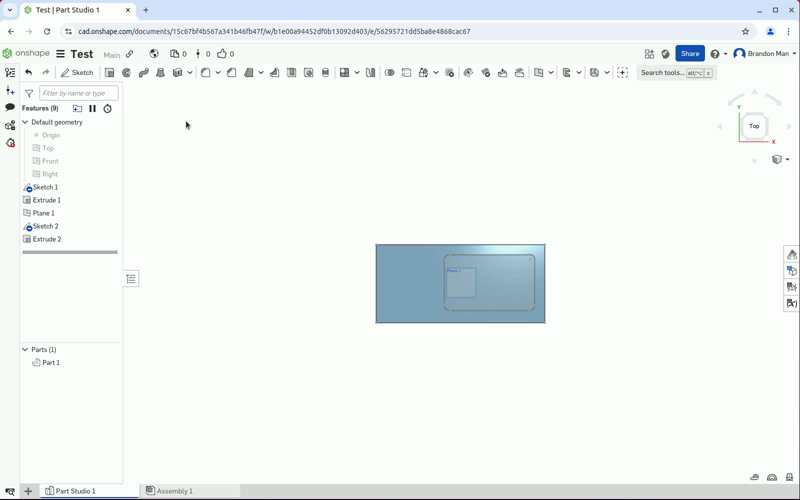
key(up, 3)
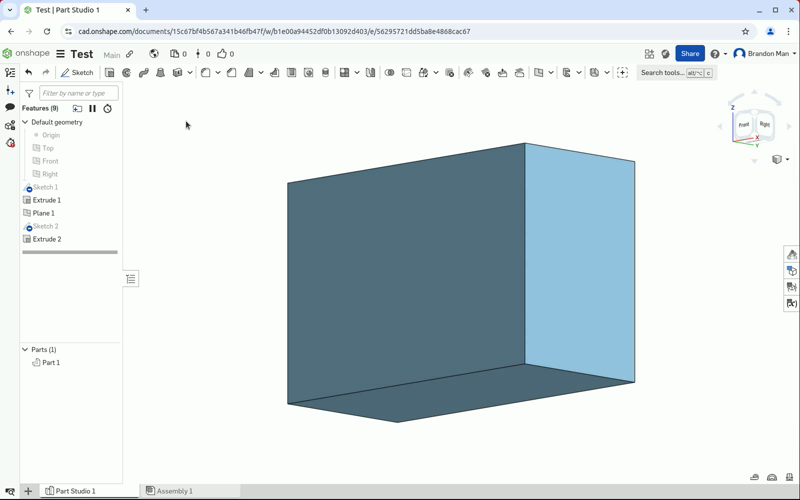
key(left, 3)
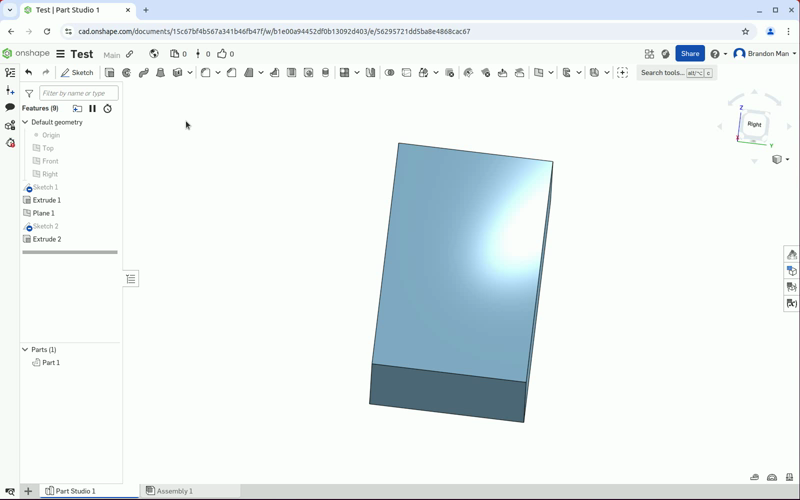
key(right, 3)
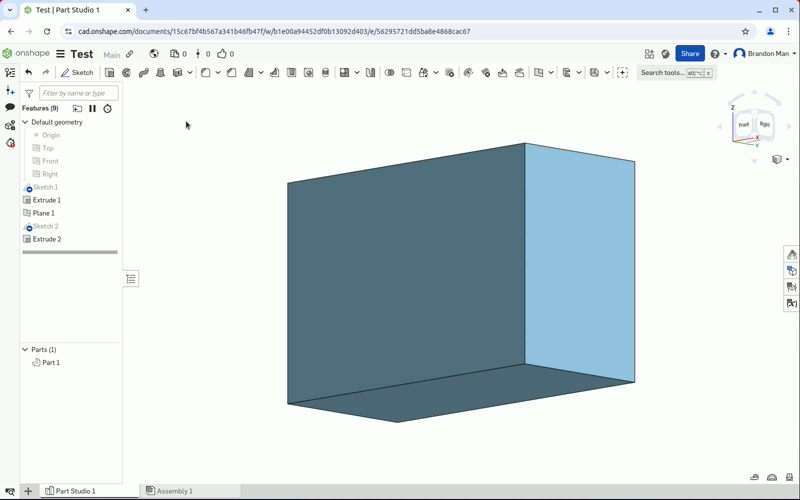
key(down, 3)
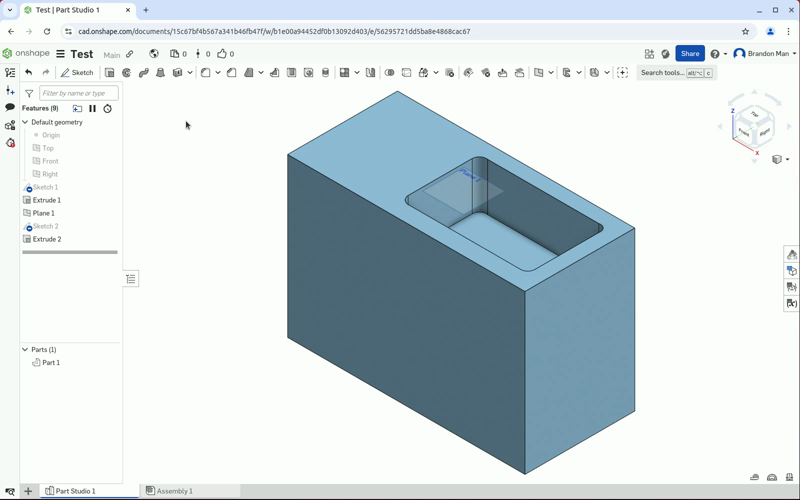
mouse_move(73, 189)
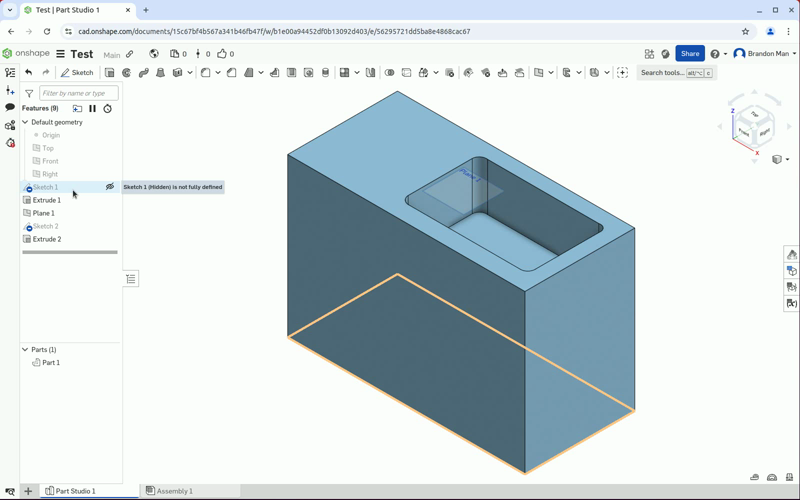
click(73, 189)